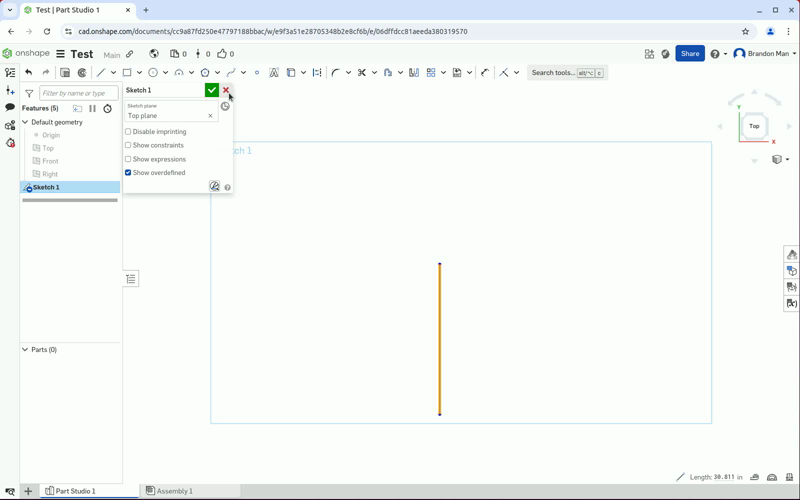
key(shift+h)
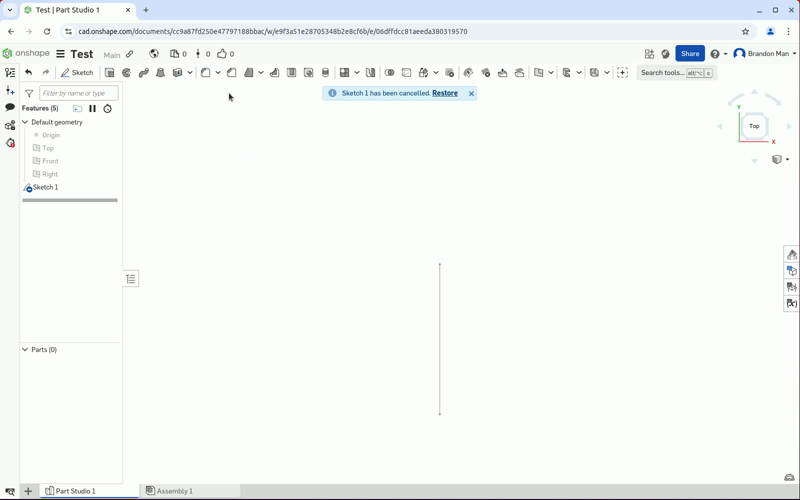
key(shift+s)
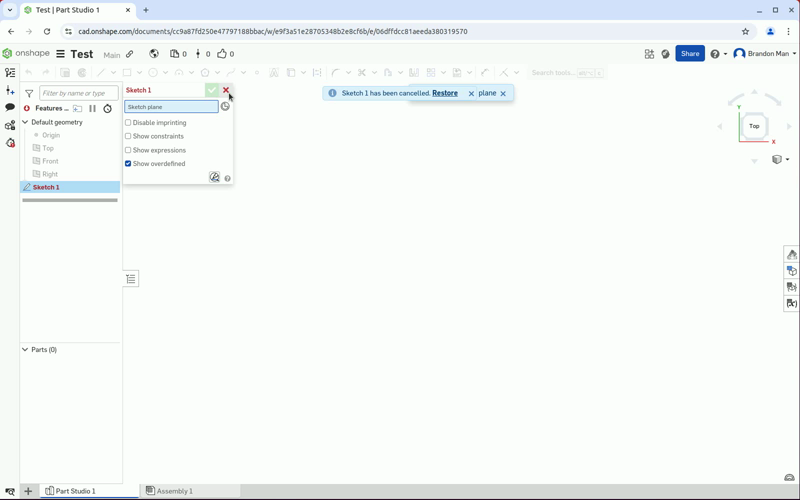
mouse_move(73, 150)
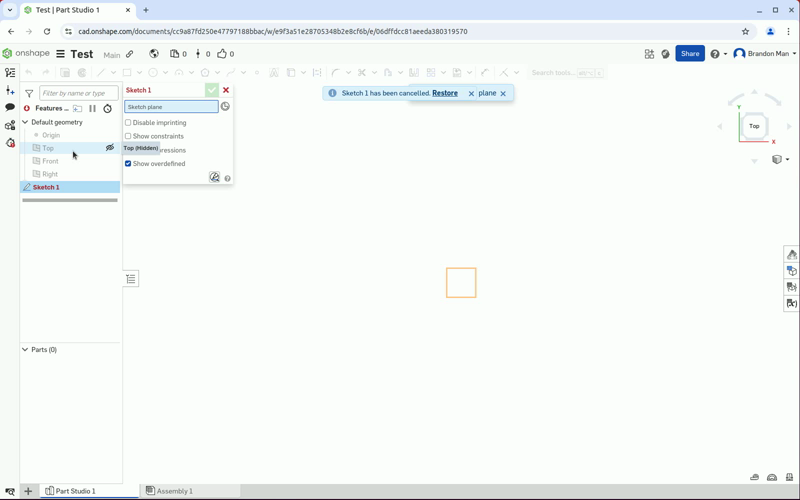
click(73, 150)
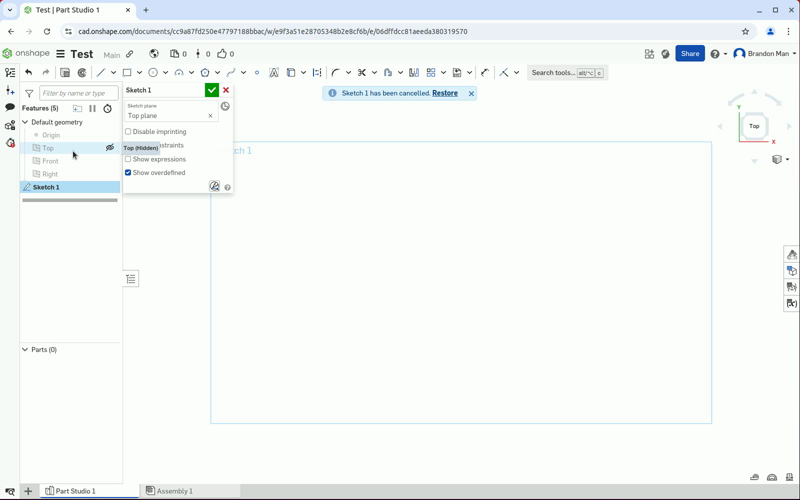
mouse_move(73, 352)
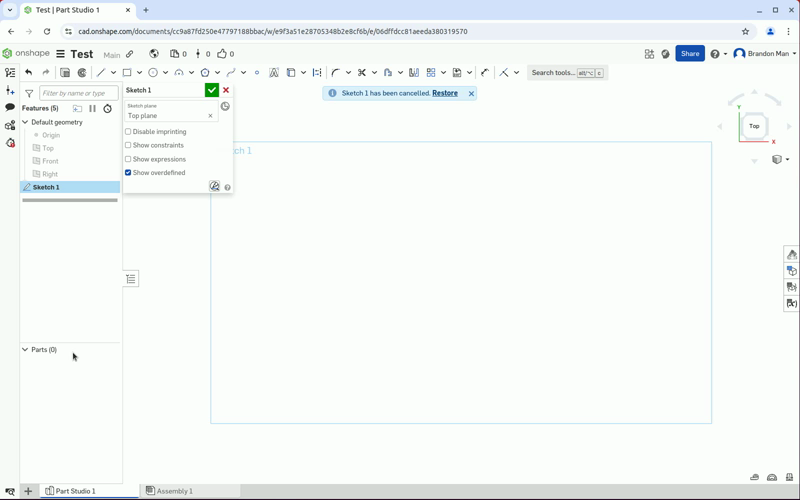
key(y)
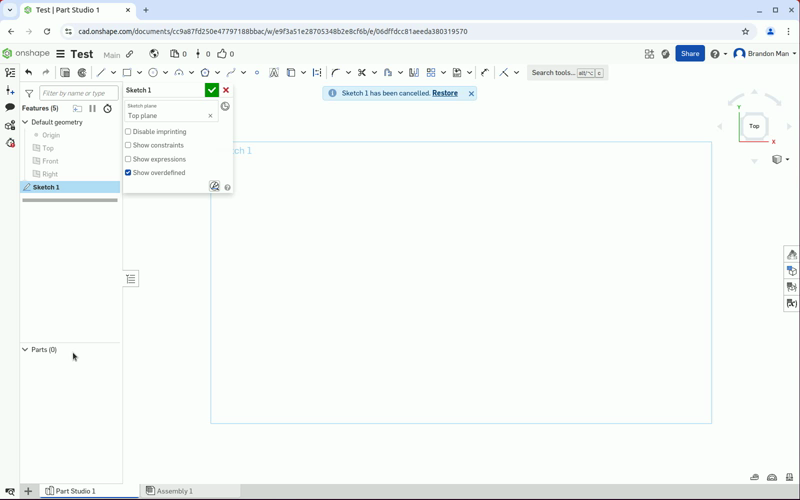
key(l)
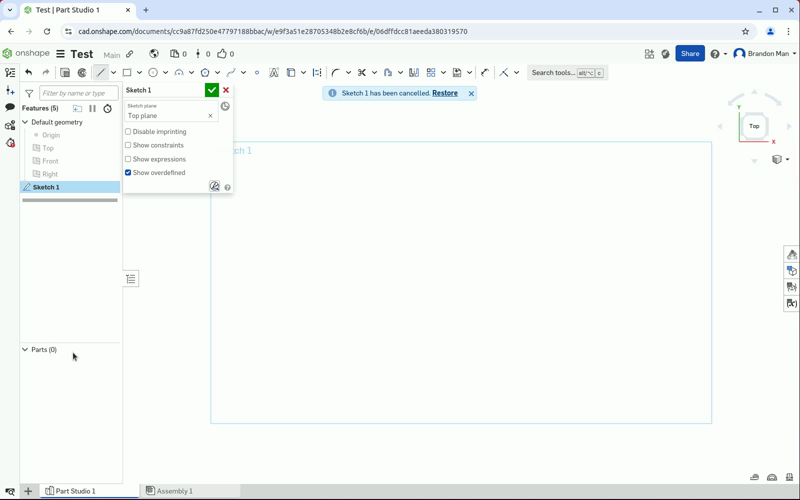
key_down(shift)
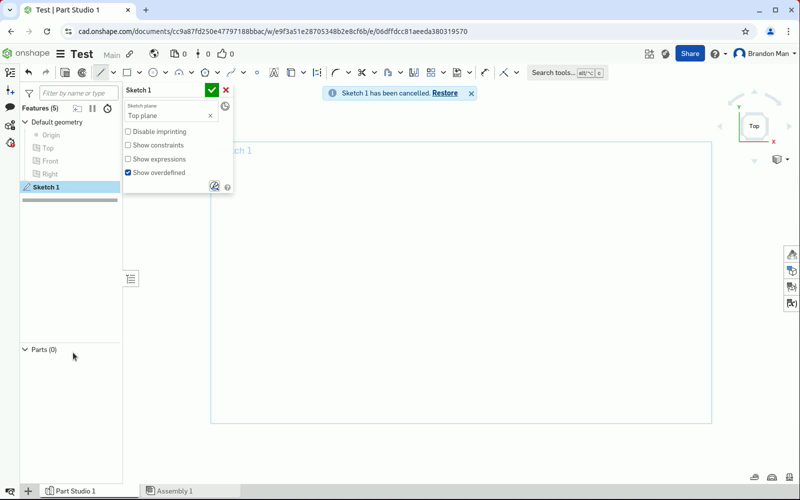
mouse_move(348, 395)
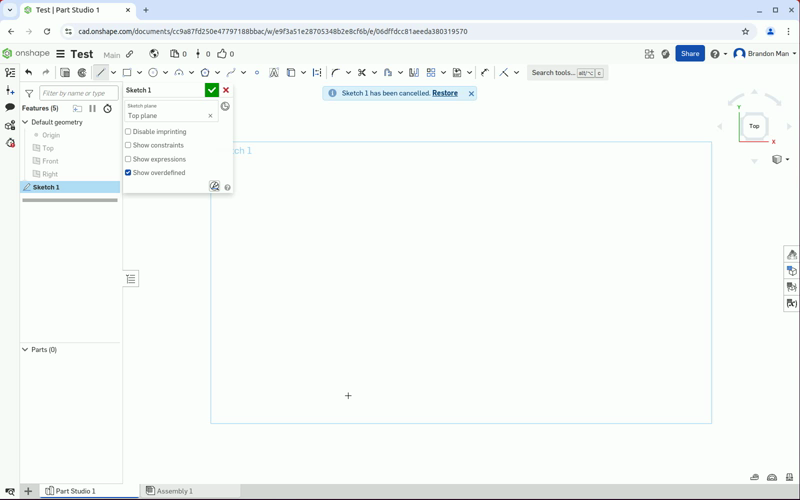
click(348, 395)
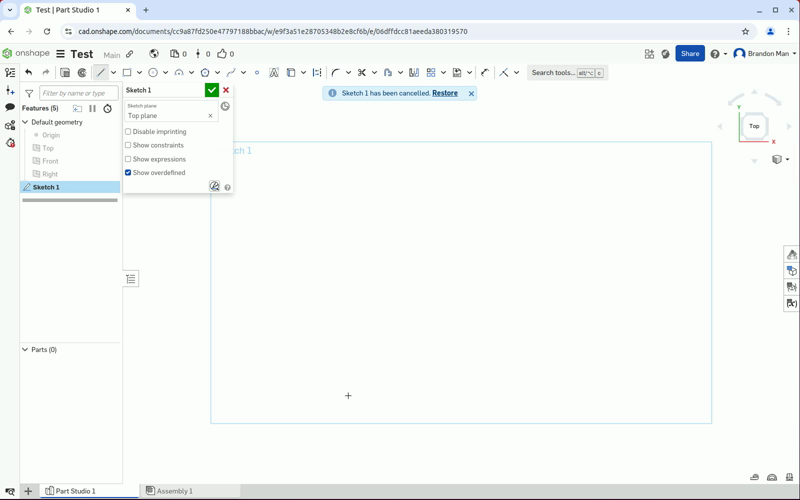
key_up(shift)
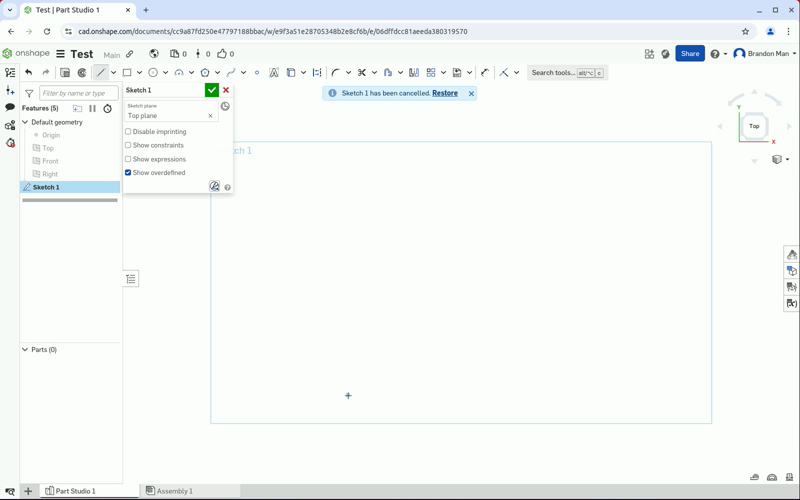
key_down(shift)
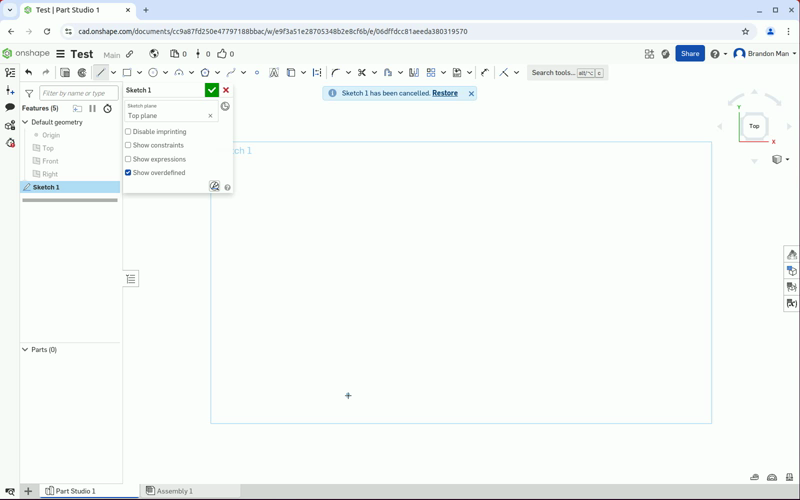
mouse_move(572, 395)
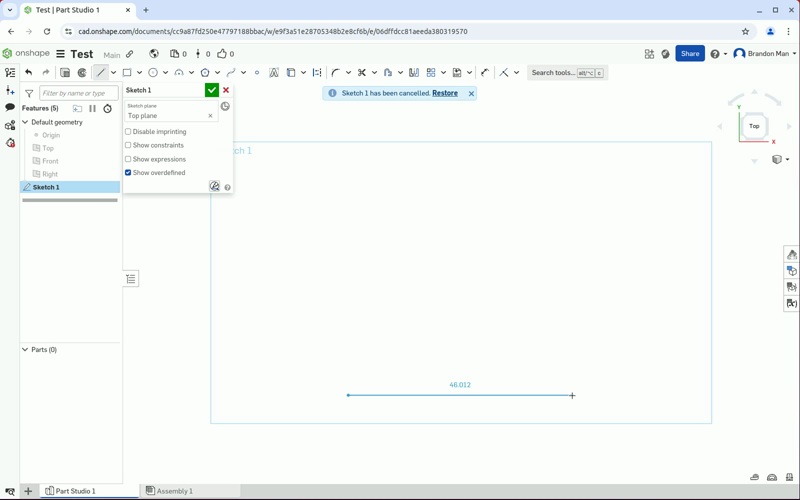
click(572, 395)
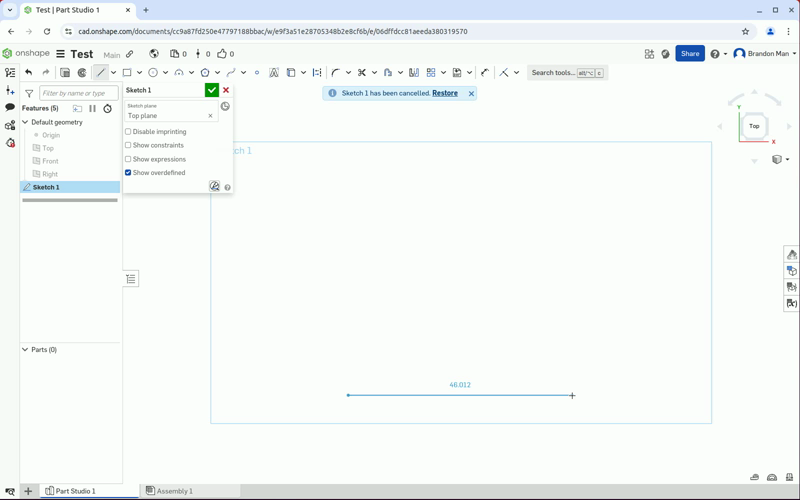
key_up(shift)
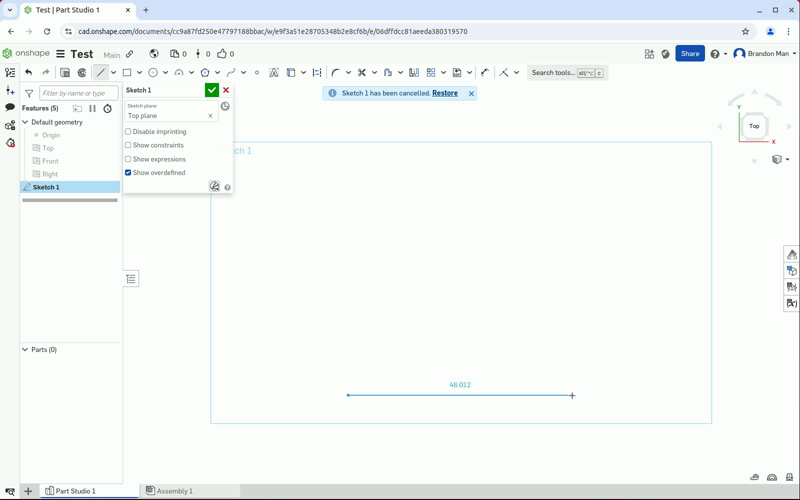
key_down(shift)
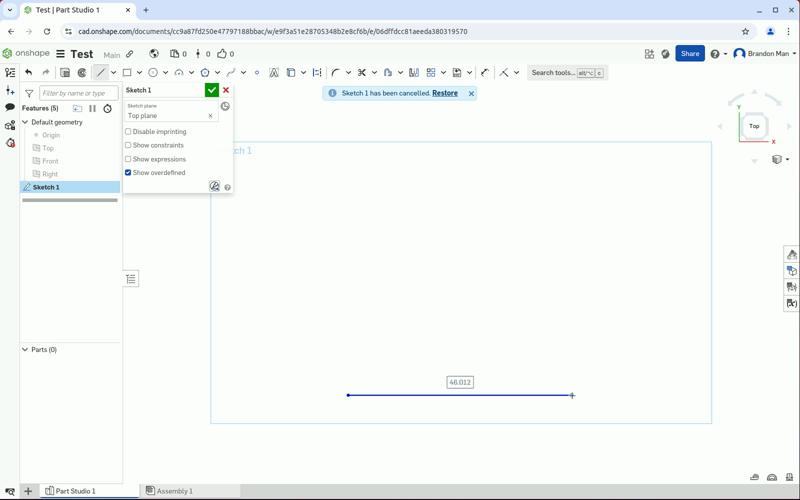
mouse_move(572, 171)
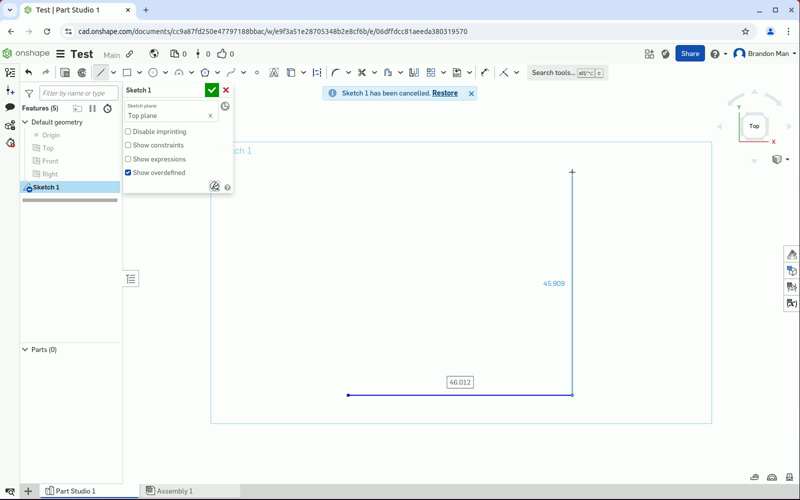
click(572, 171)
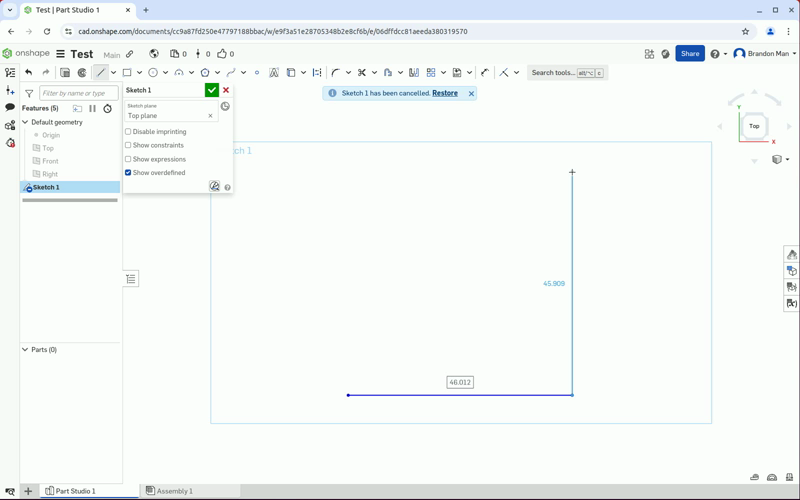
key_up(shift)
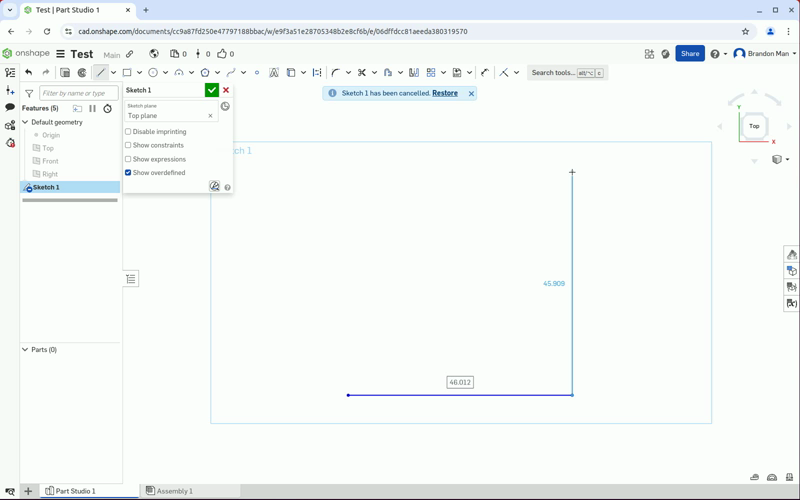
key_down(shift)
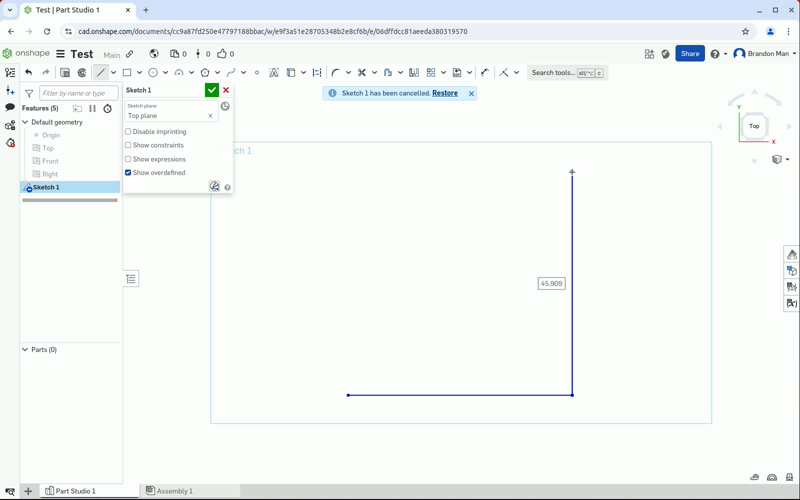
mouse_move(348, 171)
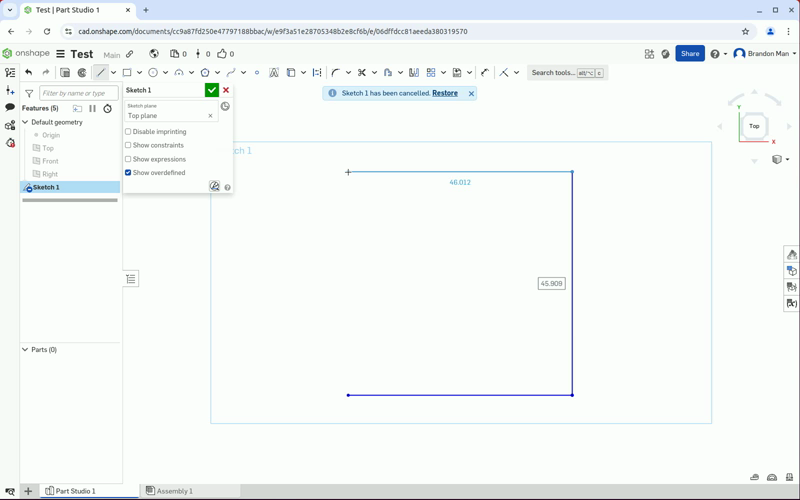
click(348, 171)
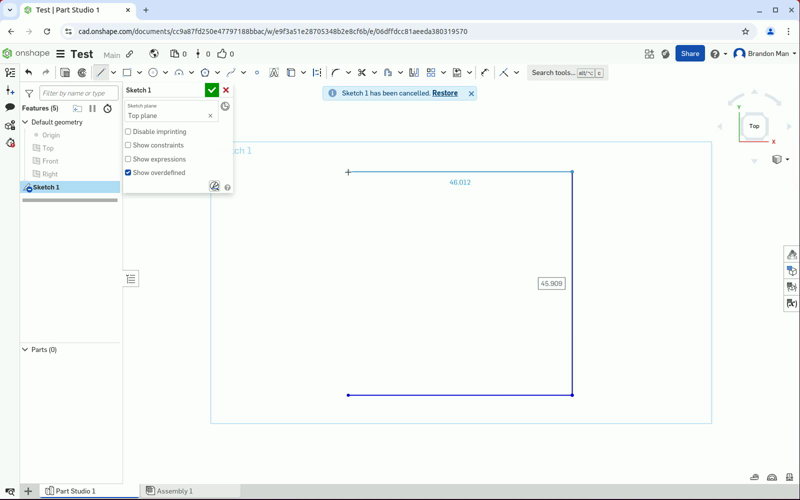
key_up(shift)
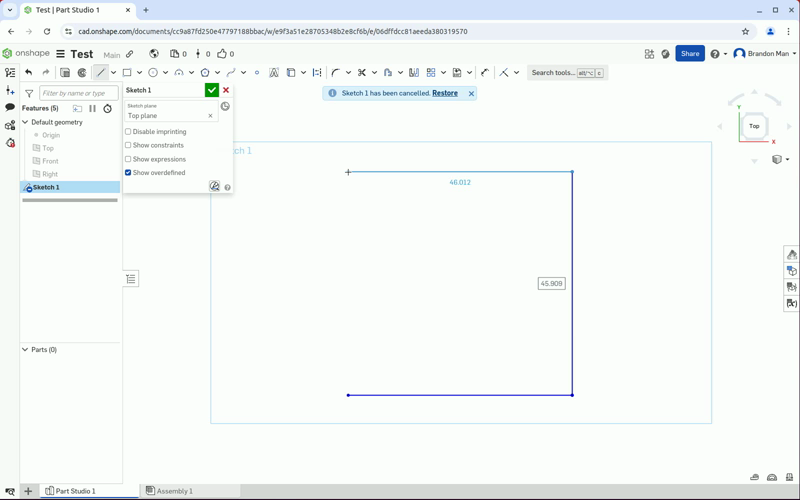
key_down(shift)
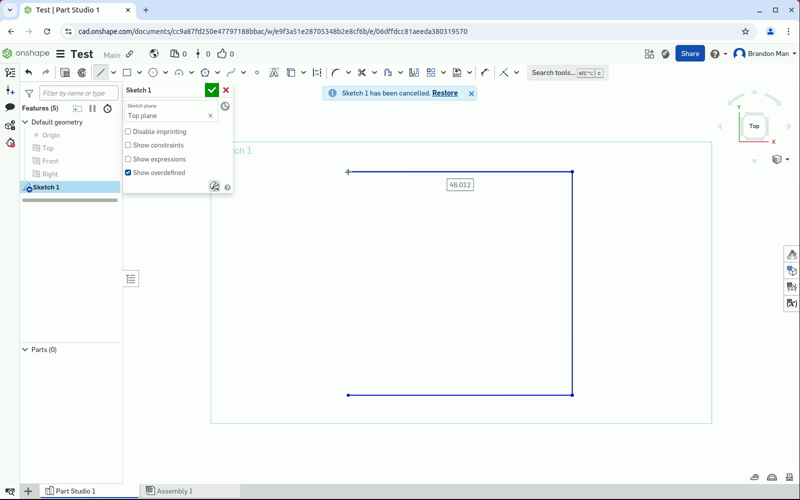
mouse_move(348, 395)
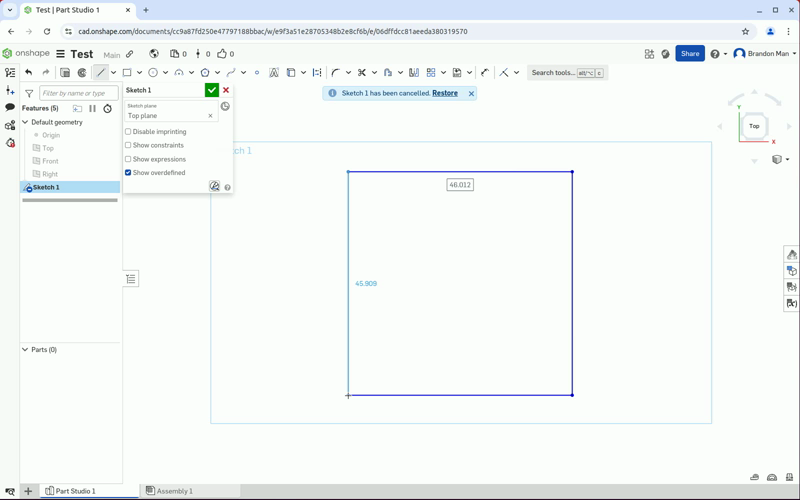
key_up(shift)
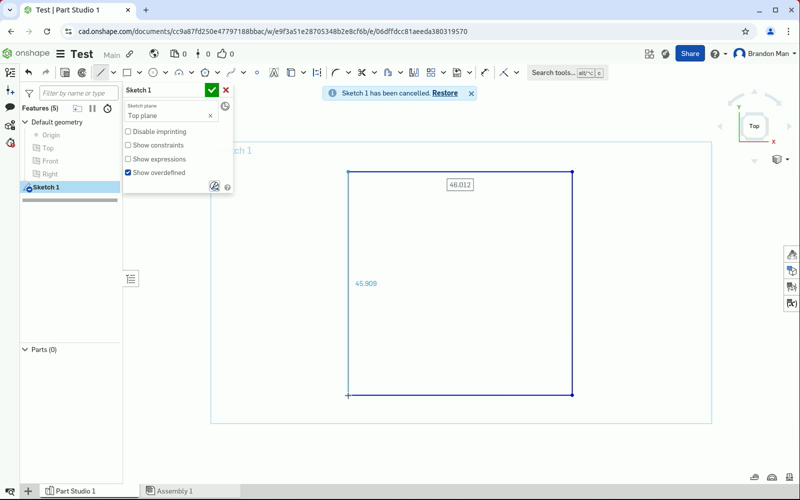
click(348, 395)
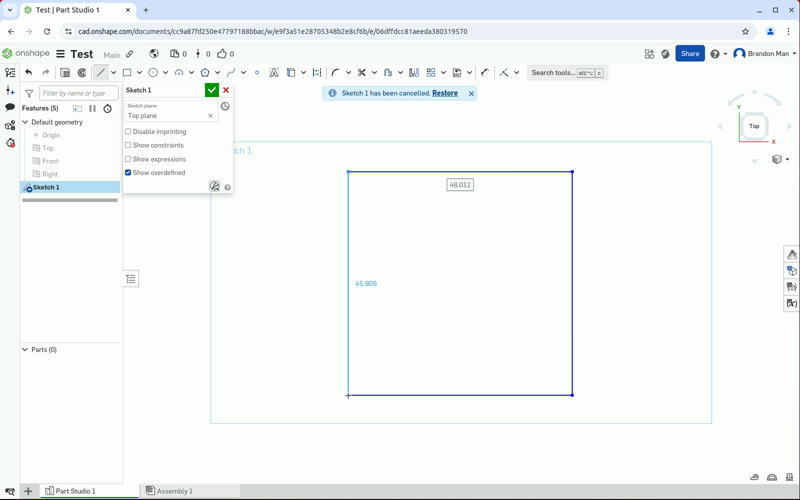
key(esc)
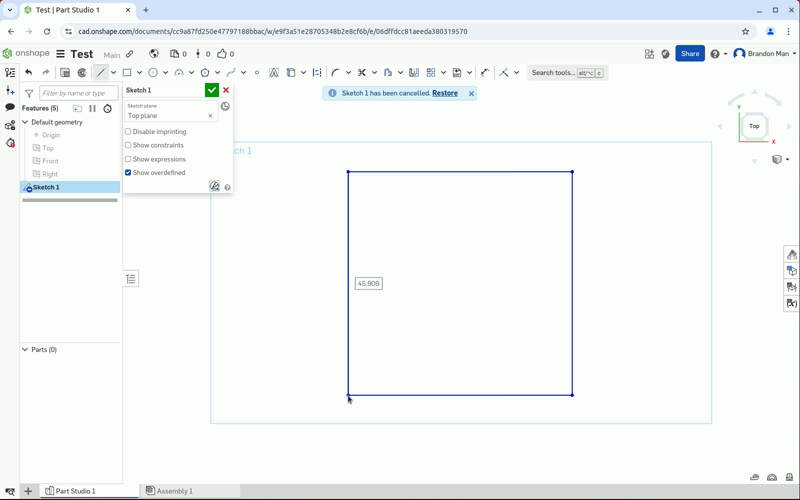
key(l)
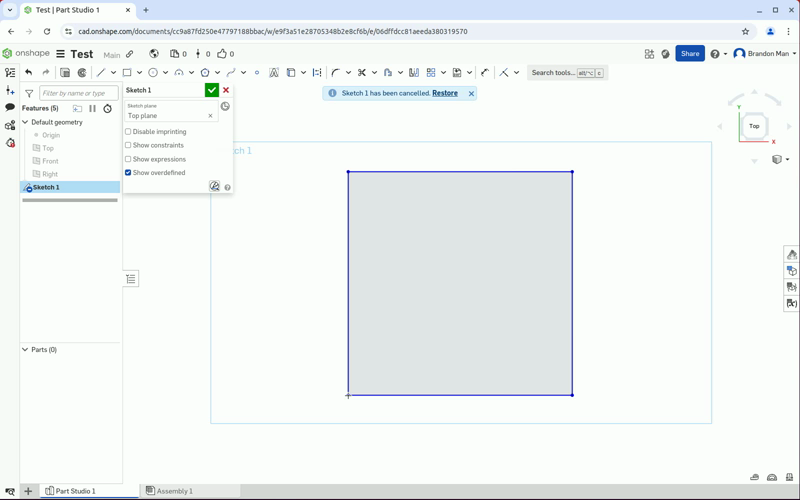
key_down(shift)
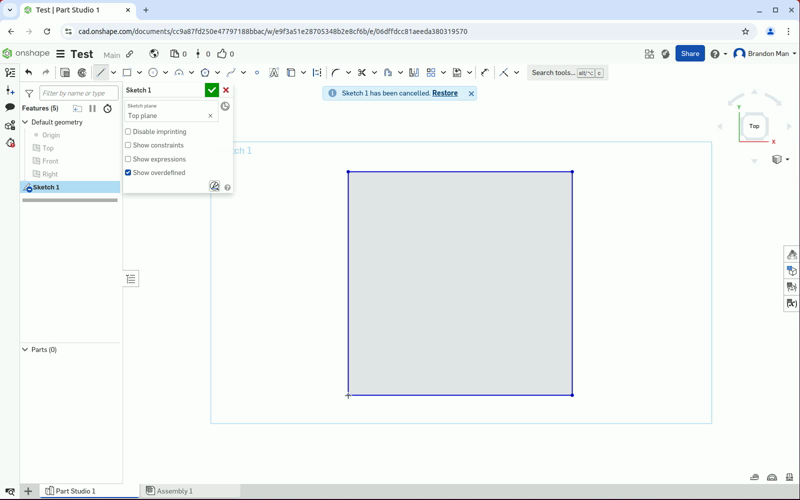
mouse_move(409, 301)
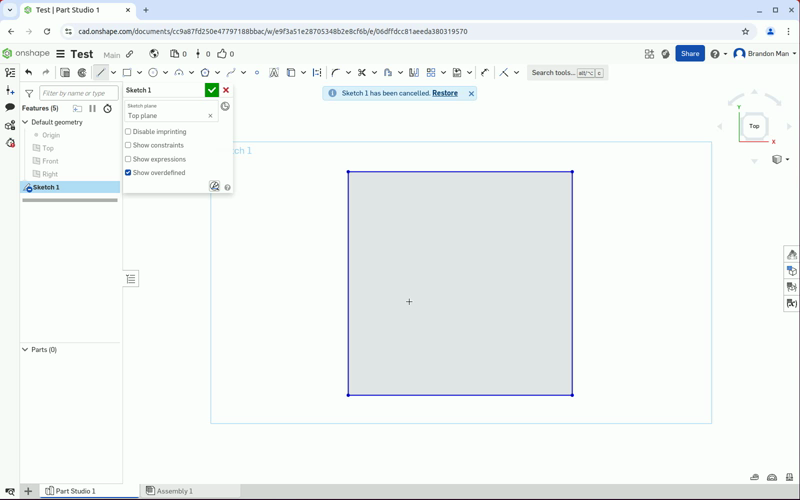
click(409, 301)
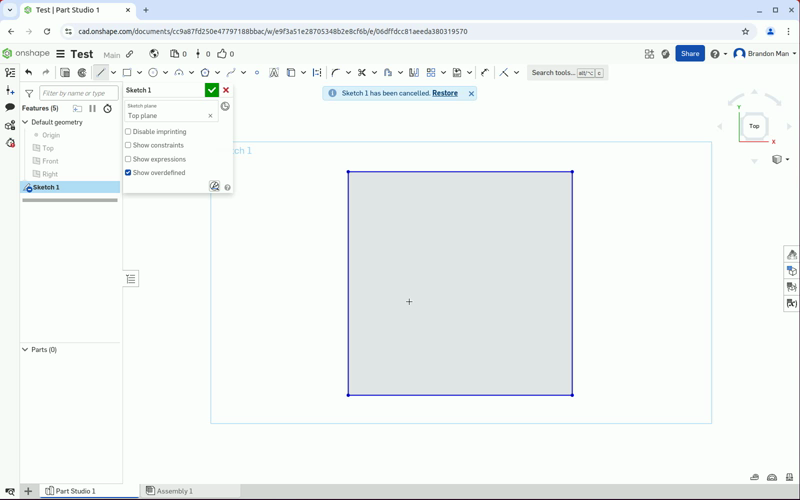
key_up(shift)
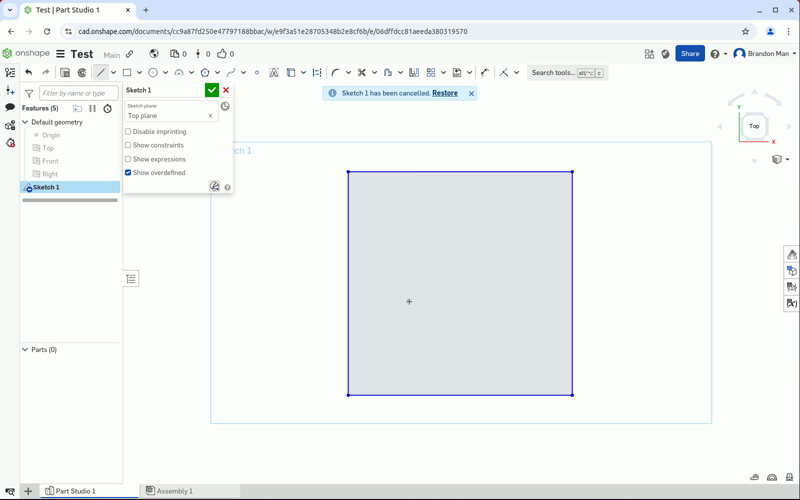
key_down(shift)
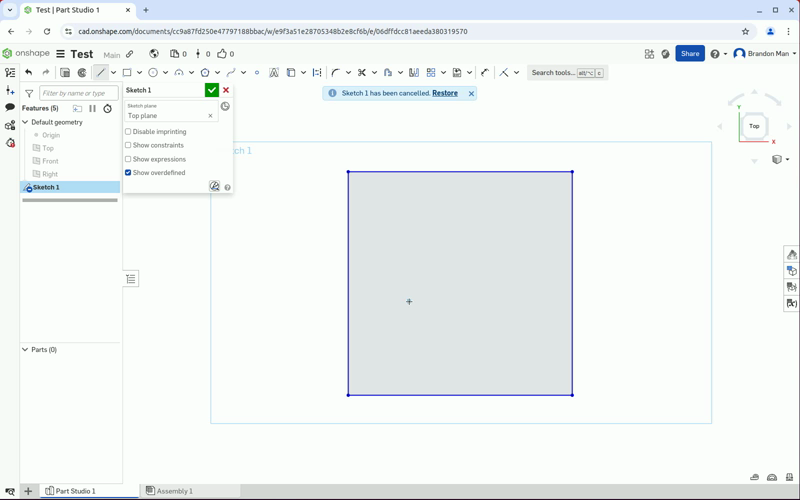
mouse_move(439, 301)
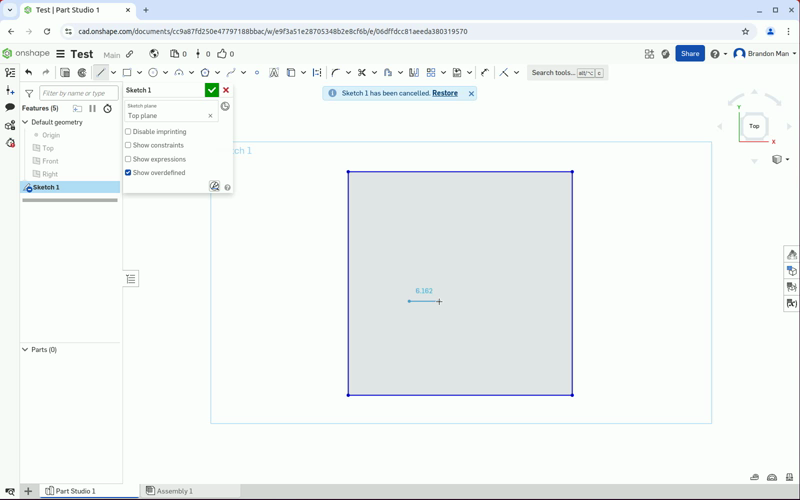
mouse_move(421, 301)
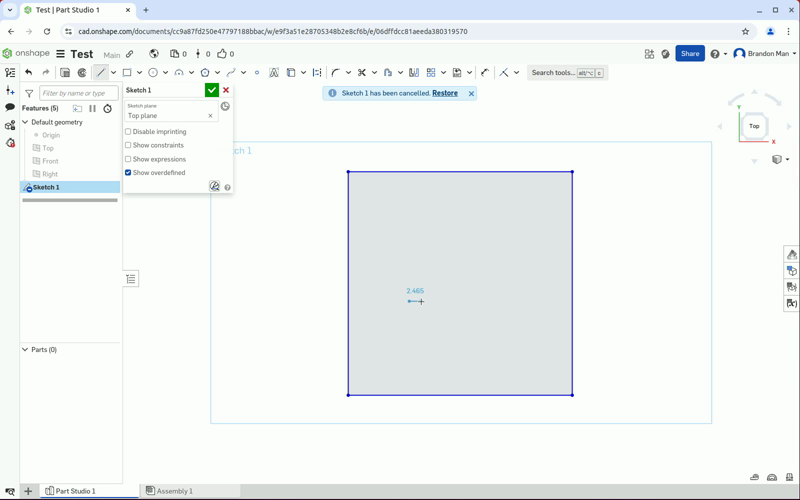
click(421, 301)
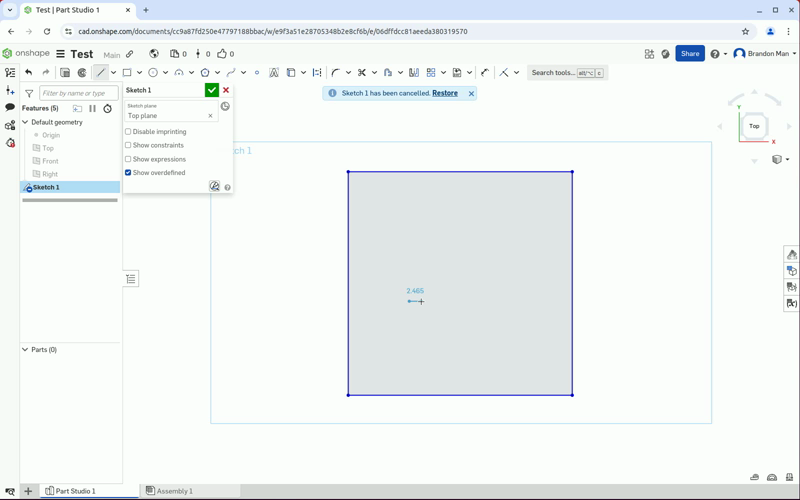
key_up(shift)
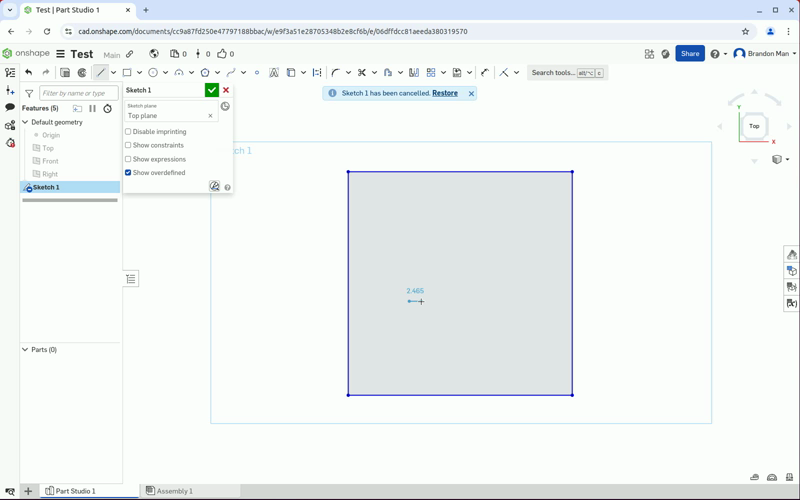
key(esc)
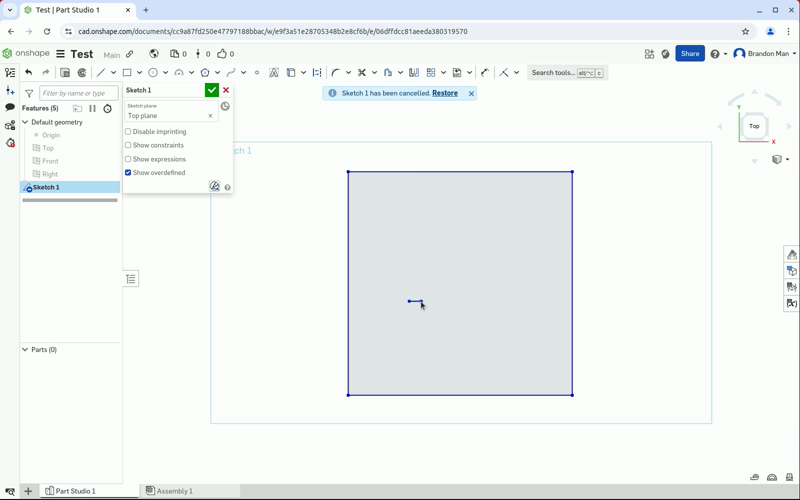
key(a)
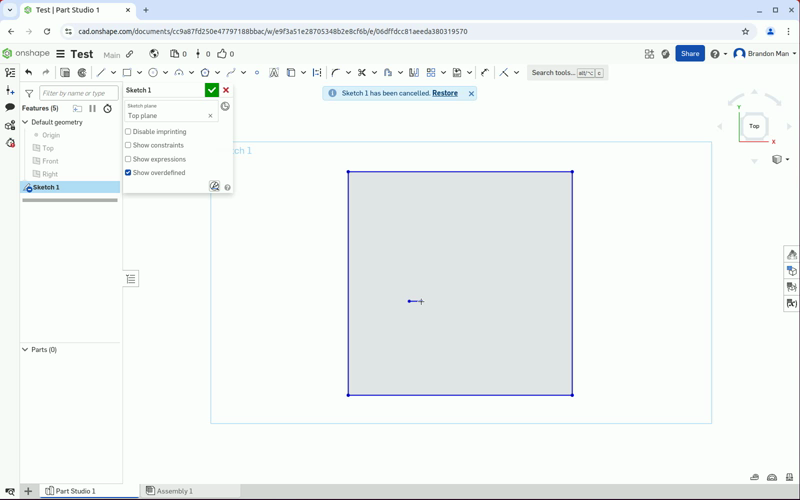
mouse_move(421, 301)
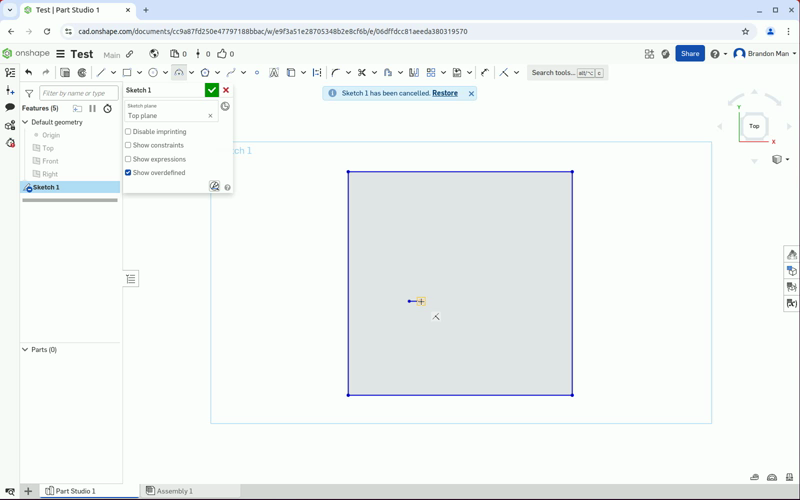
click(421, 301)
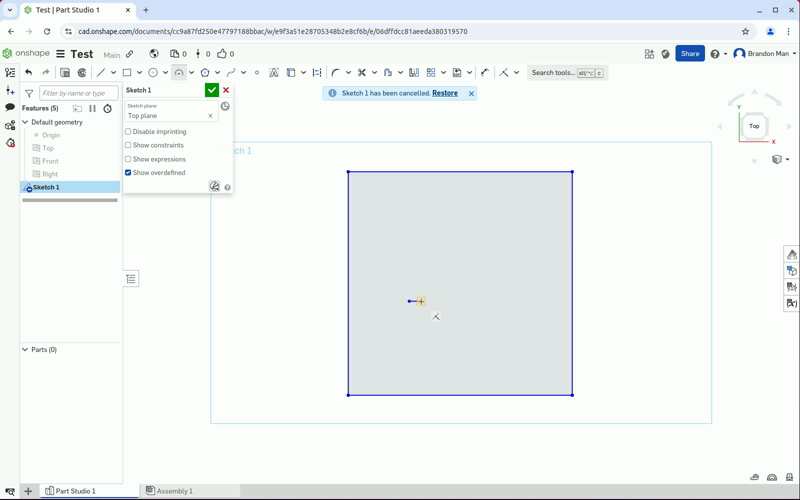
key_down(shift)
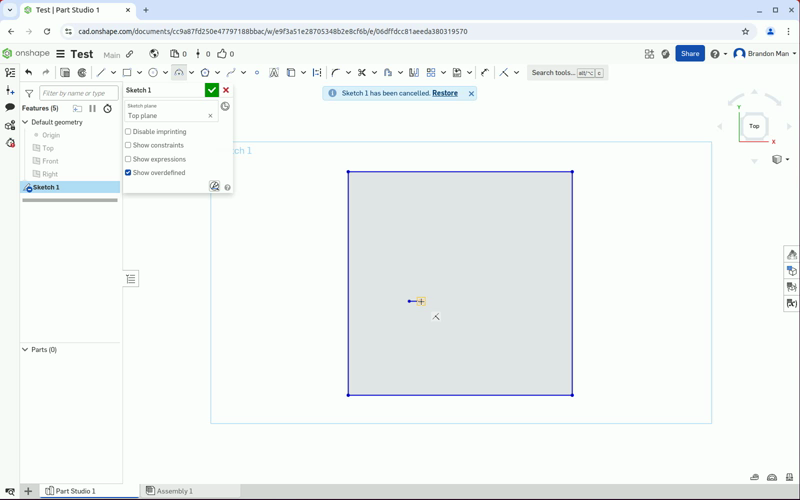
mouse_move(499, 301)
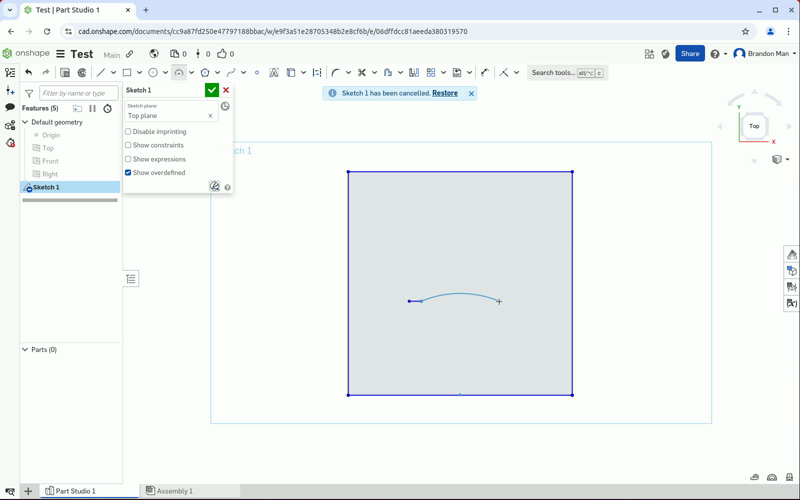
click(499, 301)
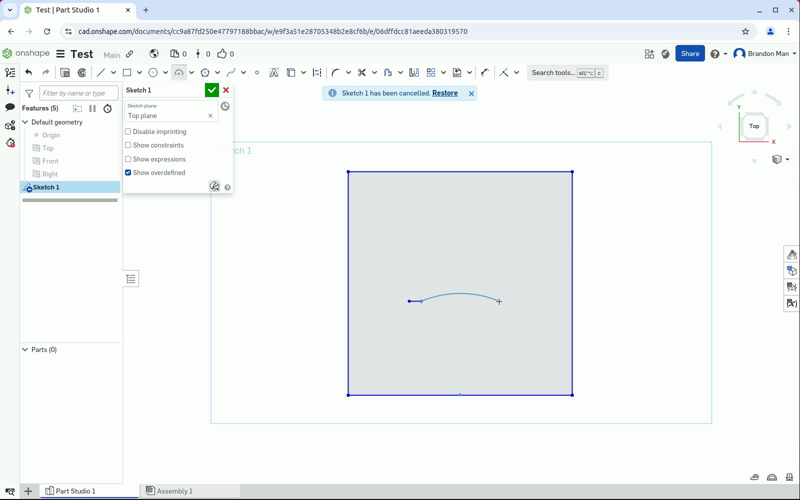
mouse_move(460, 326)
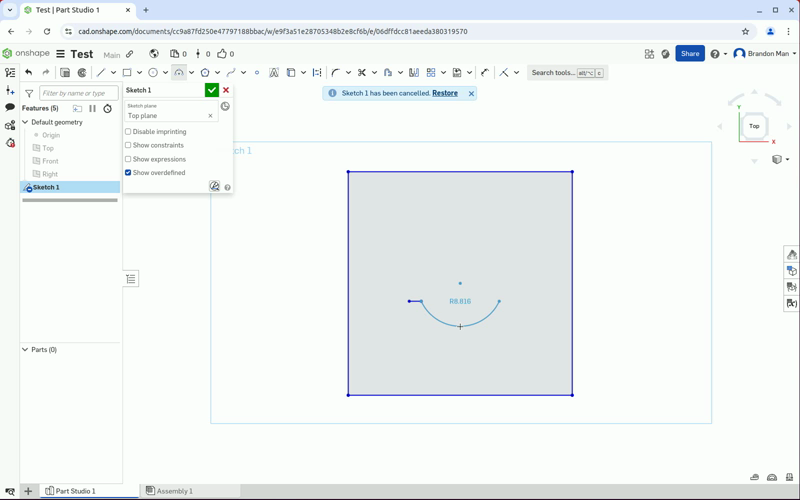
click(460, 326)
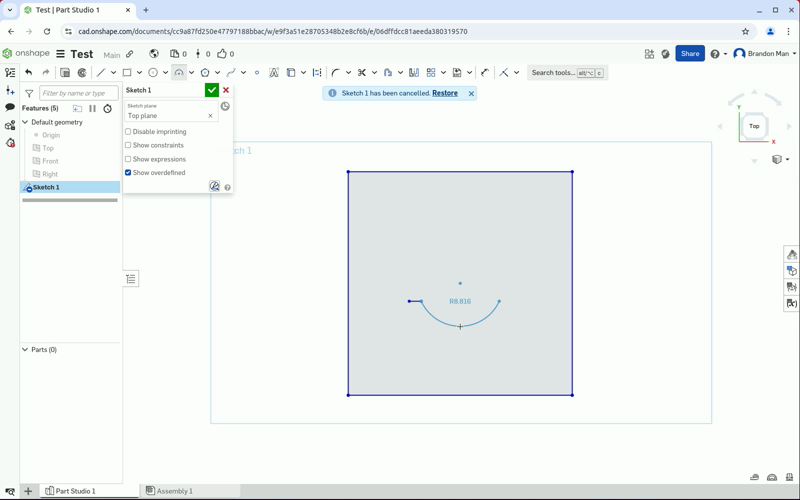
key_up(shift)
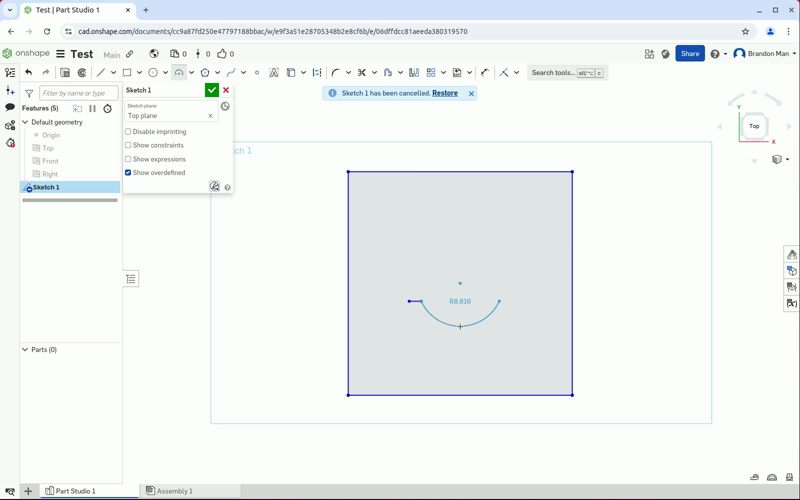
key(esc)
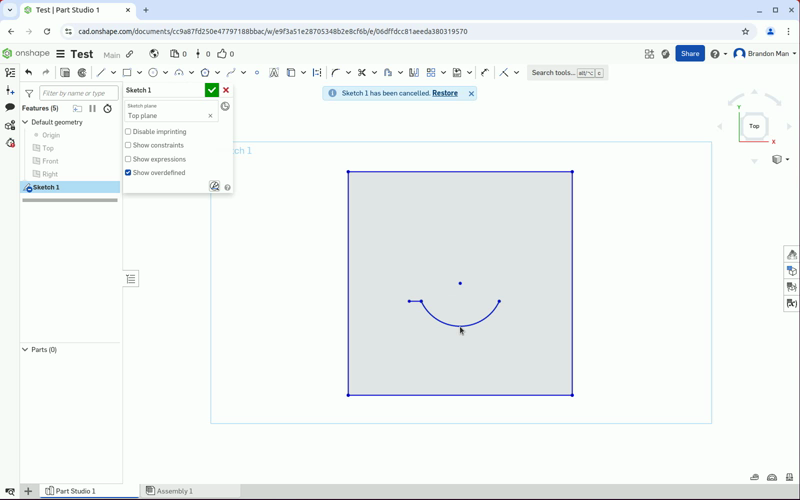
key(l)
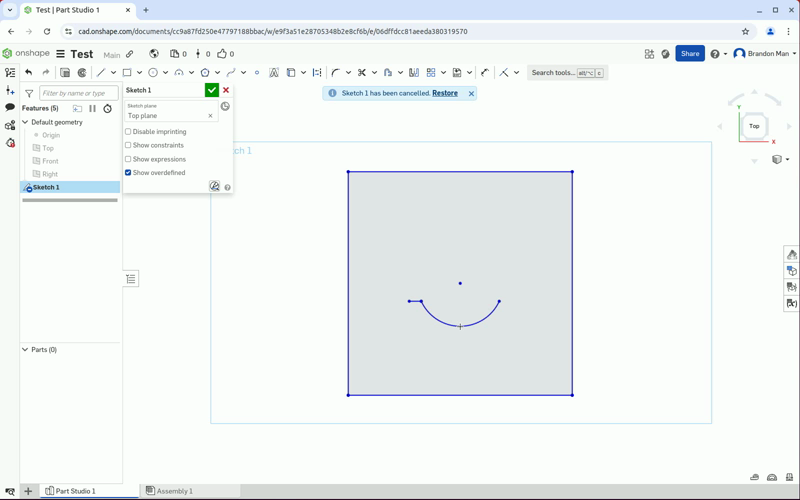
mouse_move(499, 301)
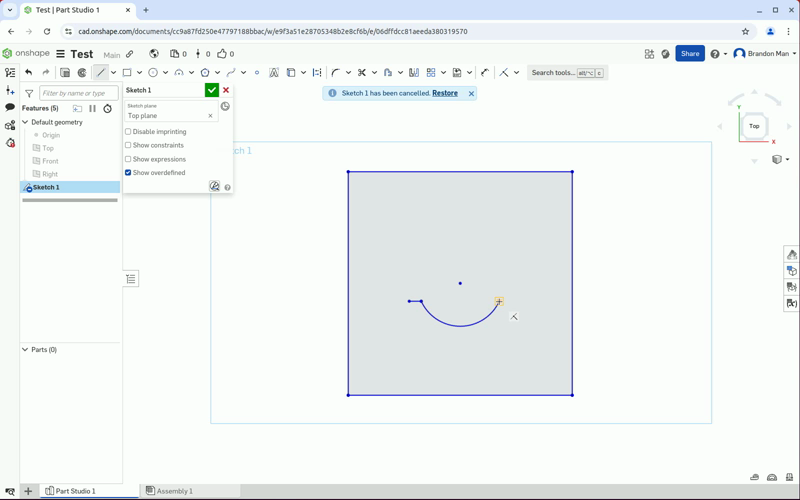
click(499, 301)
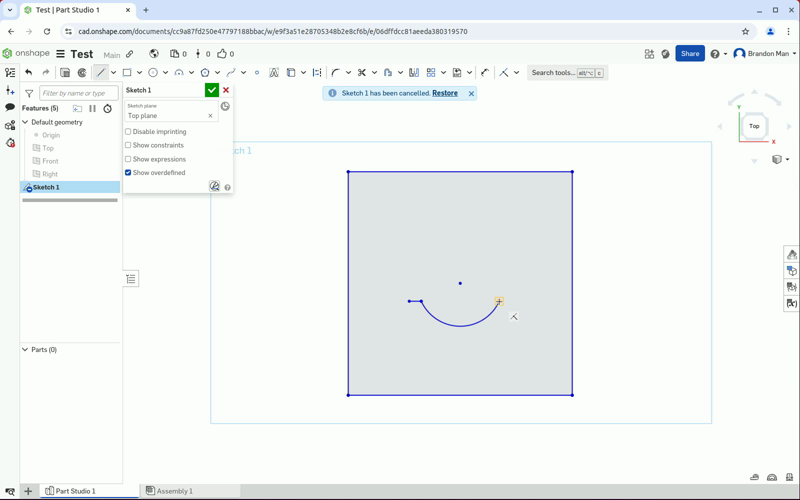
key_down(shift)
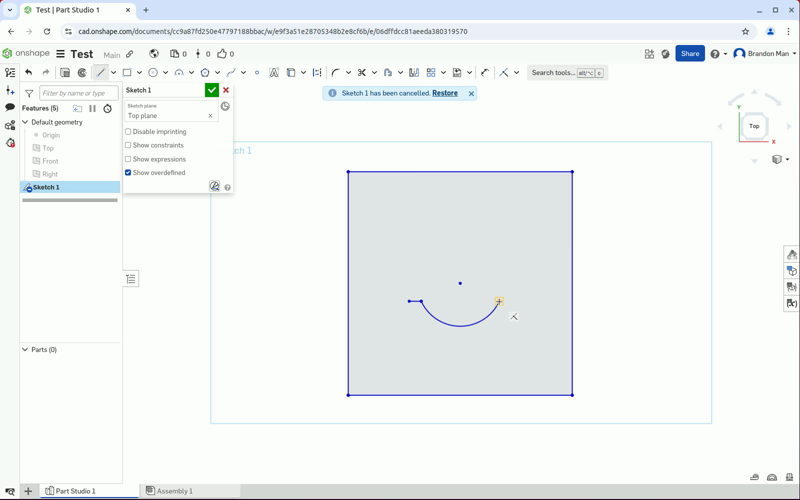
mouse_move(529, 301)
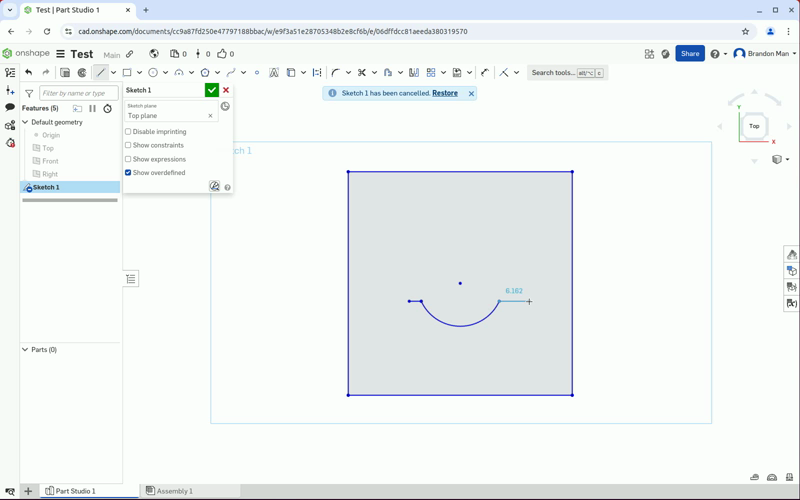
mouse_move(510, 301)
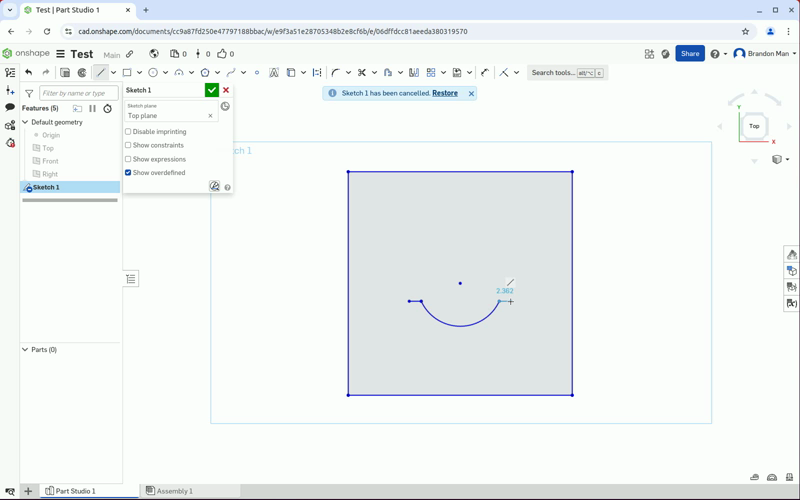
click(510, 301)
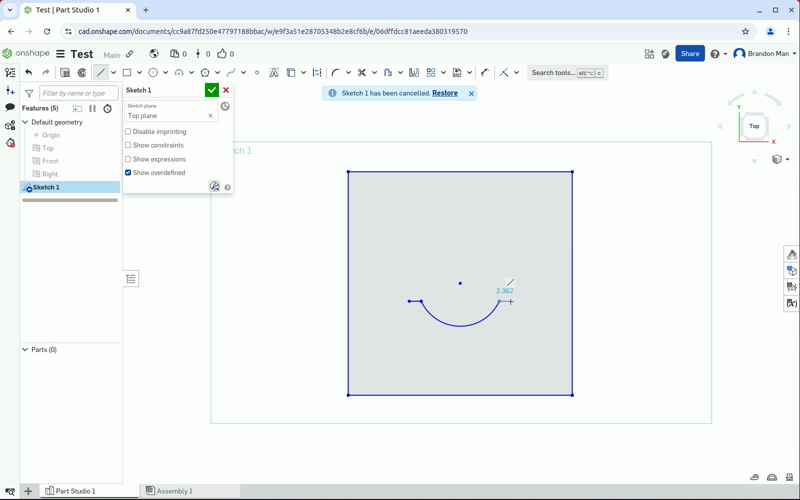
key_up(shift)
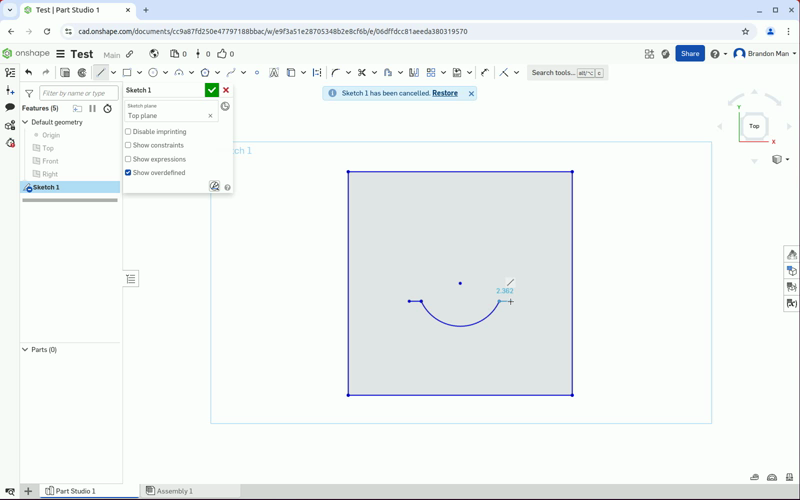
key(esc)
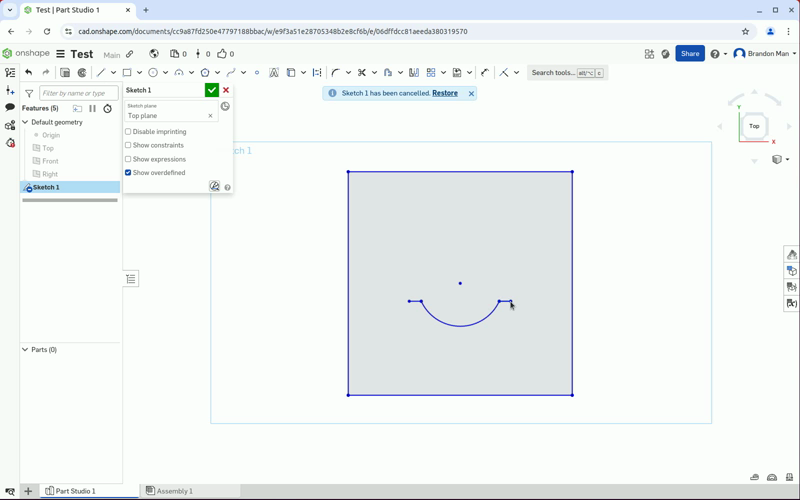
key(a)
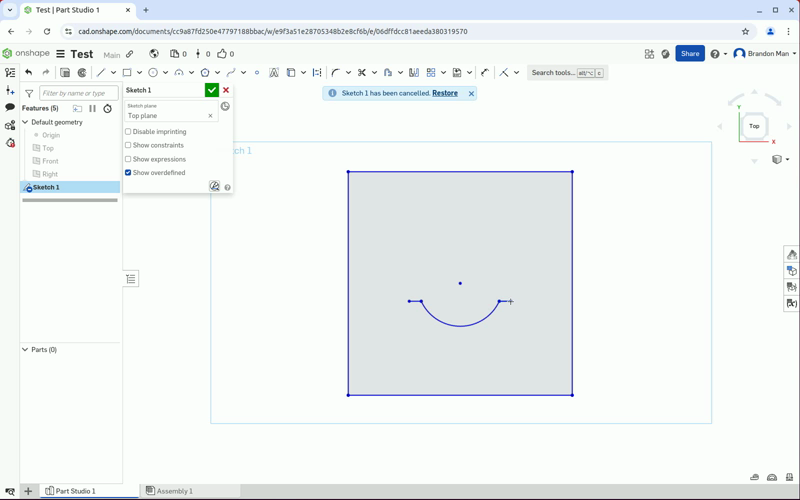
mouse_move(510, 301)
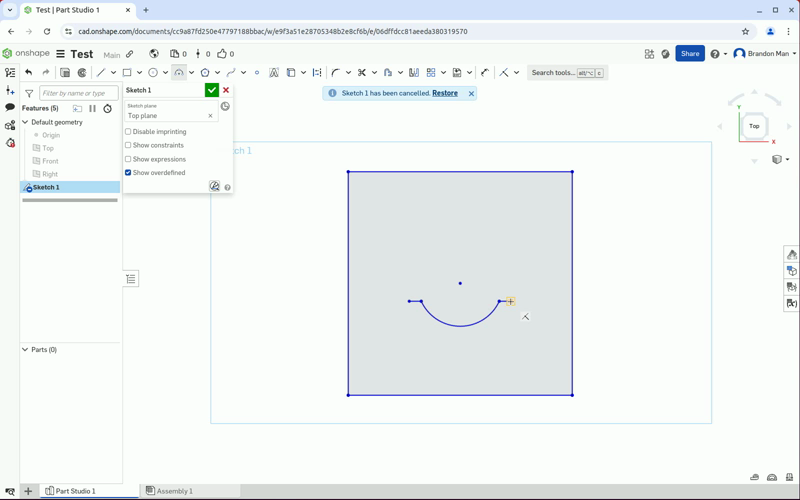
click(510, 301)
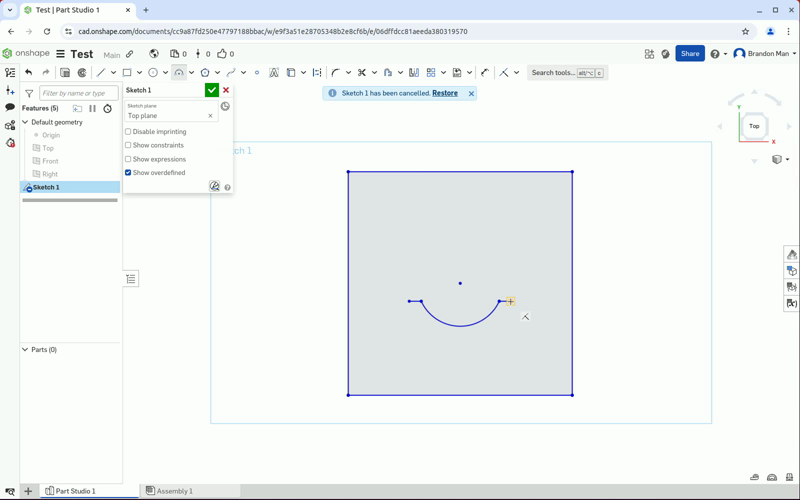
key_down(shift)
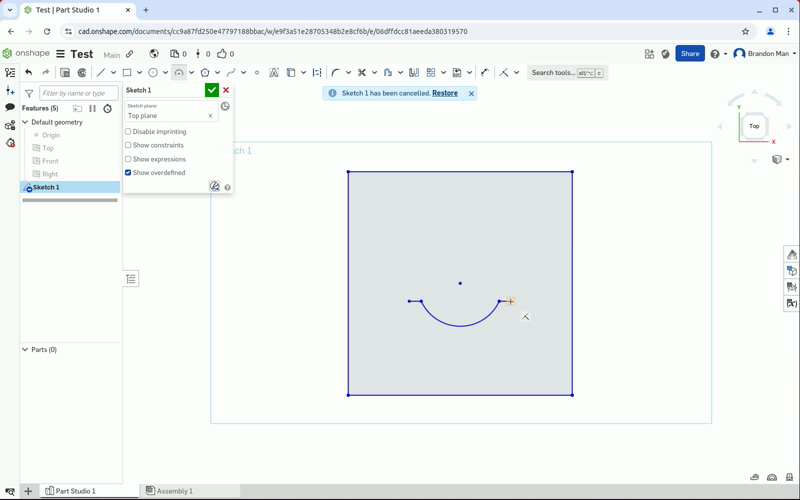
mouse_move(510, 265)
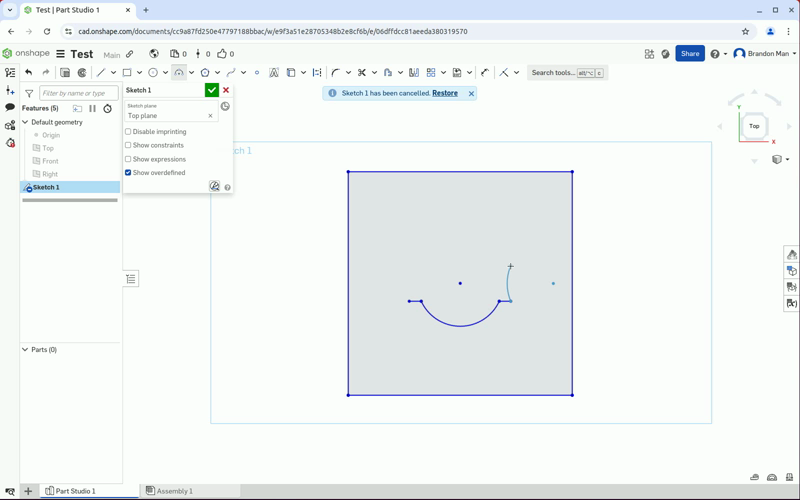
click(510, 265)
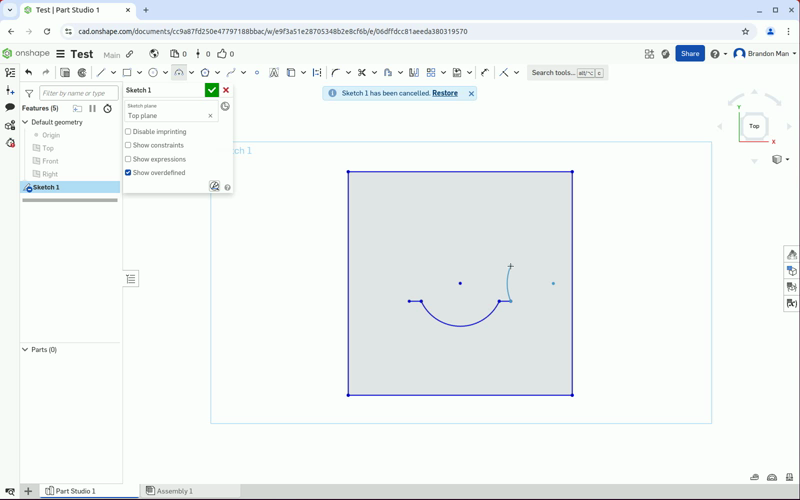
mouse_move(528, 283)
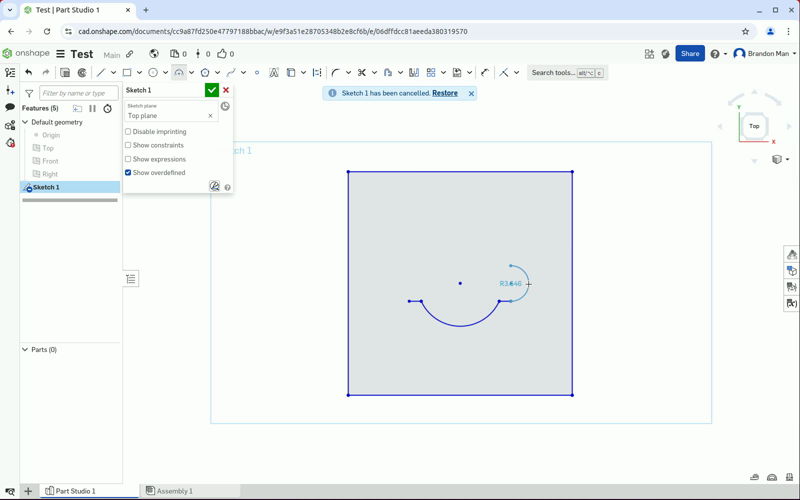
click(528, 283)
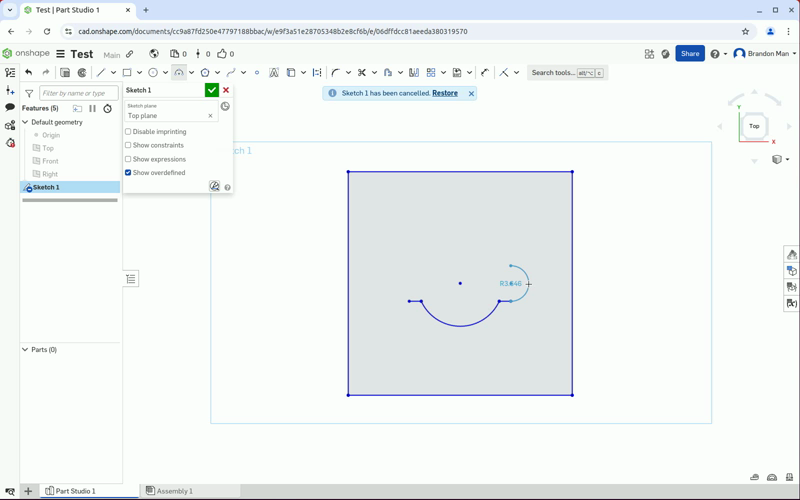
key_up(shift)
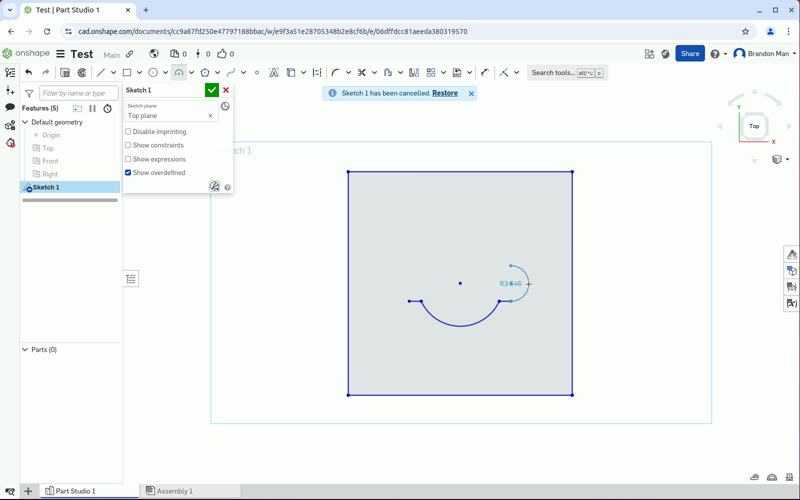
key(esc)
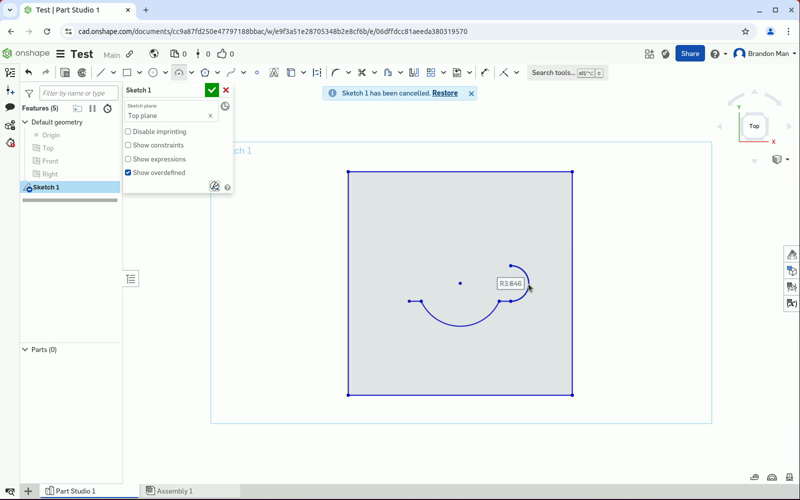
key(l)
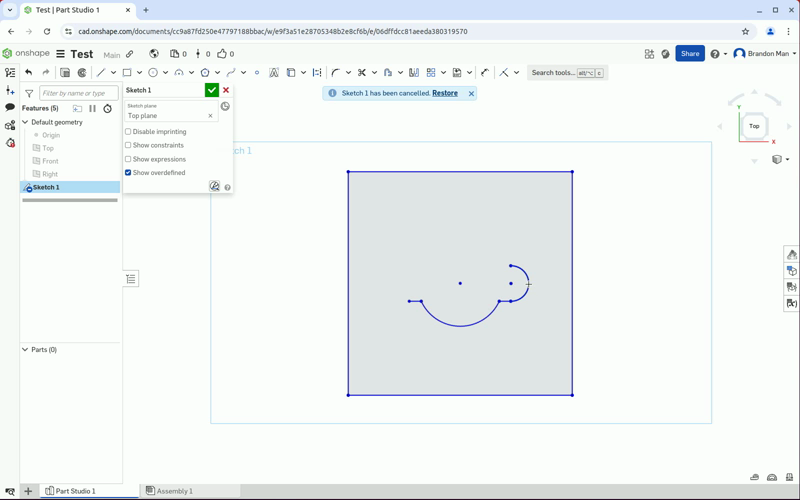
mouse_move(510, 265)
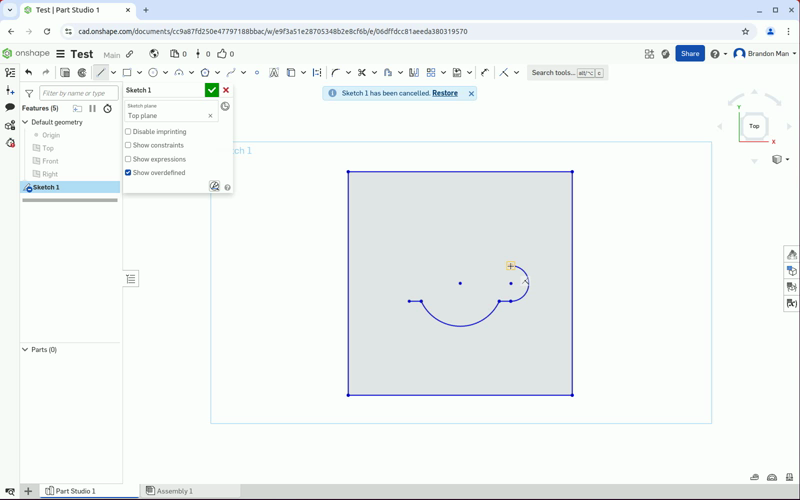
click(510, 265)
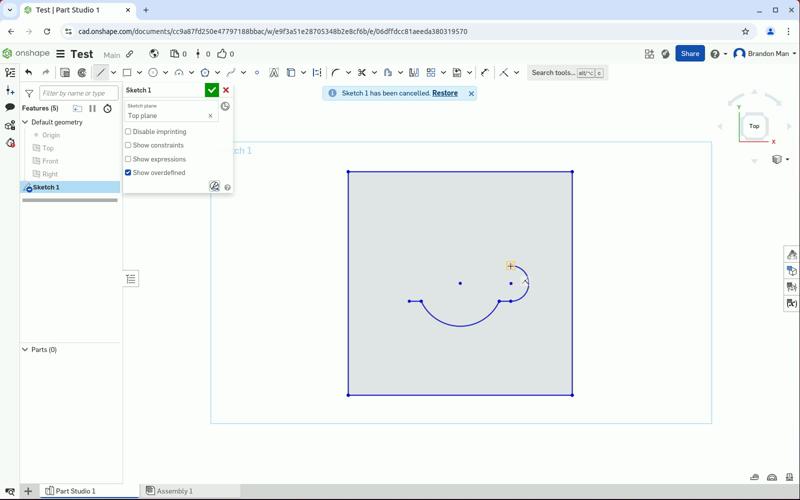
key_down(shift)
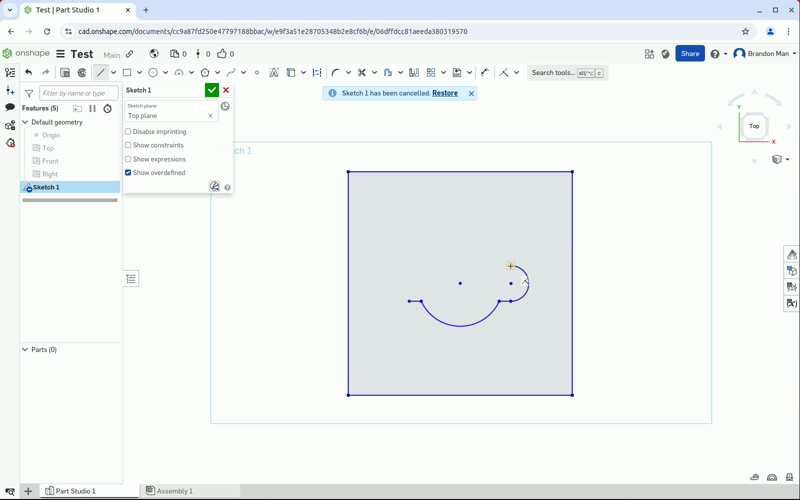
mouse_move(540, 265)
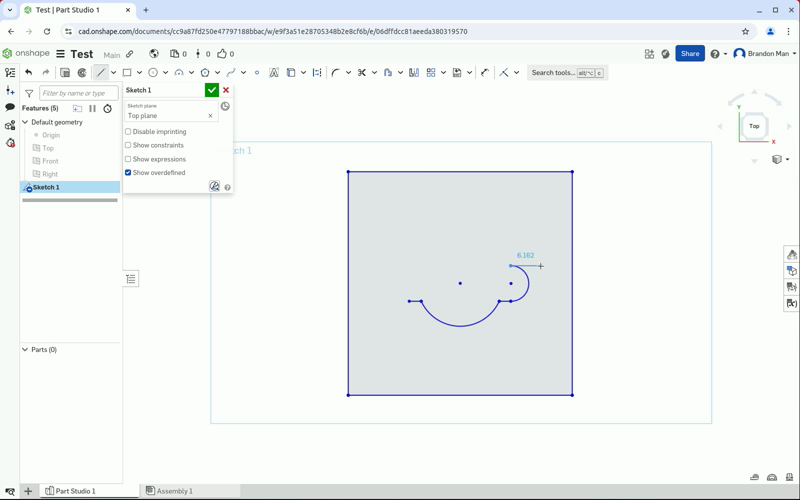
mouse_move(499, 265)
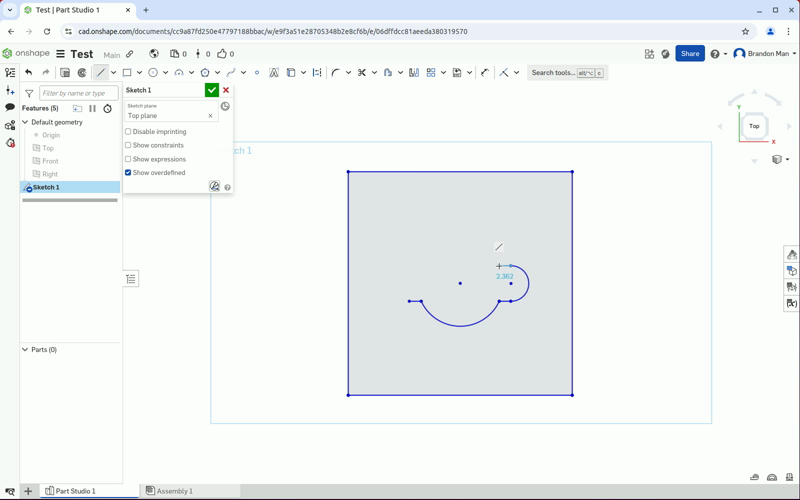
click(499, 265)
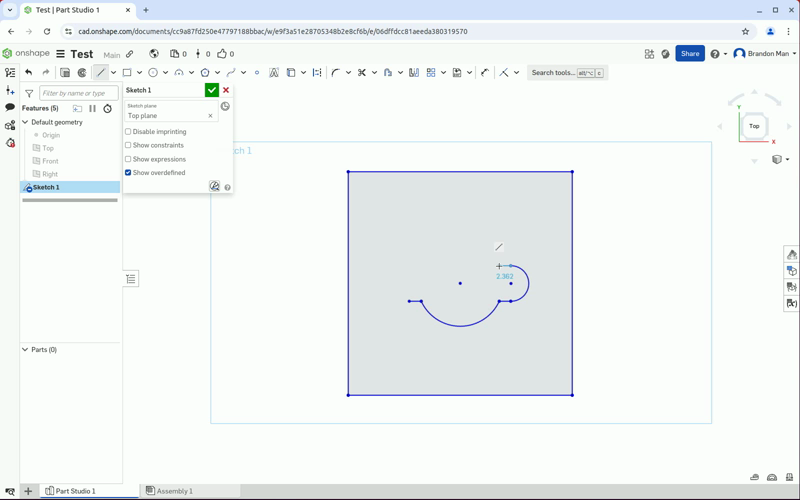
key_up(shift)
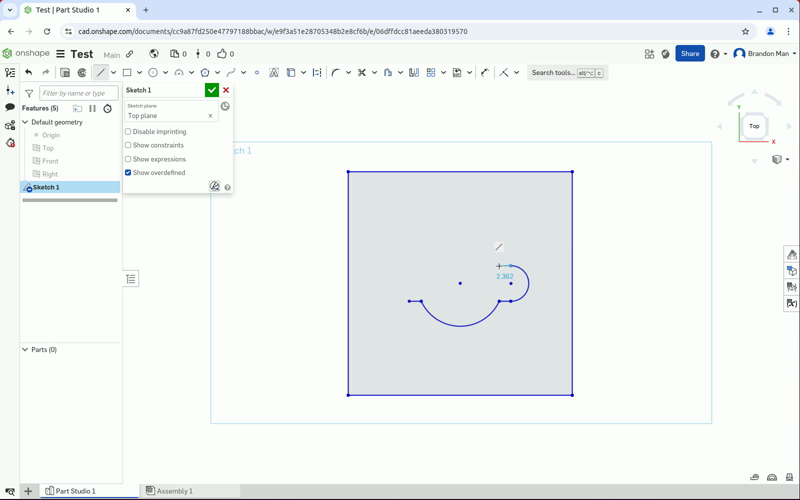
key(esc)
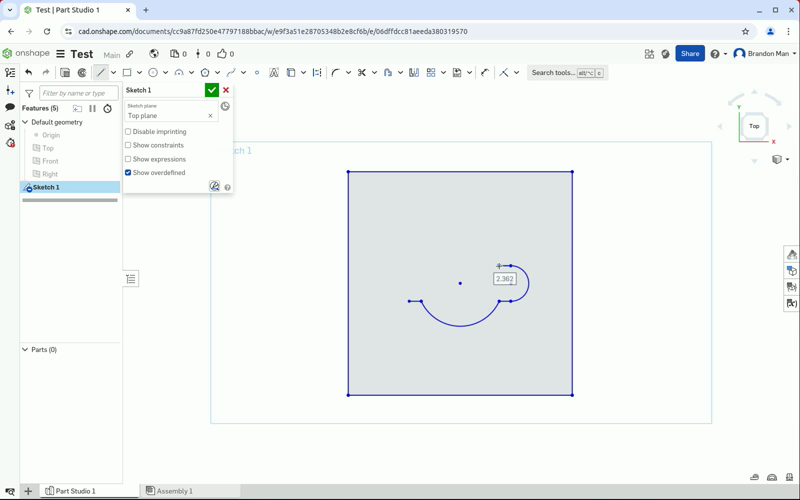
key(a)
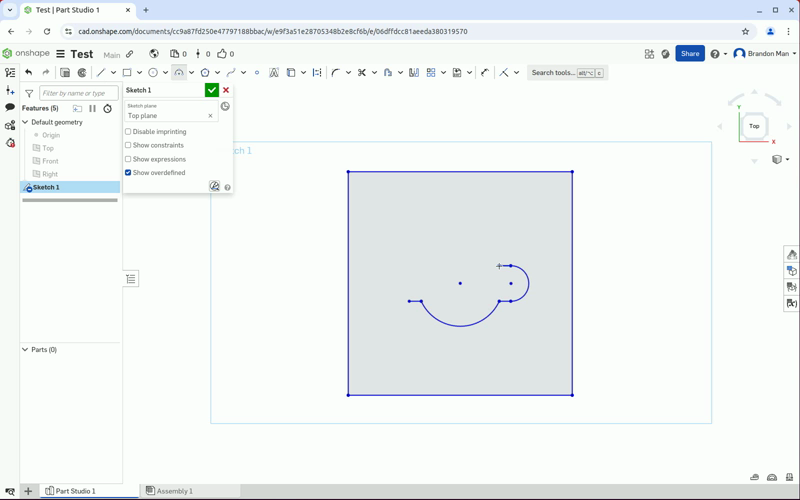
mouse_move(499, 265)
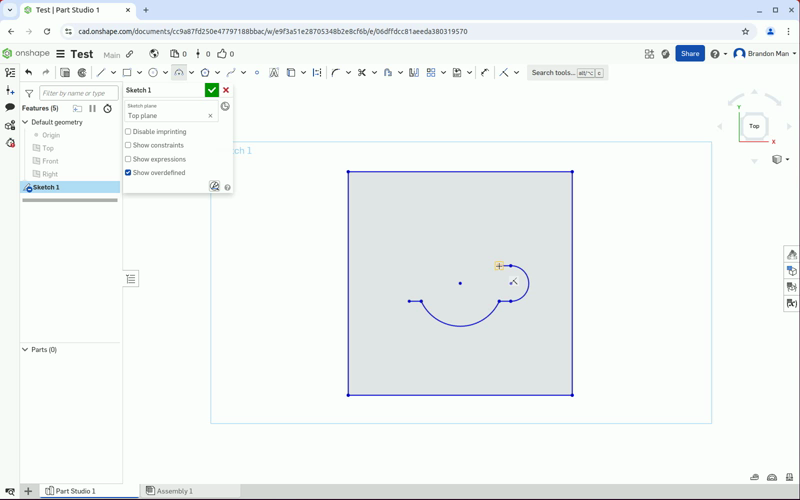
click(499, 265)
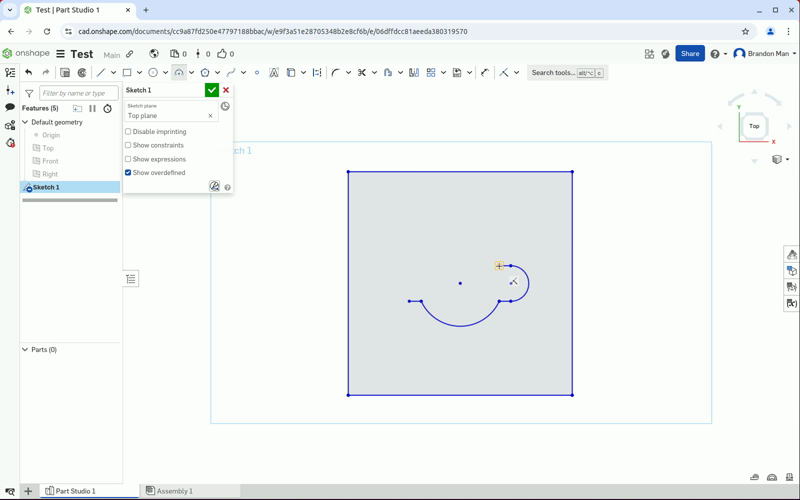
key_down(shift)
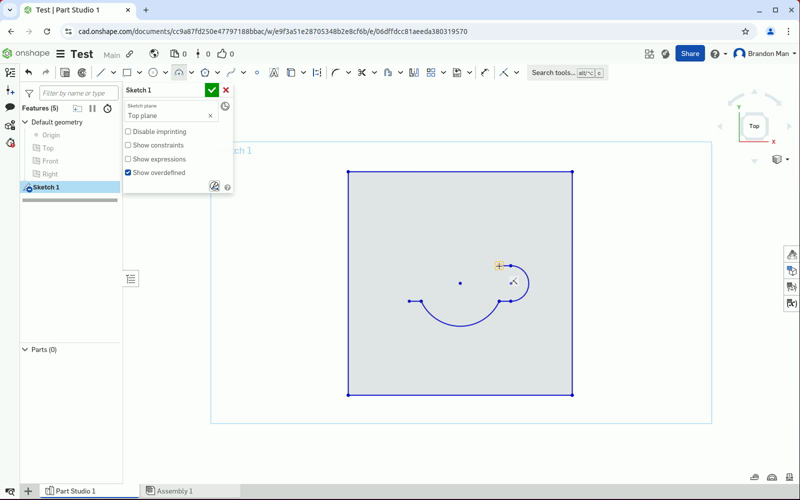
mouse_move(421, 265)
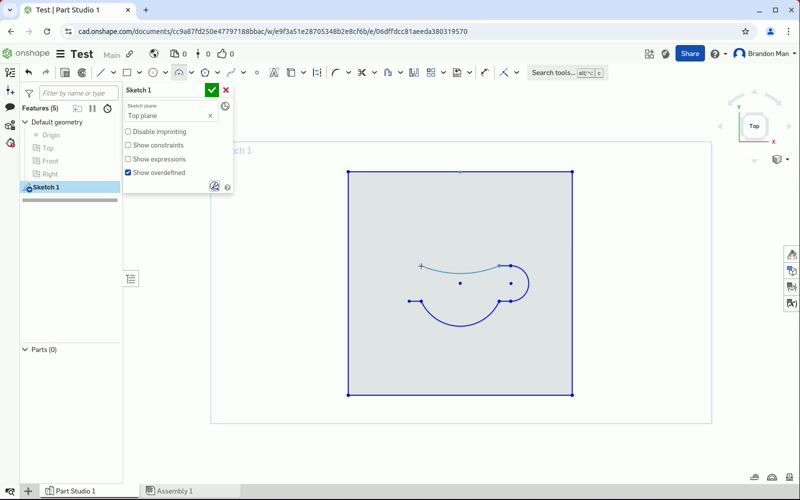
click(421, 265)
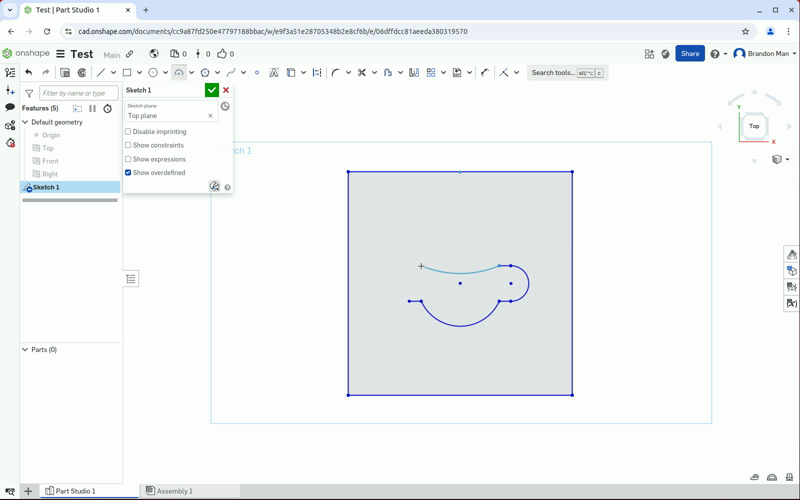
mouse_move(460, 240)
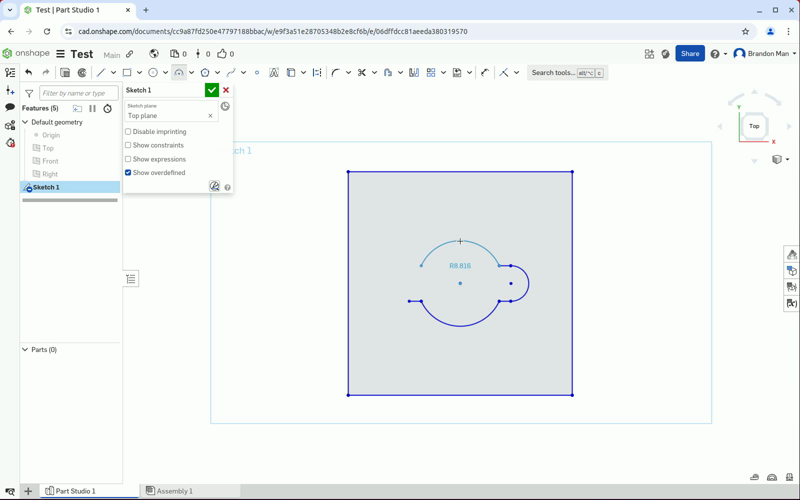
click(460, 240)
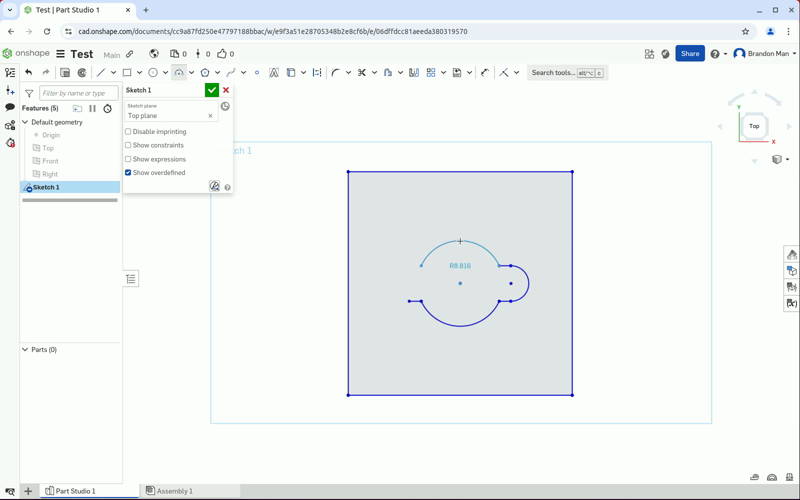
key_up(shift)
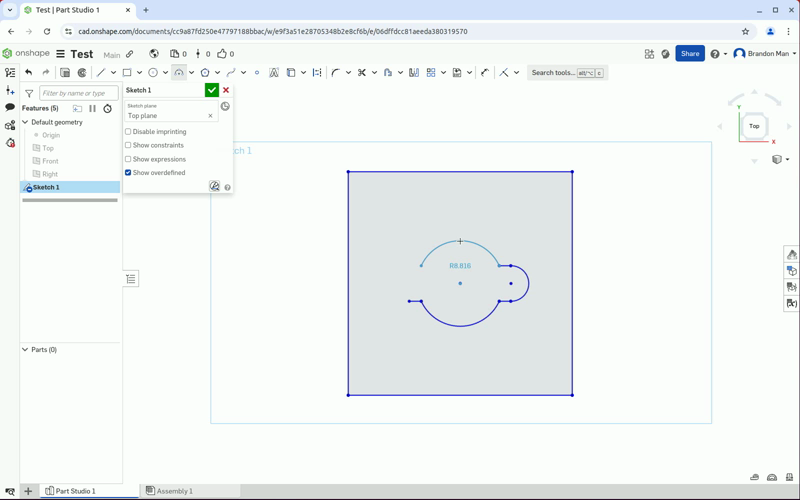
key(esc)
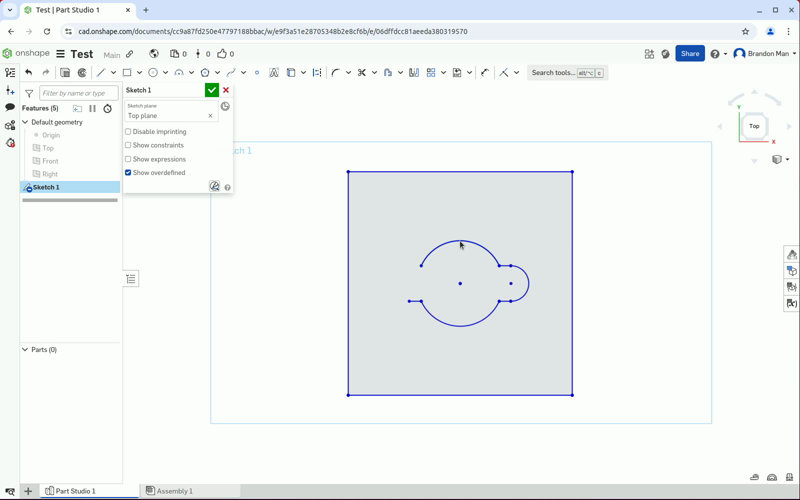
key(l)
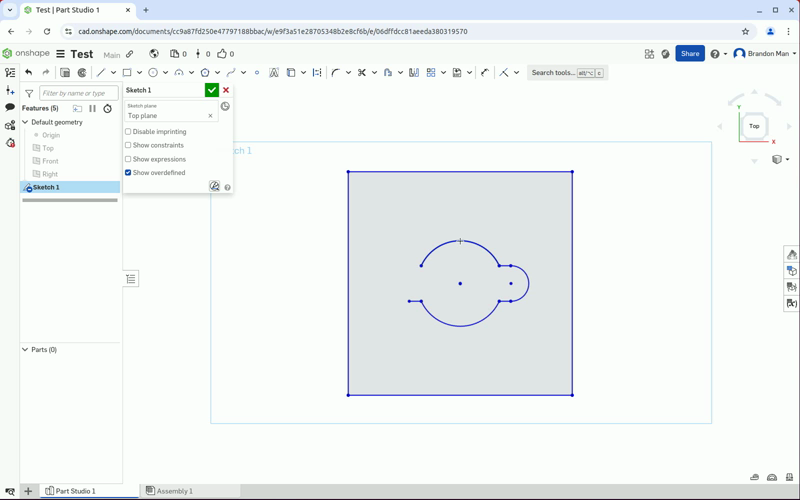
mouse_move(421, 265)
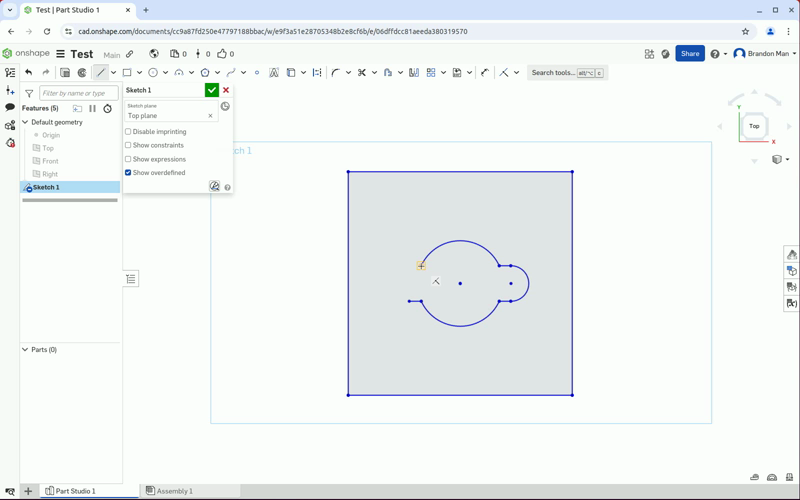
click(421, 265)
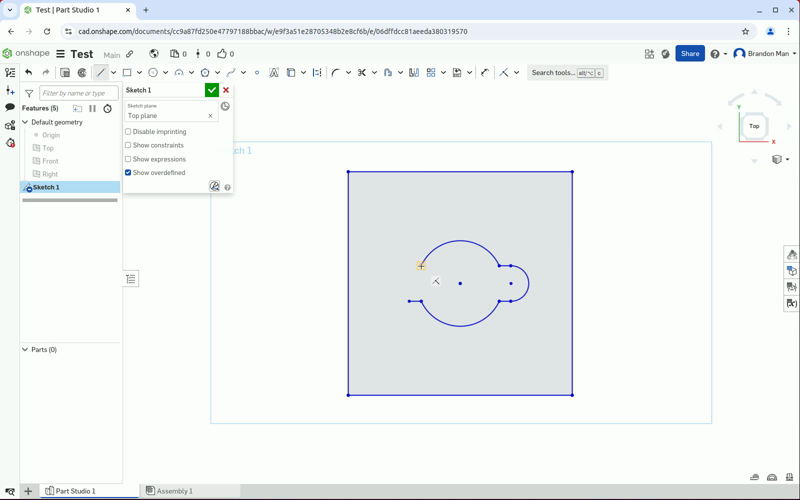
key_down(shift)
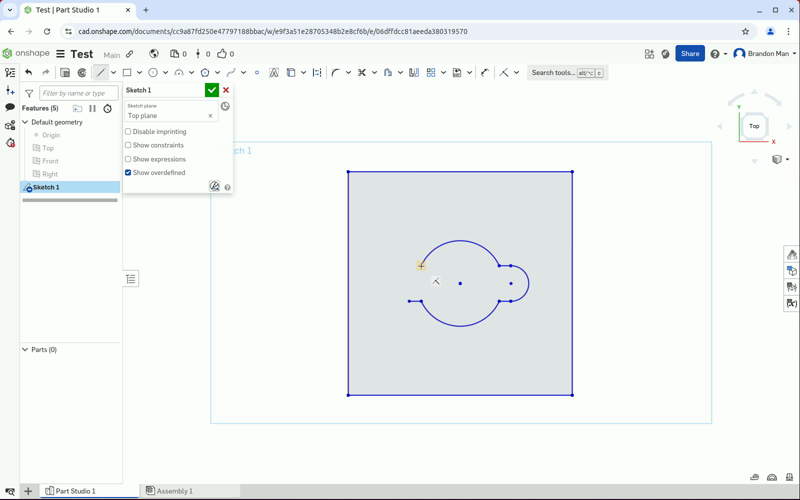
mouse_move(451, 265)
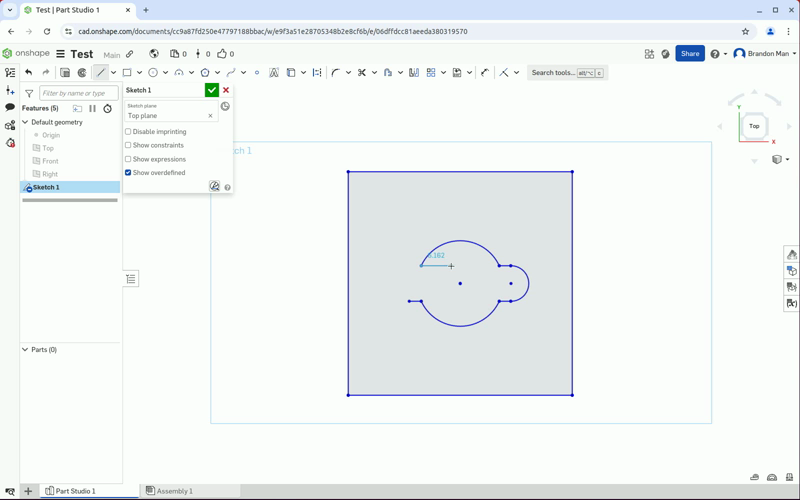
mouse_move(409, 265)
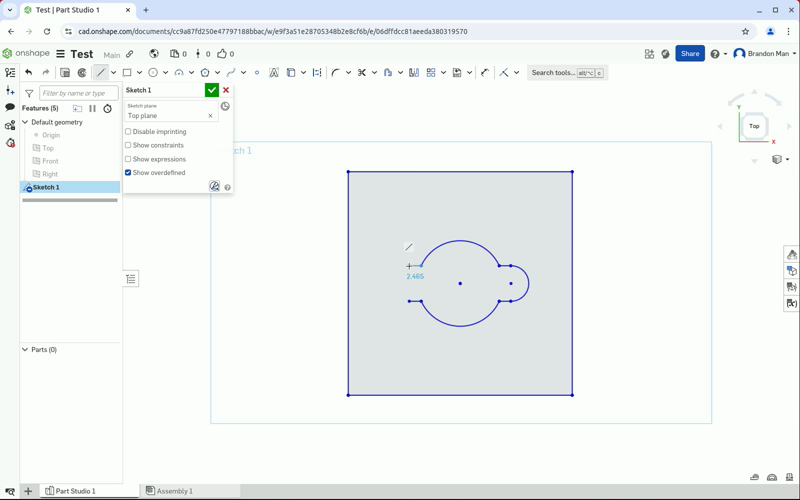
click(409, 265)
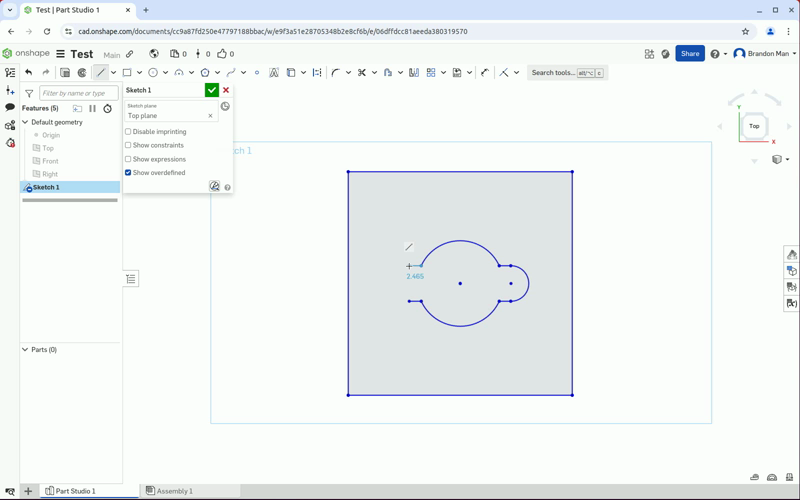
key_up(shift)
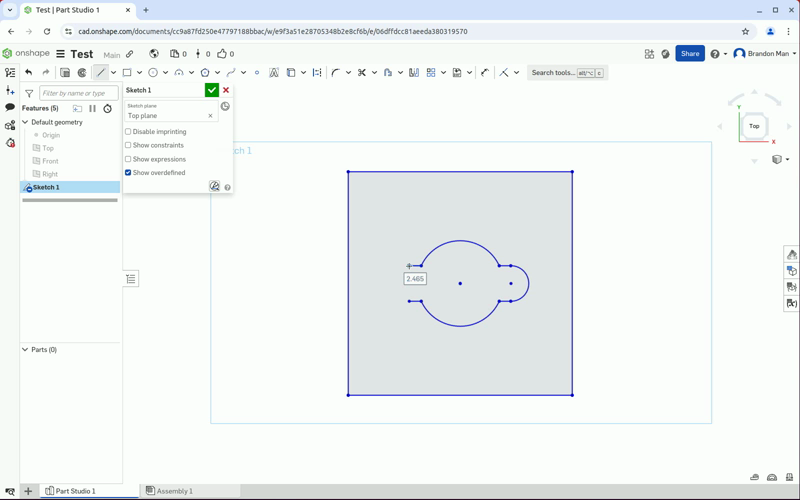
key(esc)
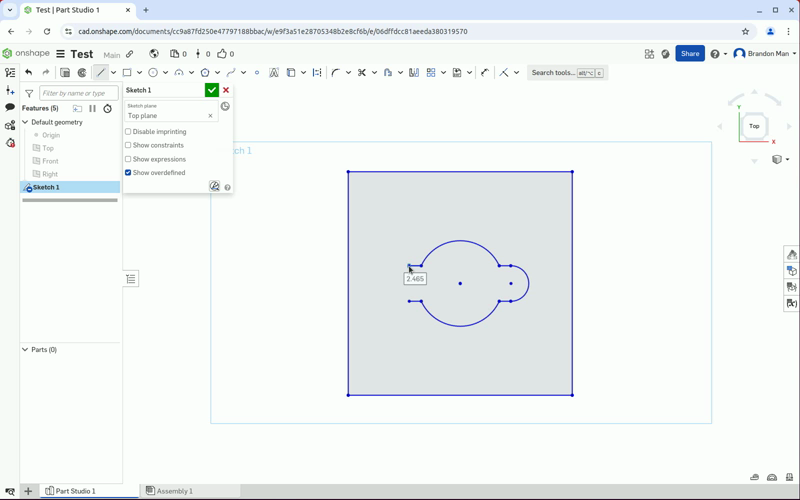
key(a)
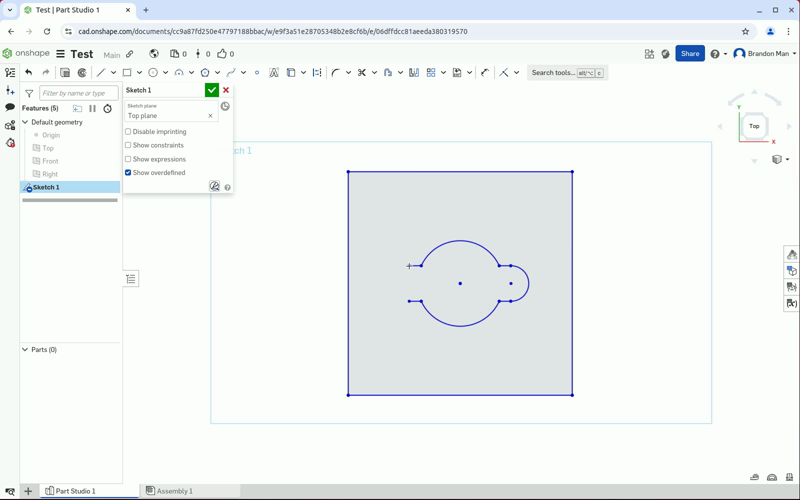
mouse_move(409, 265)
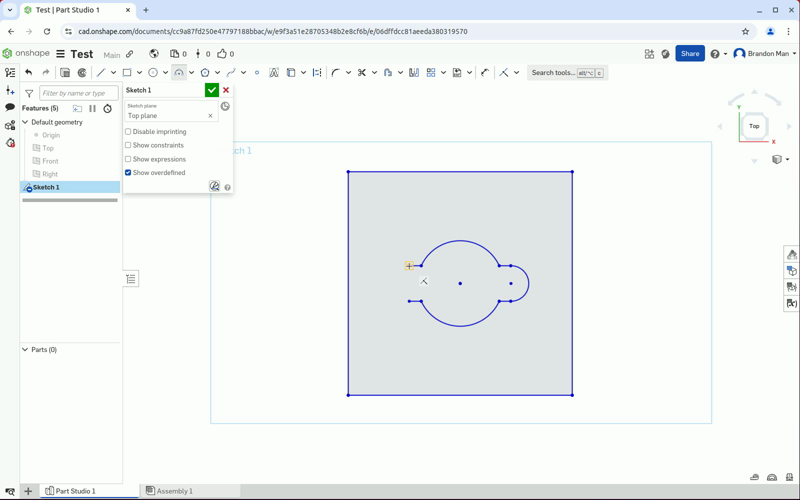
click(409, 265)
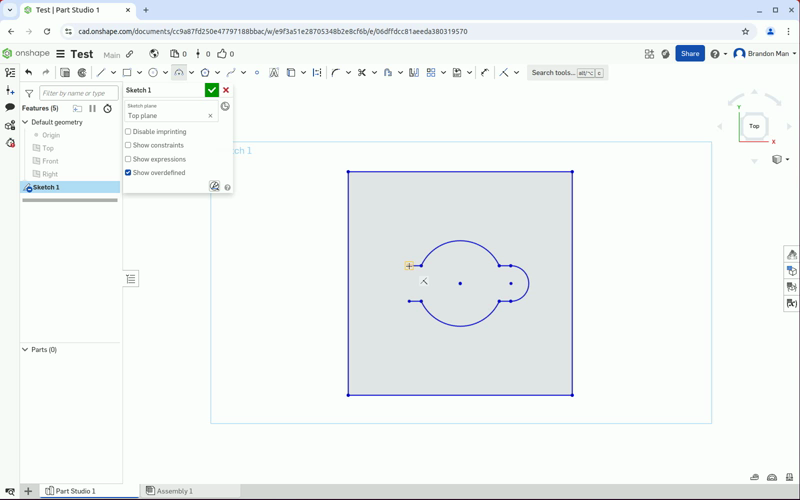
mouse_move(409, 301)
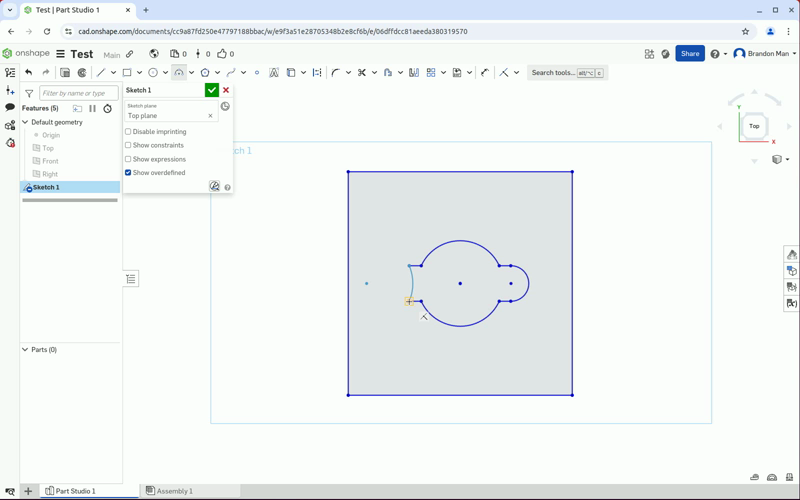
click(409, 301)
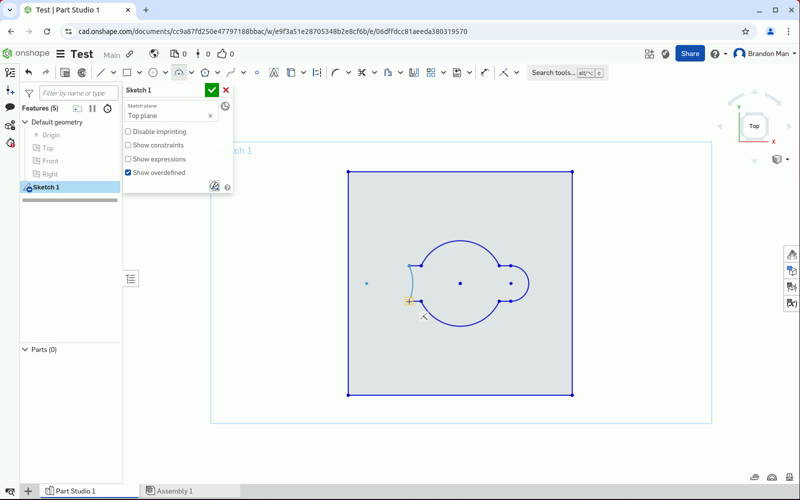
key_down(shift)
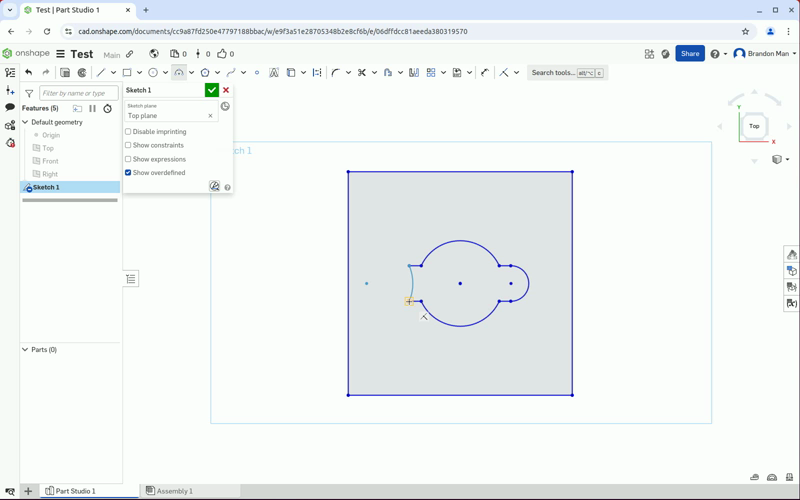
mouse_move(391, 283)
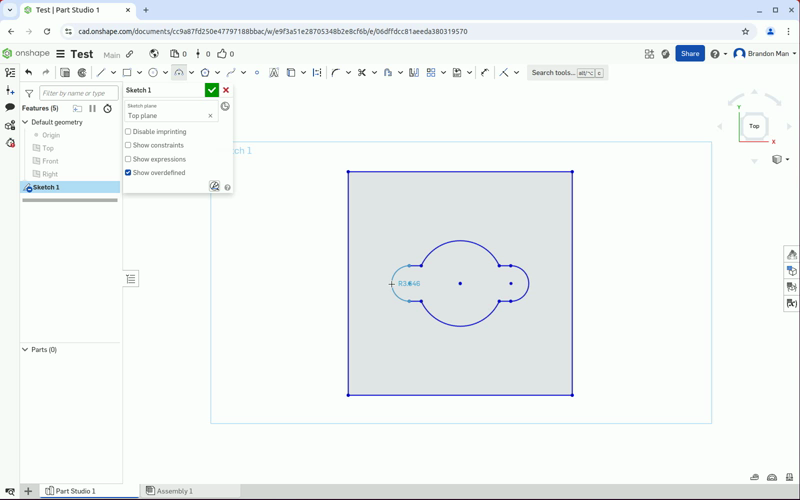
click(391, 283)
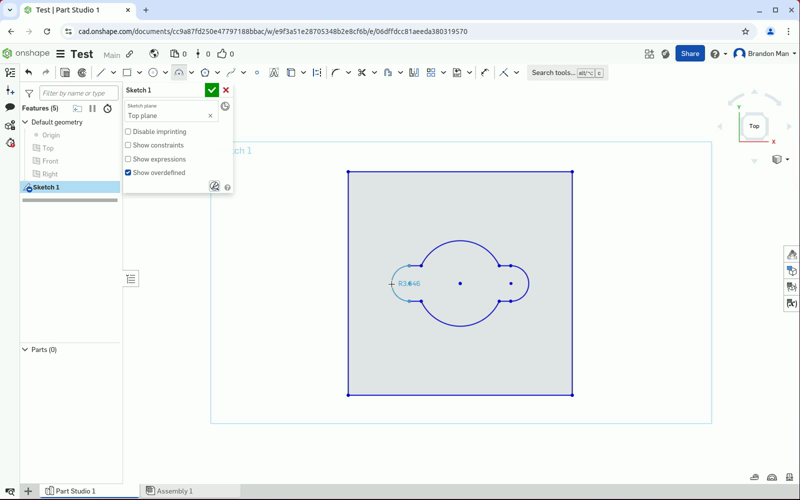
key_up(shift)
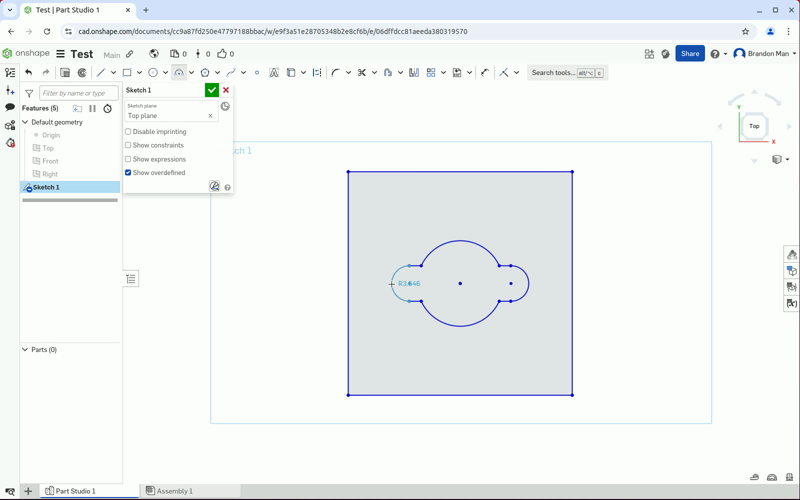
key(esc)
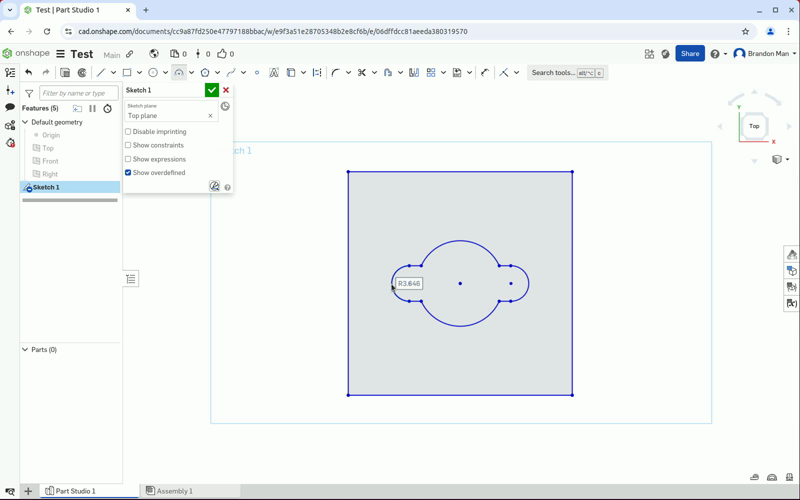
mouse_move(380, 360)
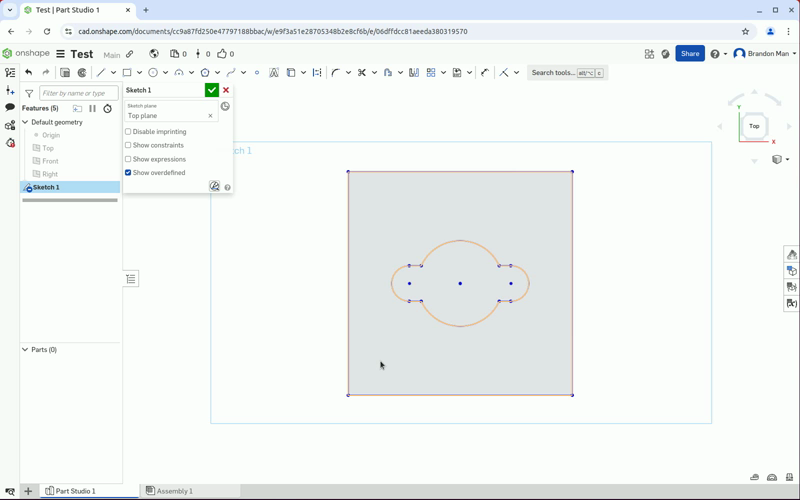
click(380, 360)
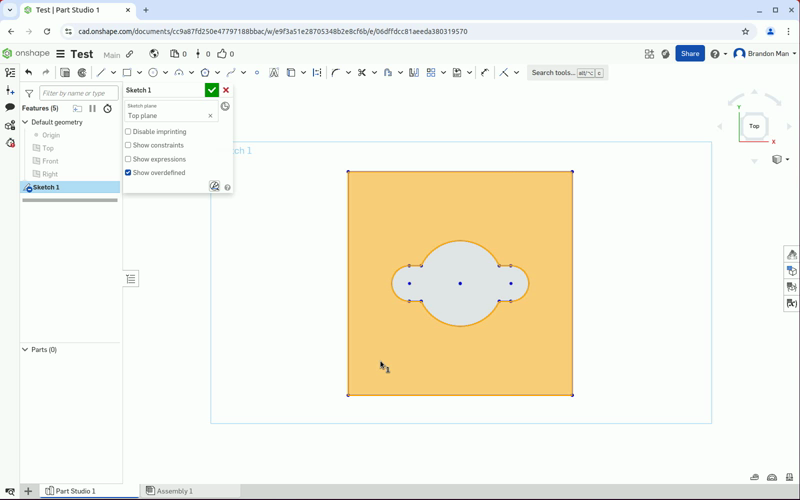
mouse_move(73, 352)
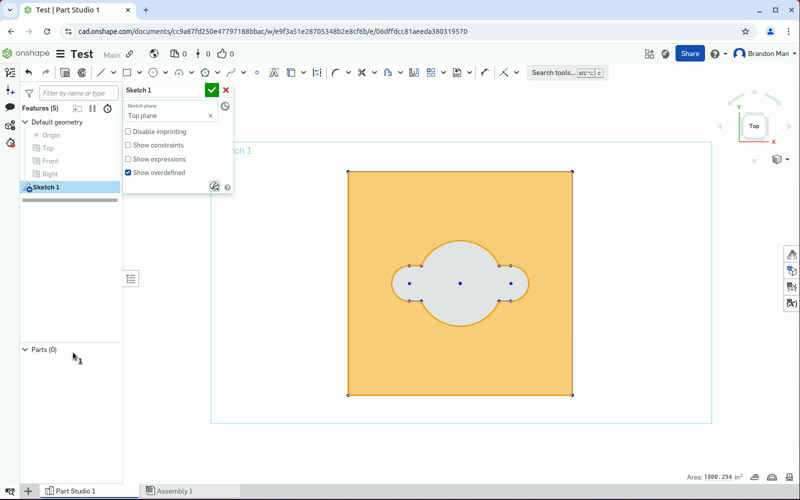
key(shift+y)
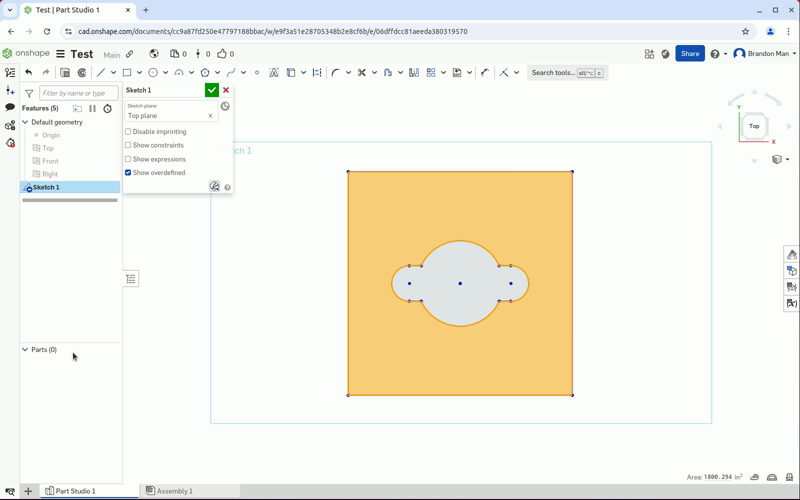
key(shift+e)
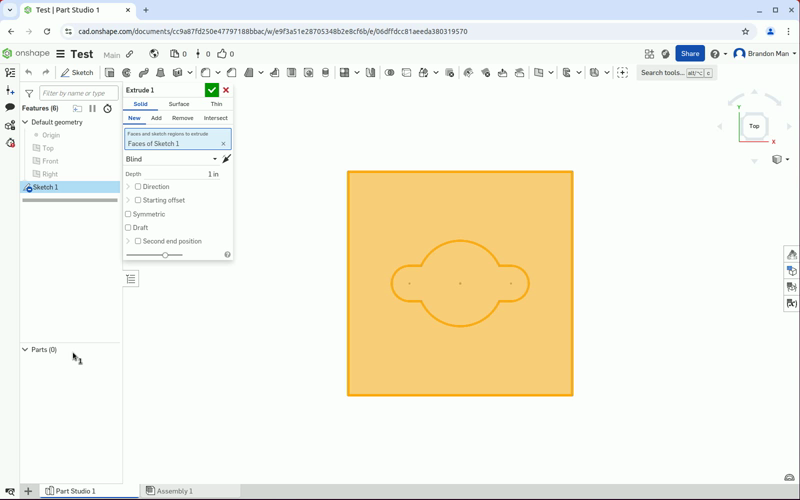
mouse_move(143, 106)
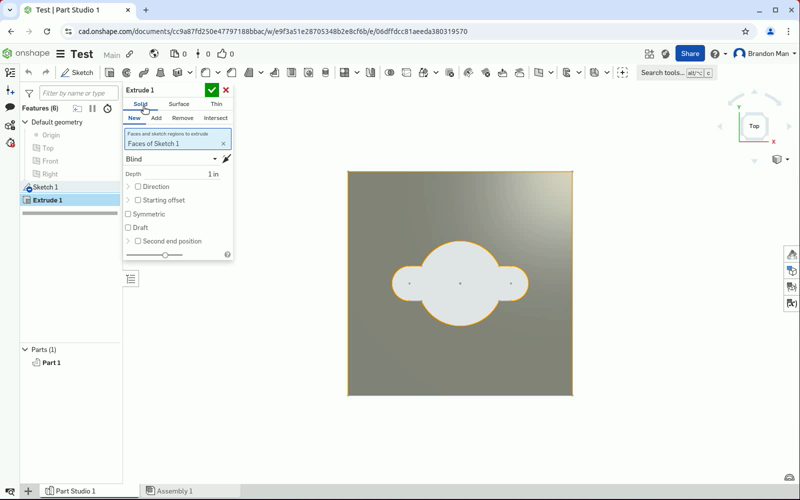
click(143, 106)
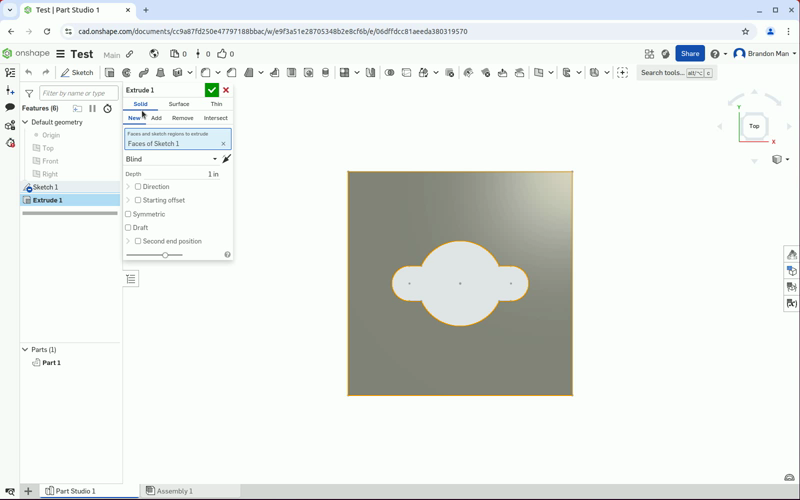
mouse_move(137, 120)
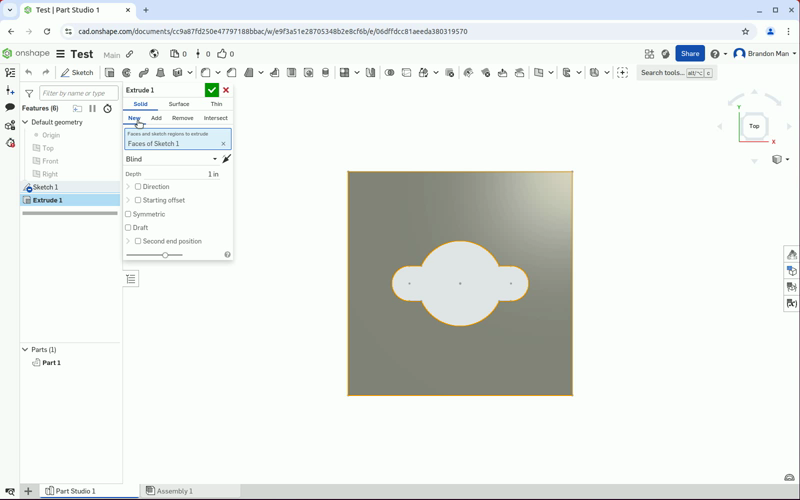
click(137, 120)
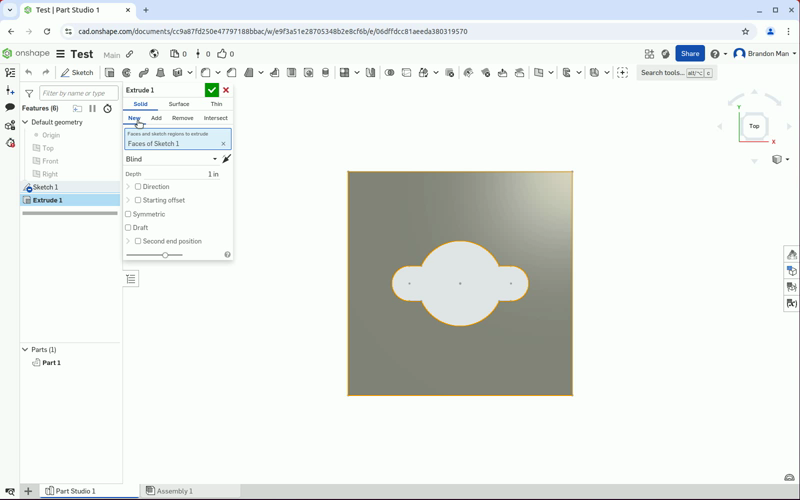
key(tab, 4)
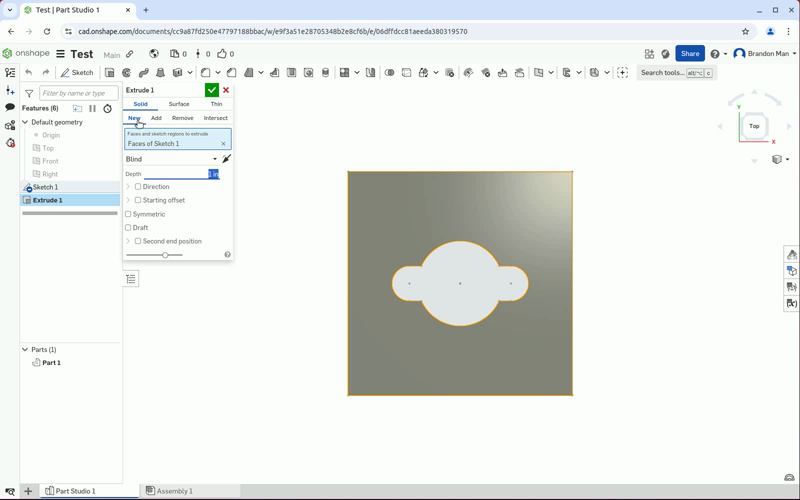
text(2.888)
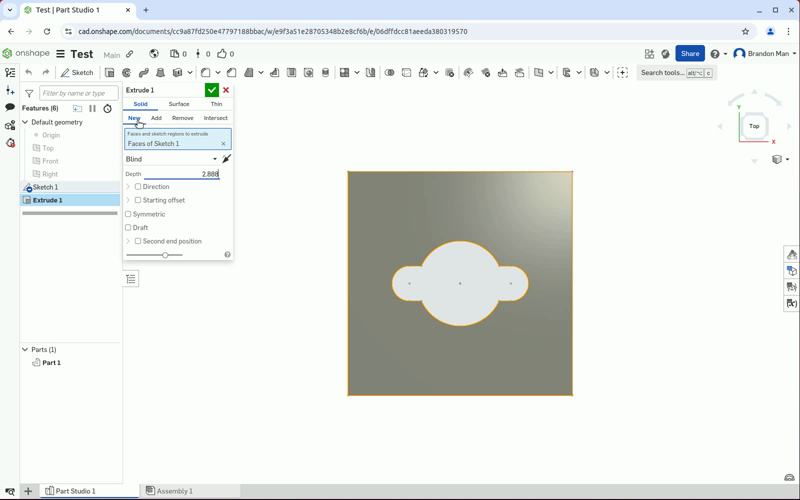
key(tab, 3)
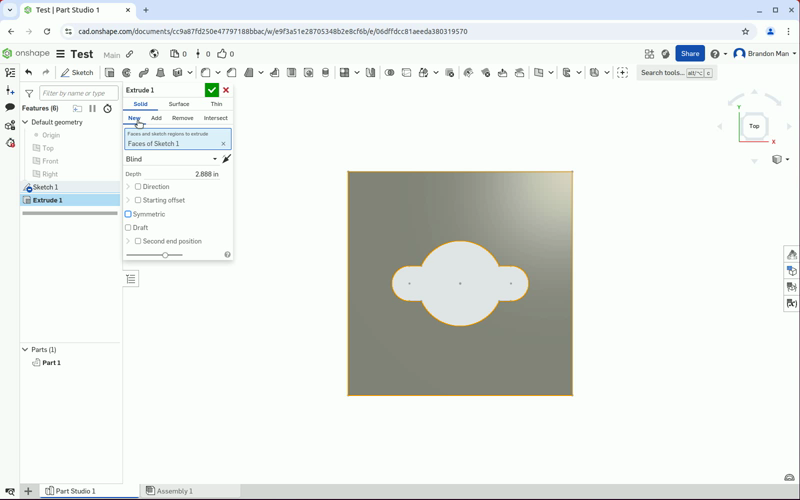
key(space)
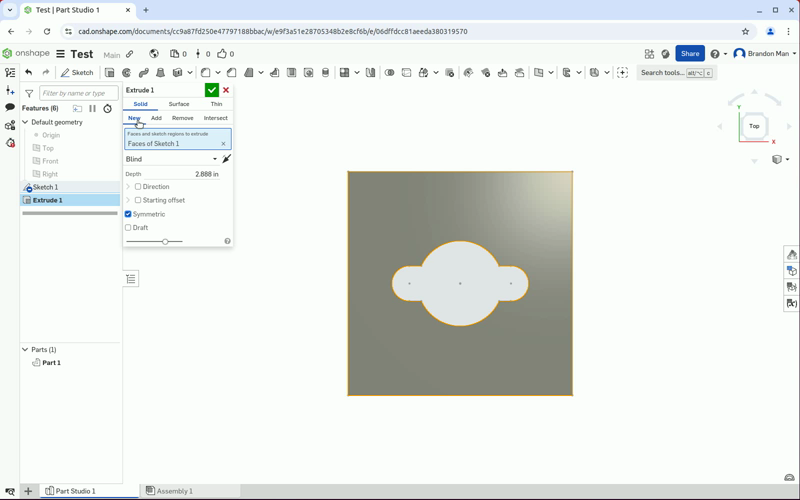
key(enter)
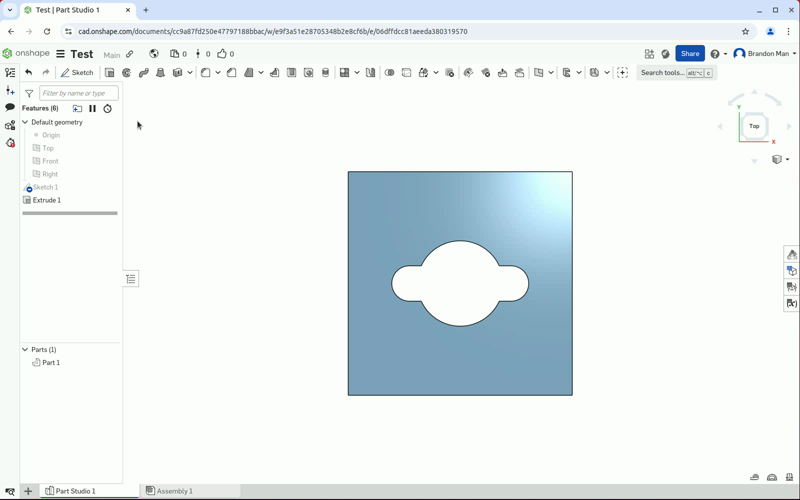
key(shift+h)
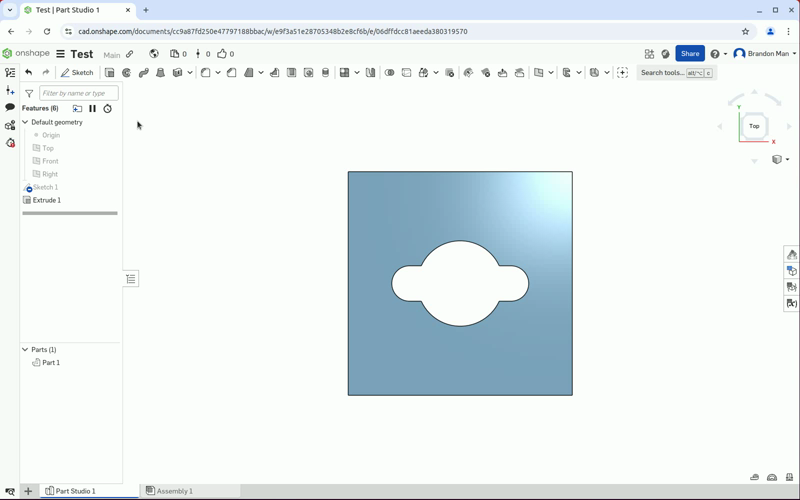
key(shift+h)
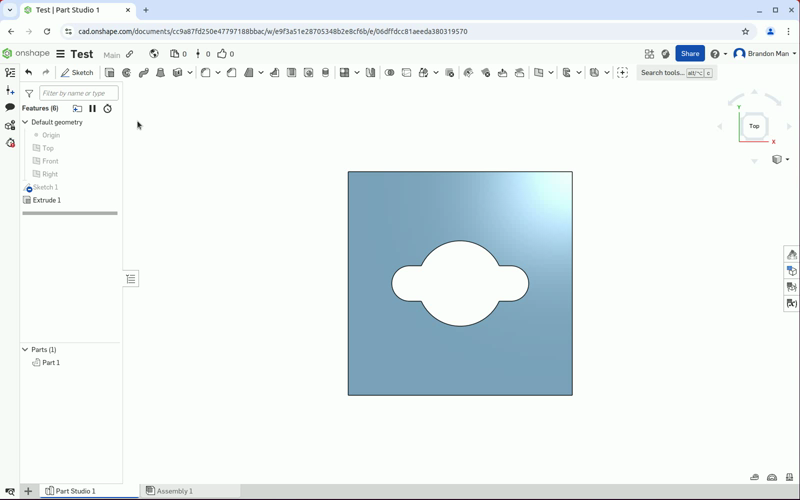
mouse_move(73, 189)
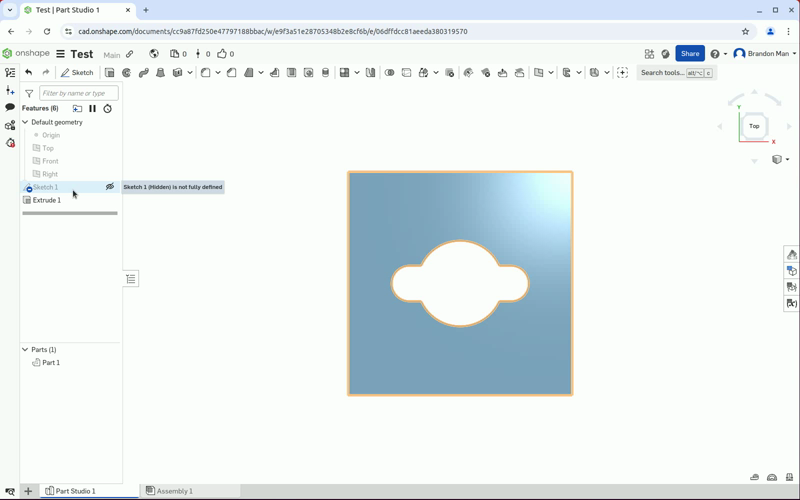
click(73, 189)
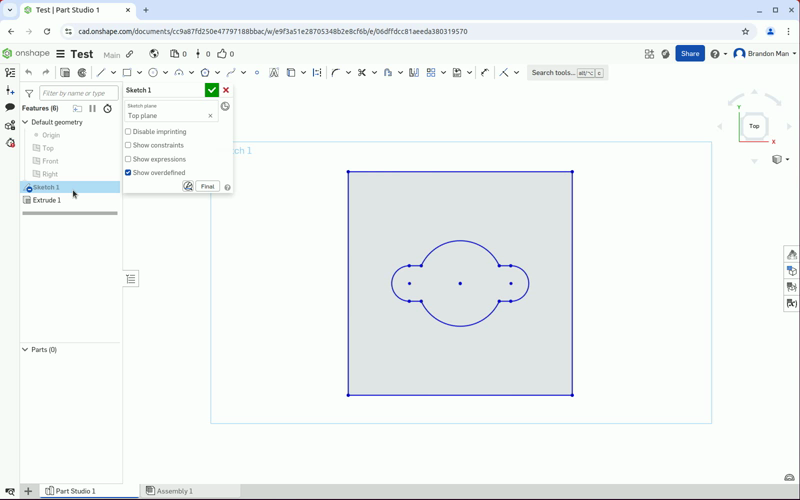
mouse_move(229, 92)
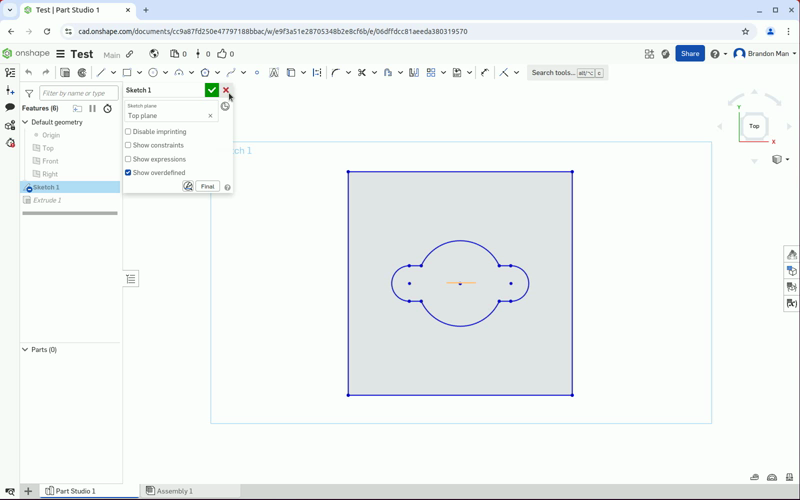
click(229, 92)
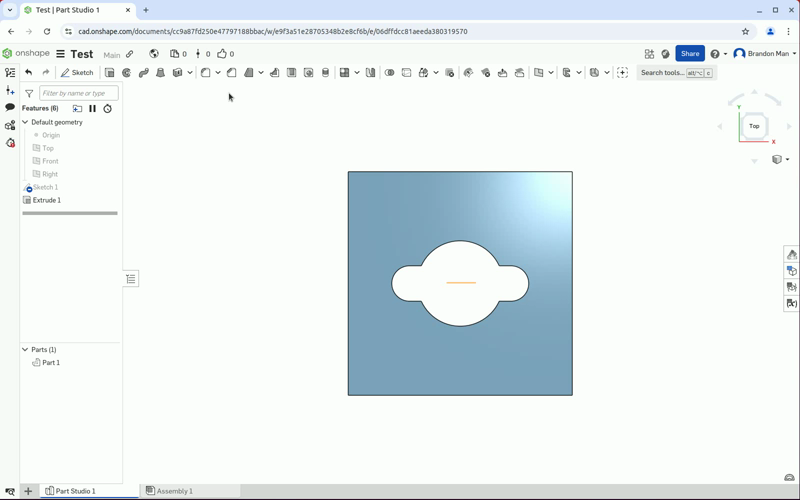
mouse_move(541, 75)
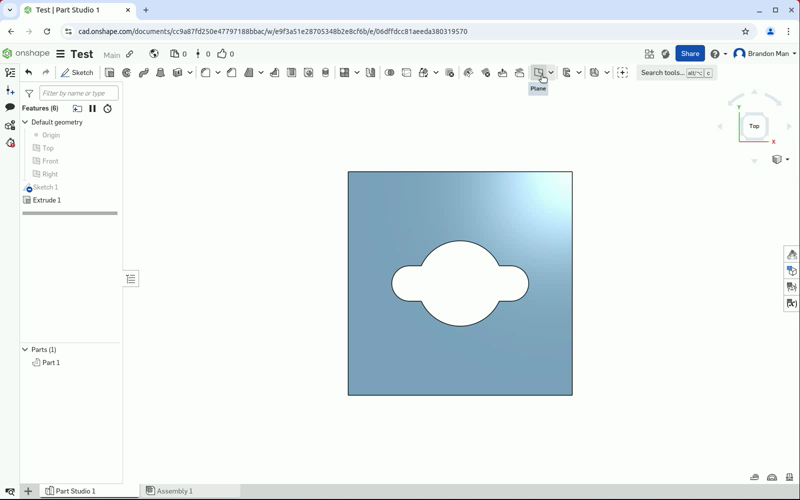
click(541, 75)
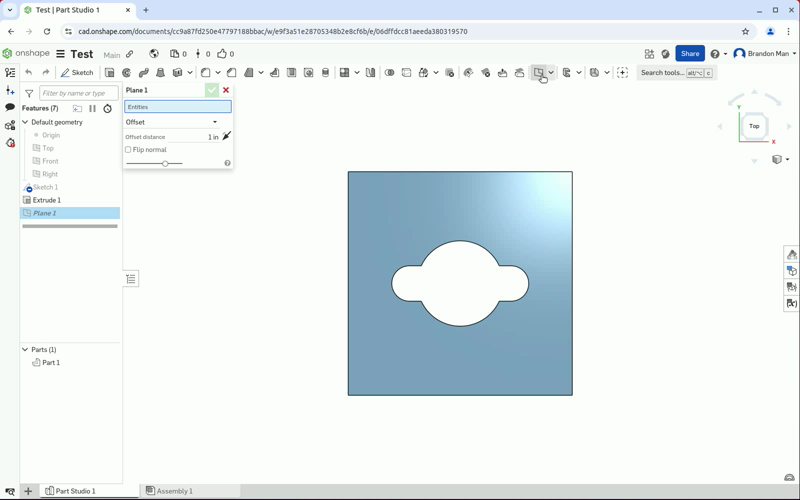
mouse_move(73, 150)
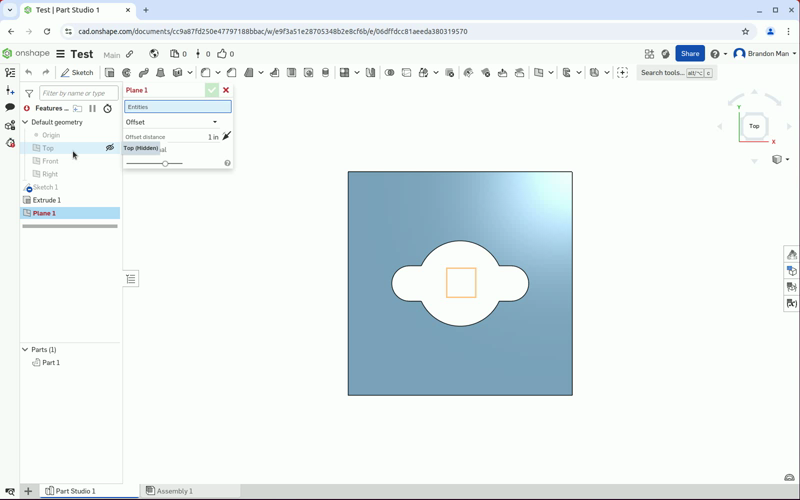
click(73, 150)
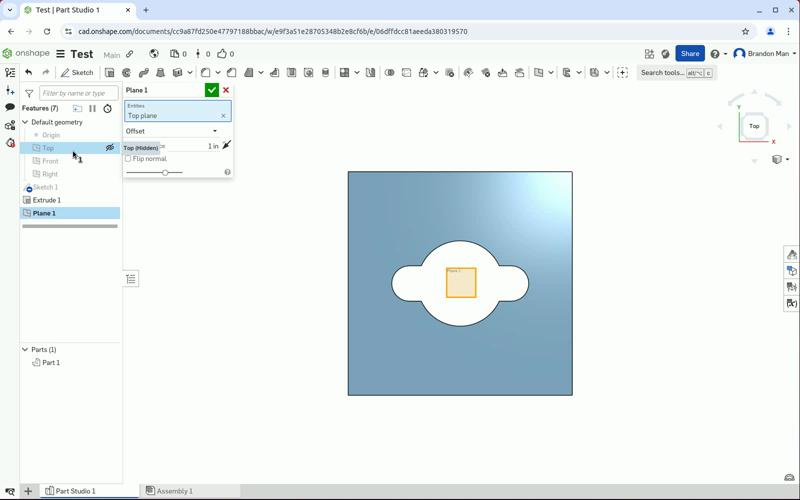
key(tab, 2)
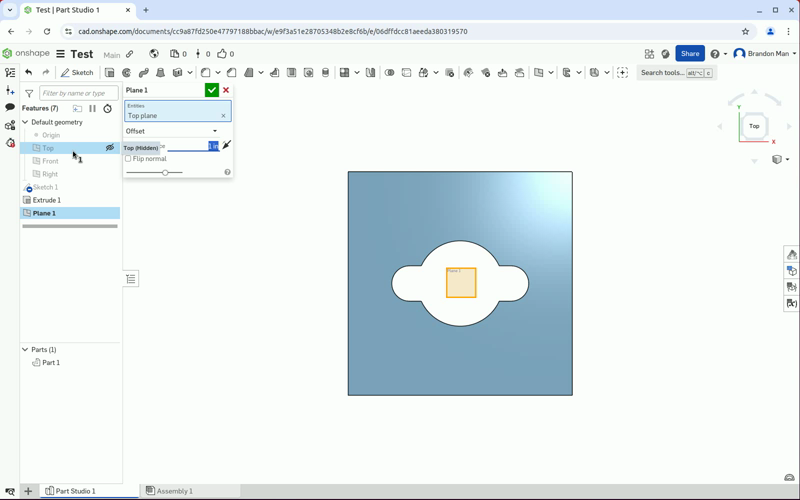
text(1.448)
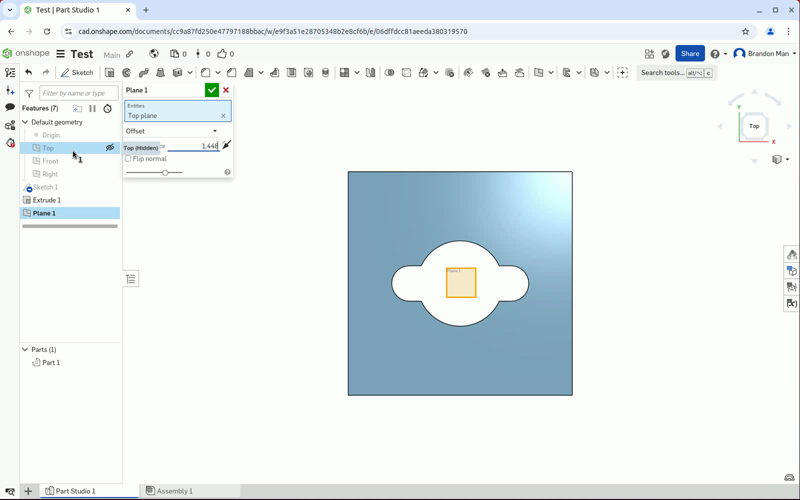
key(enter, 2)
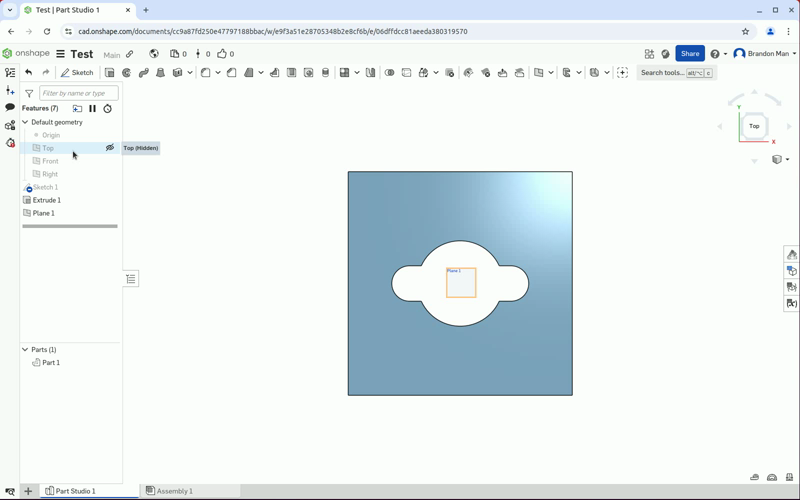
key(shift+s)
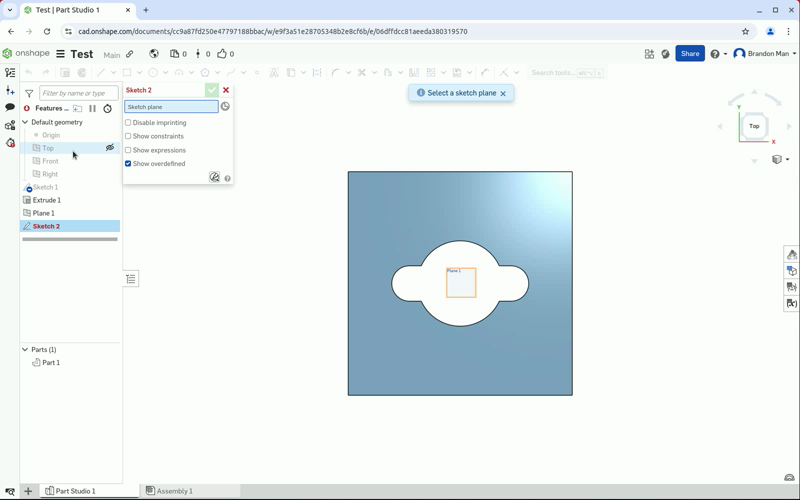
mouse_move(73, 215)
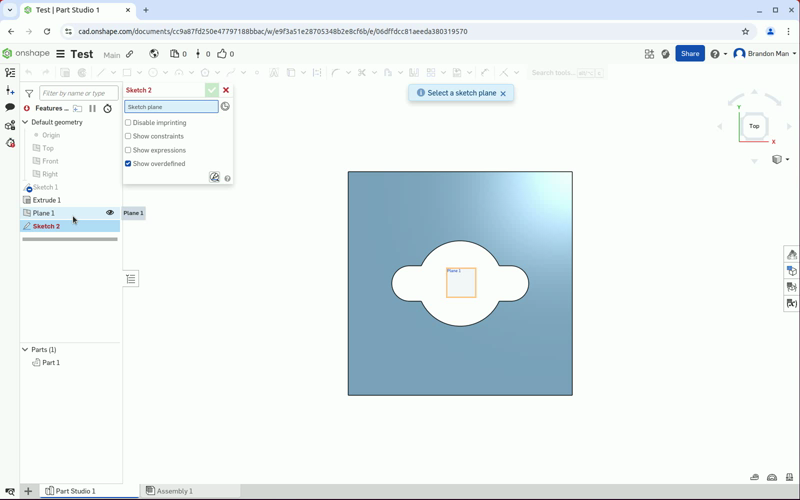
click(73, 215)
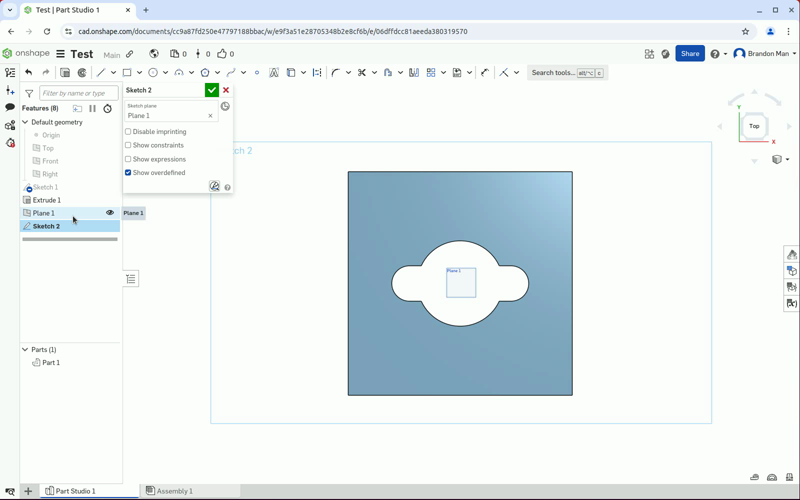
mouse_move(73, 352)
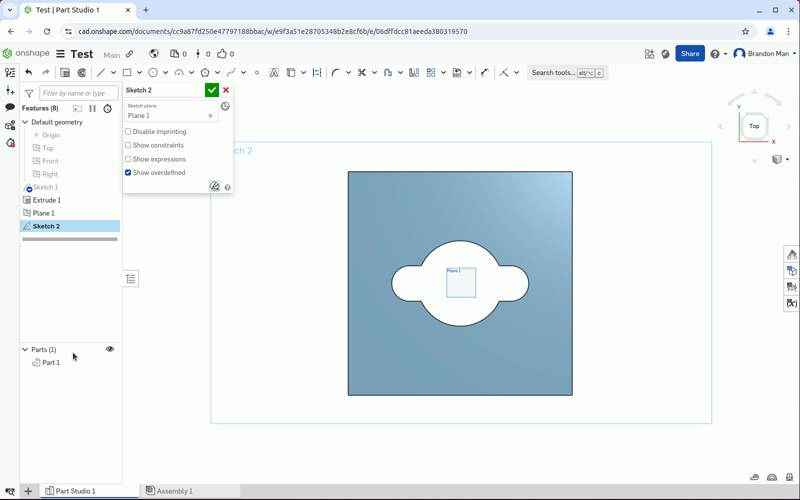
key(y)
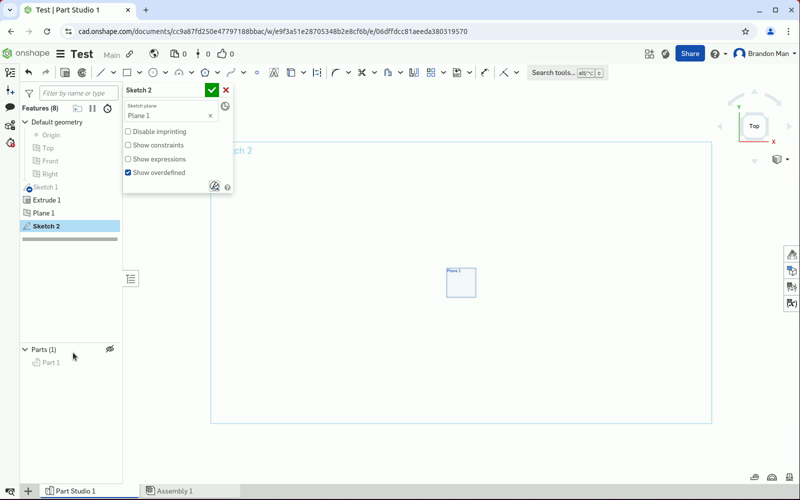
key(l)
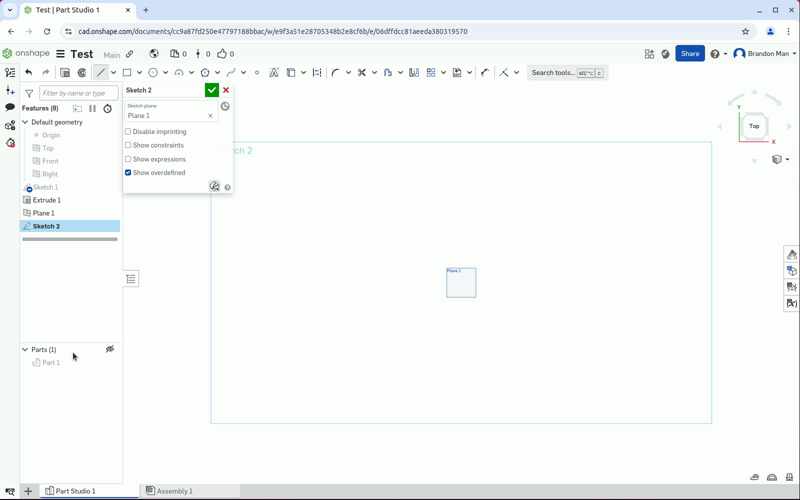
key_down(shift)
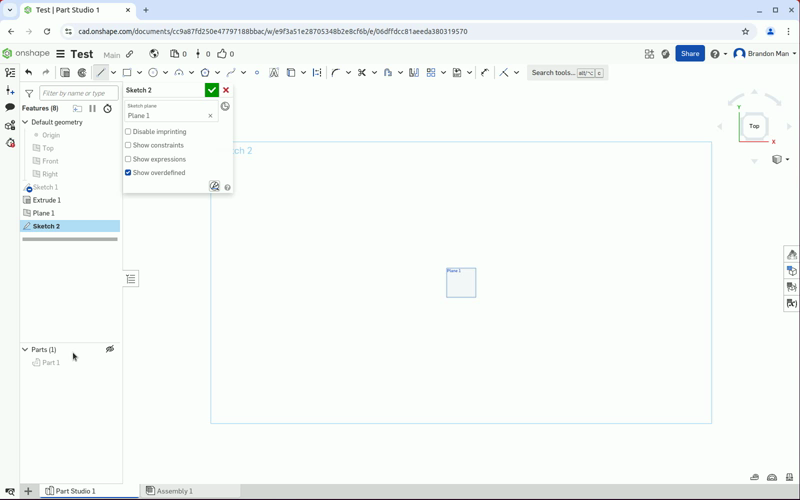
mouse_move(348, 395)
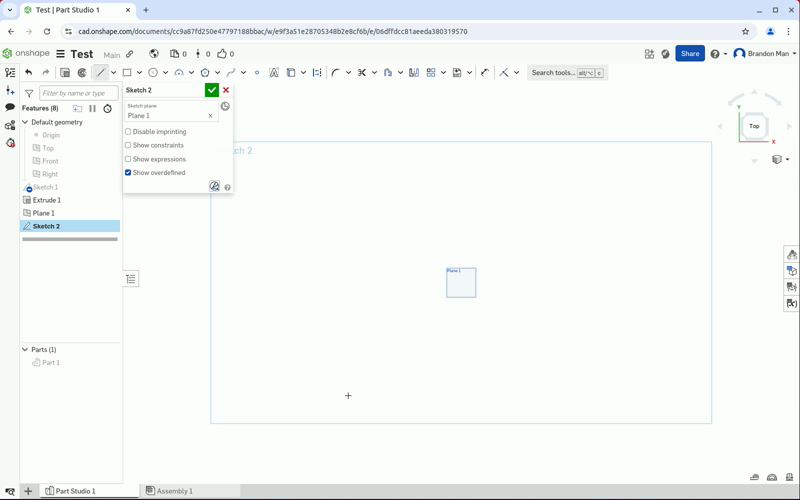
click(348, 395)
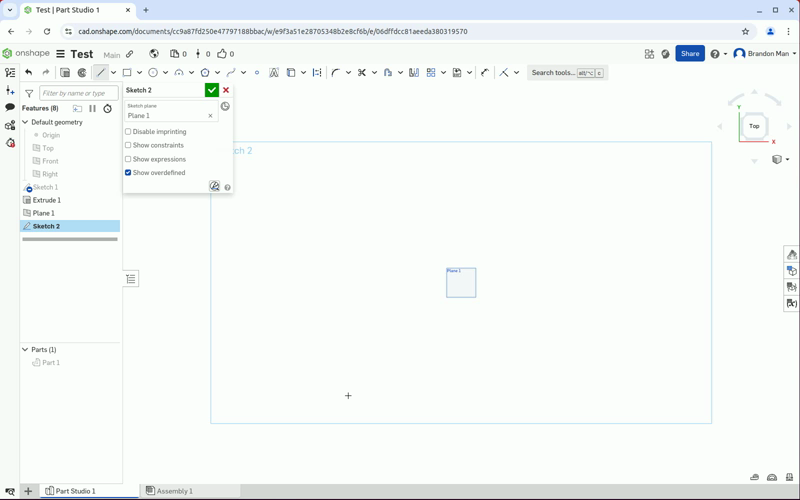
key_up(shift)
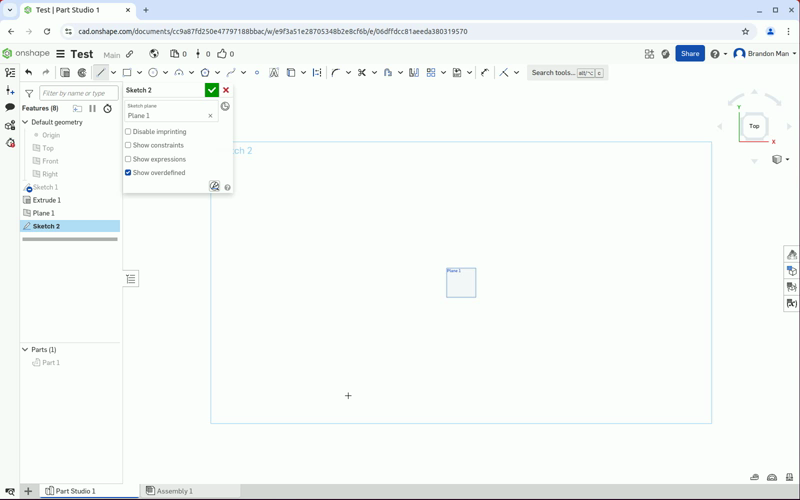
key_down(shift)
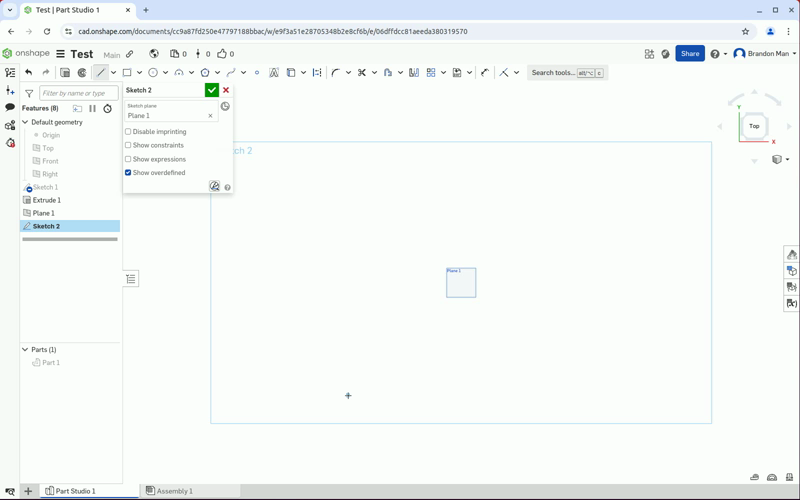
mouse_move(378, 395)
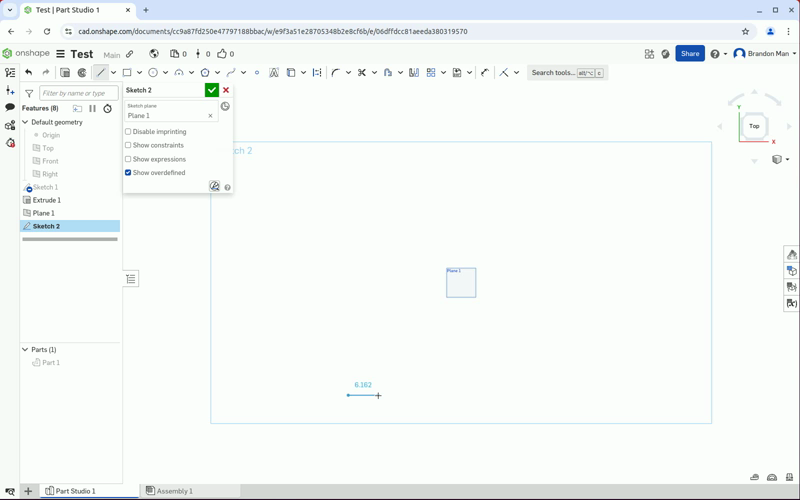
mouse_move(364, 395)
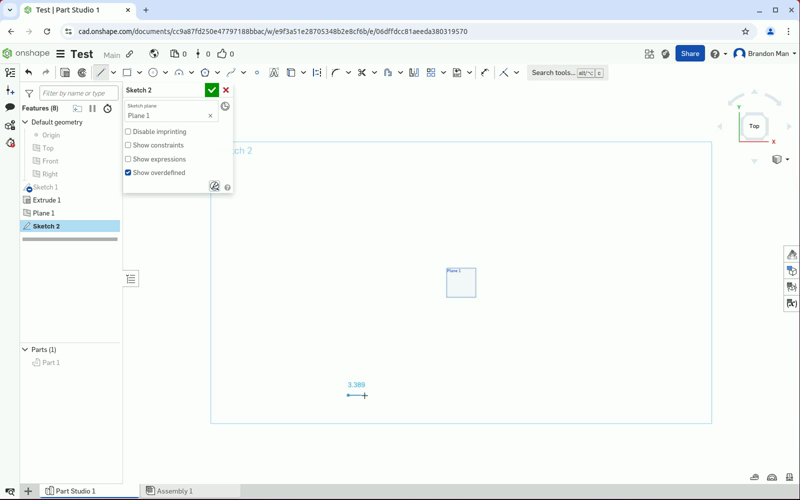
click(364, 395)
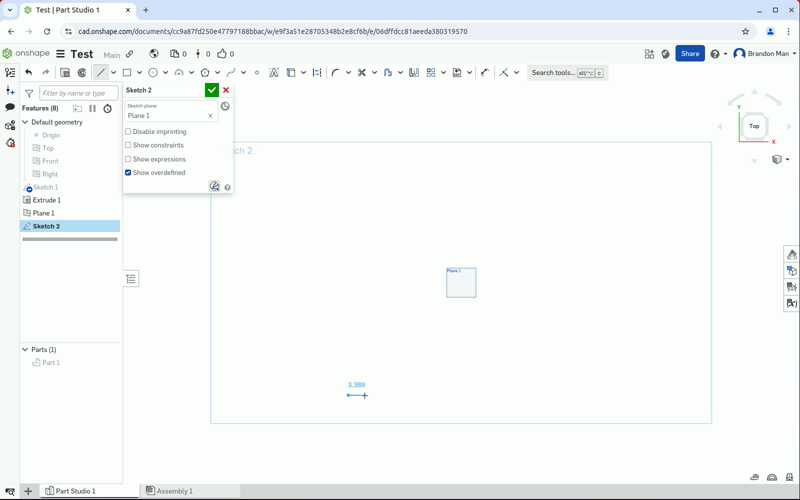
key_up(shift)
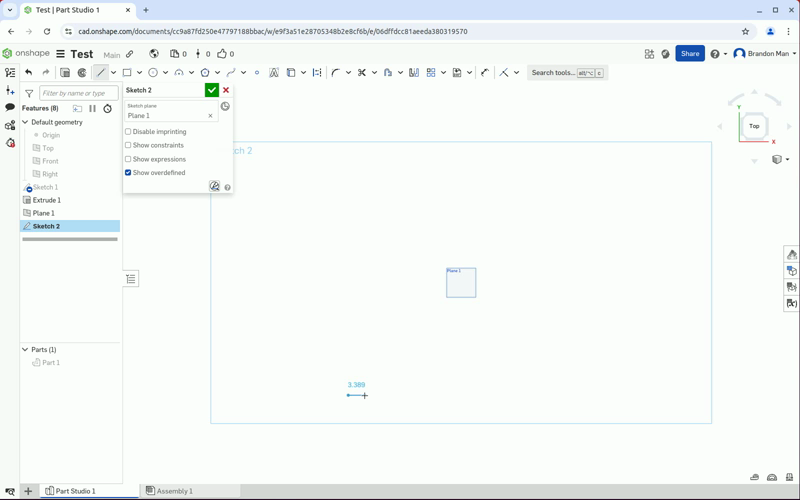
key_down(shift)
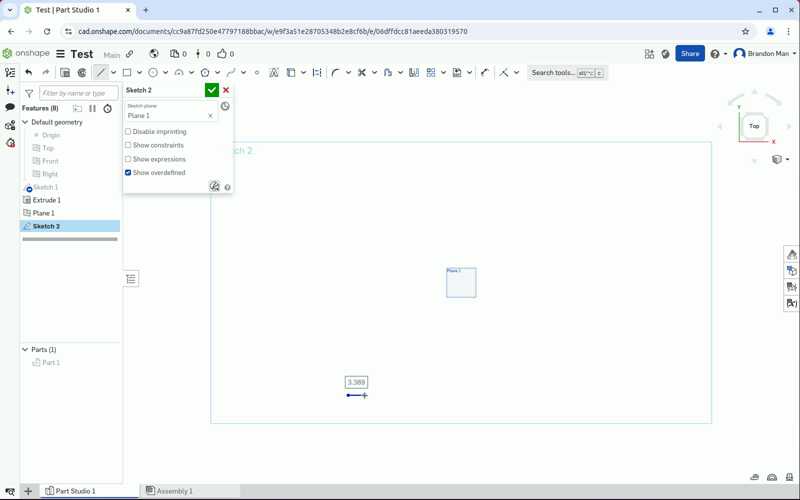
mouse_move(364, 171)
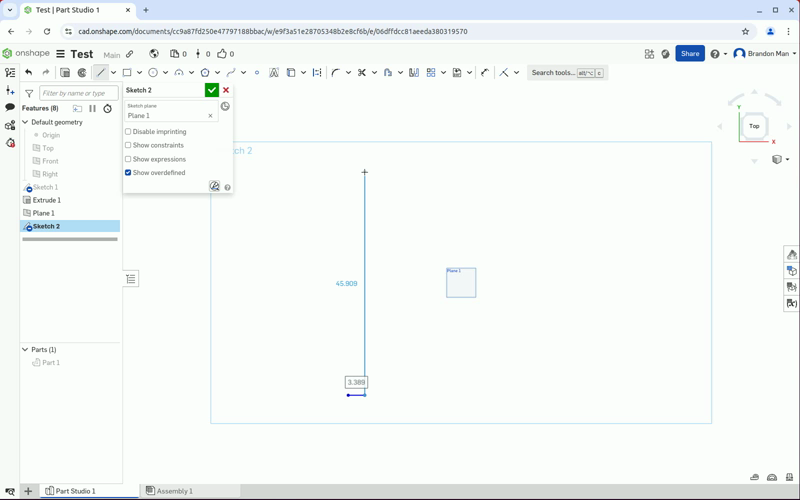
click(364, 171)
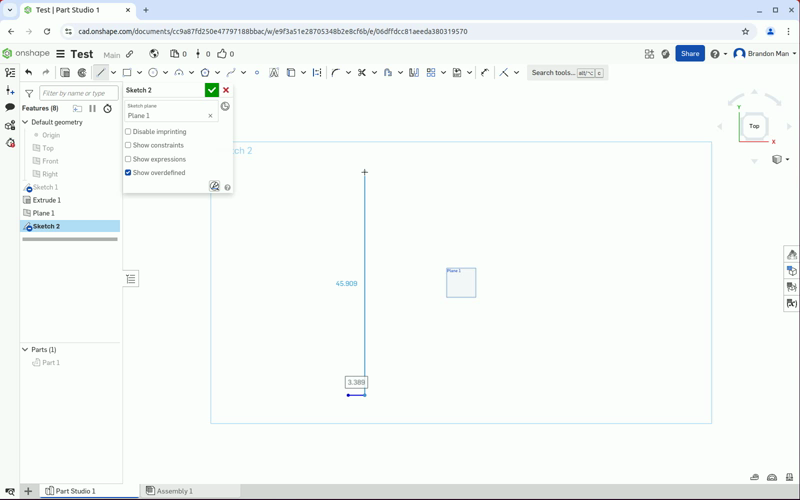
key_up(shift)
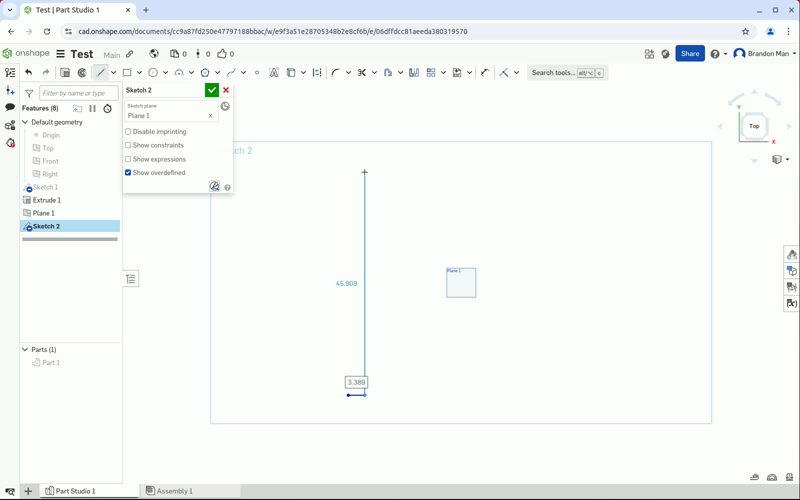
key_down(shift)
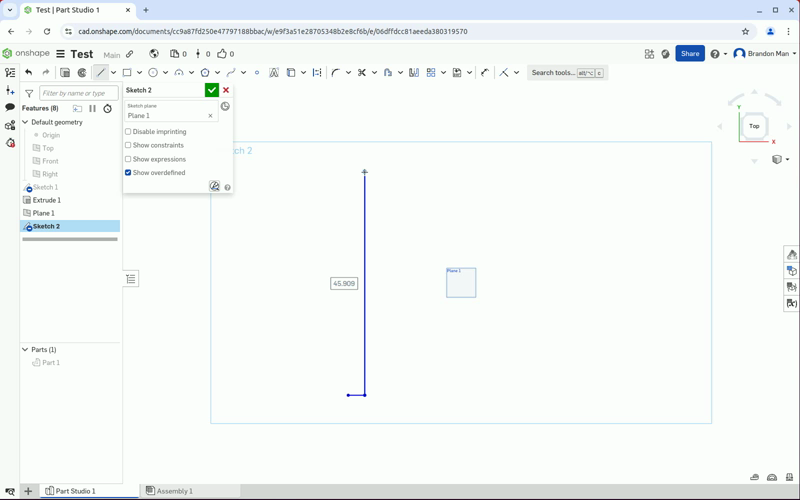
mouse_move(394, 171)
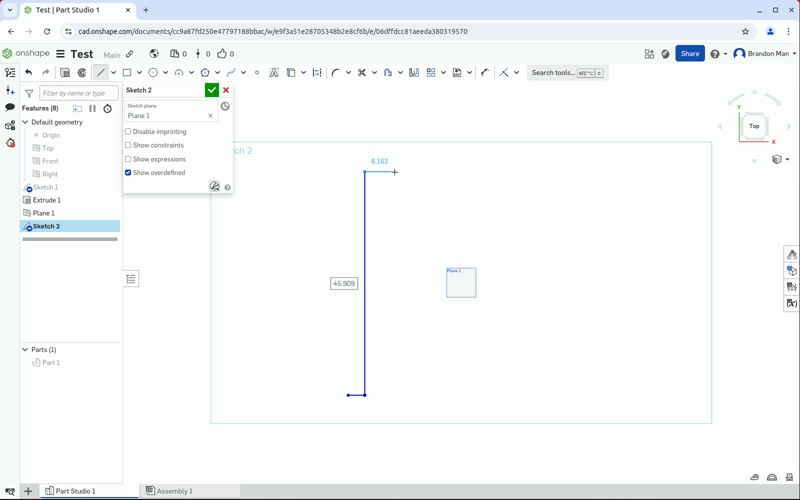
mouse_move(348, 171)
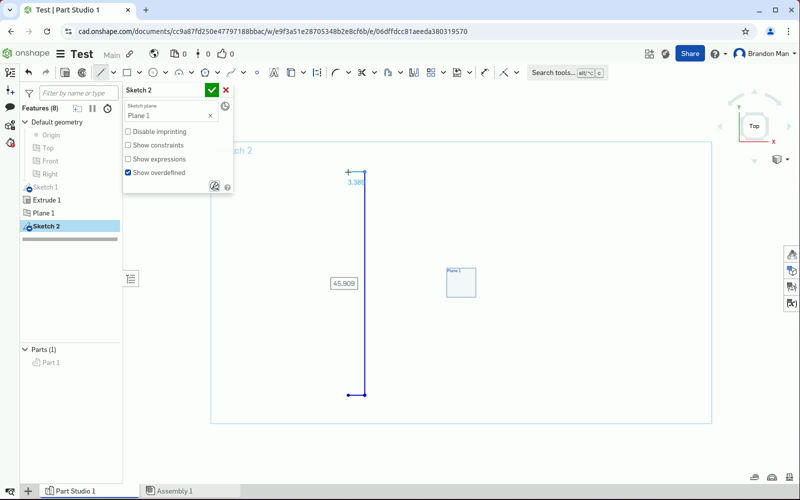
click(348, 171)
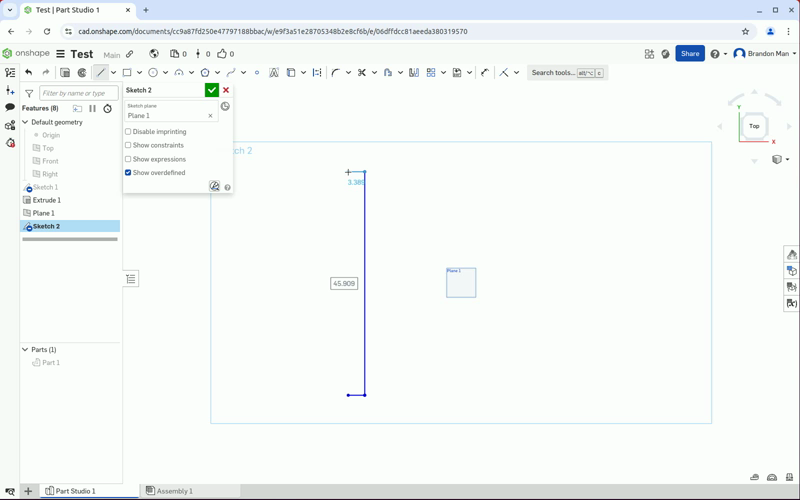
key_up(shift)
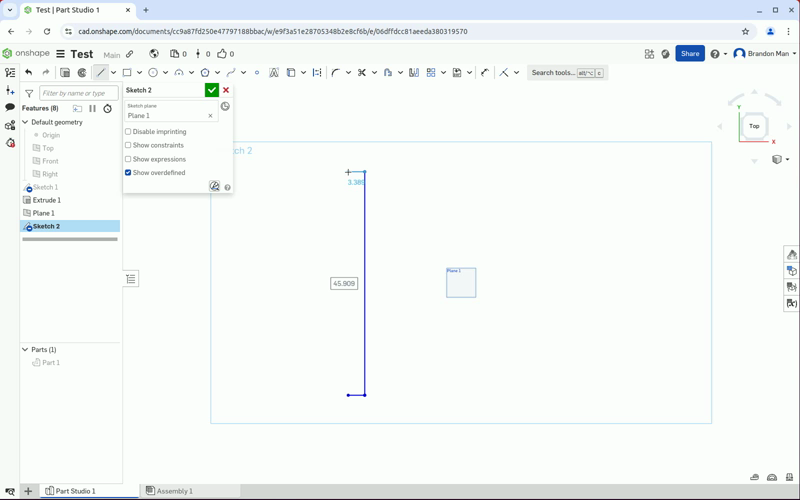
key_down(shift)
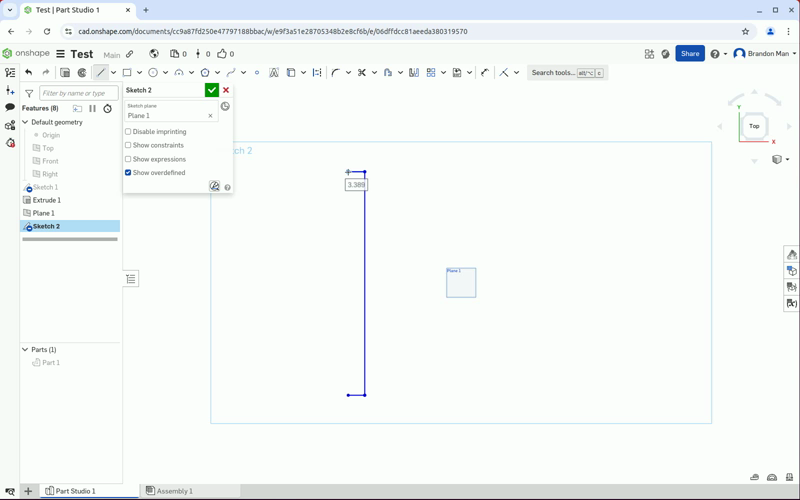
mouse_move(348, 395)
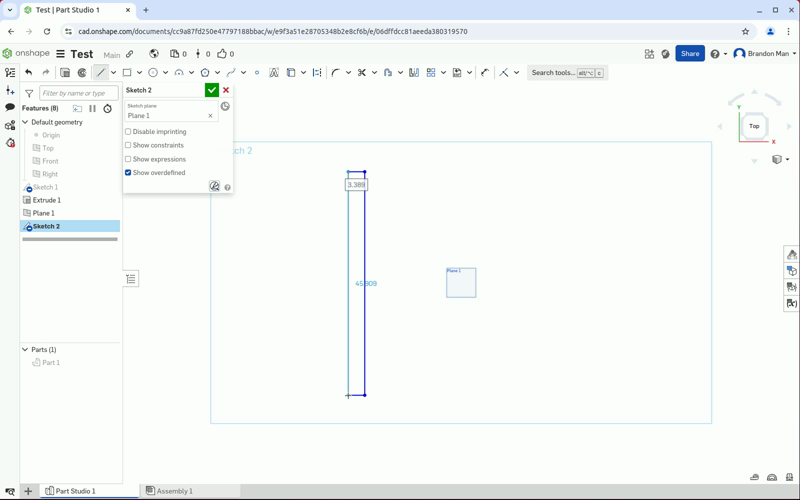
key_up(shift)
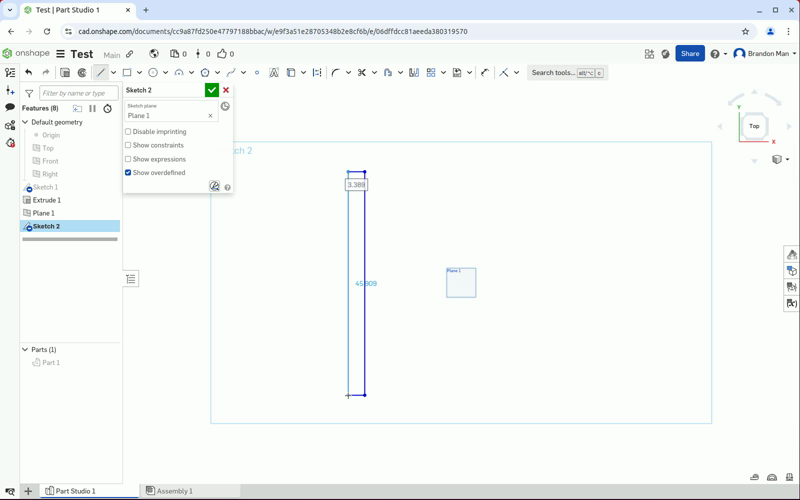
click(348, 395)
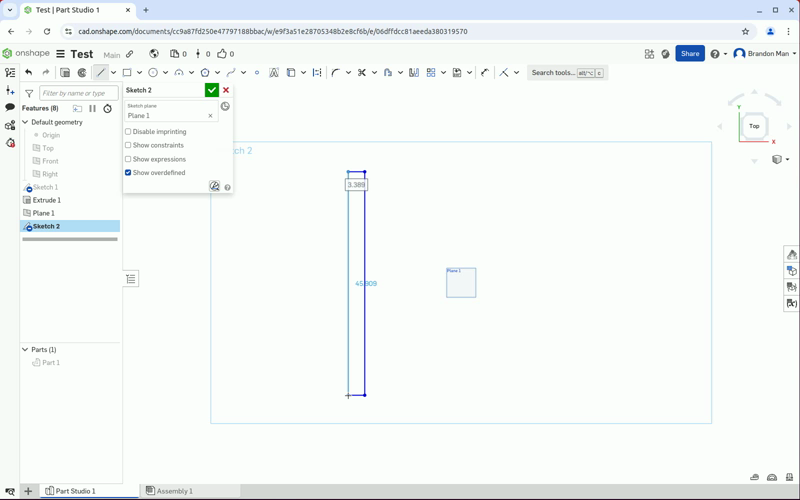
key(esc)
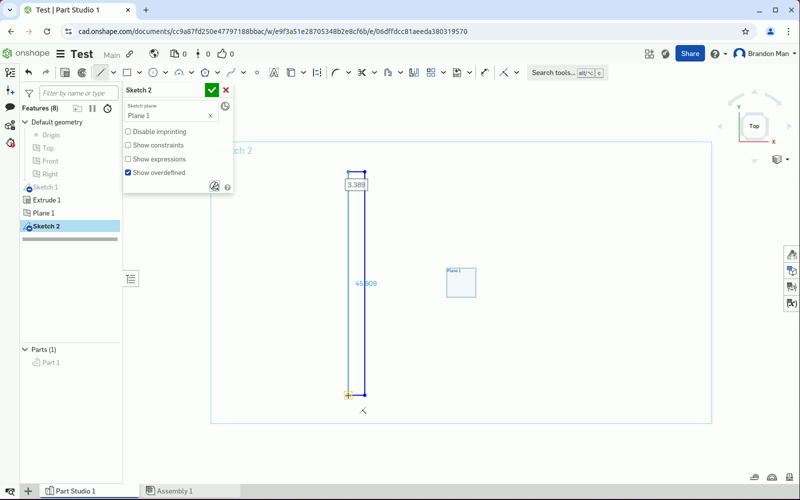
mouse_move(351, 391)
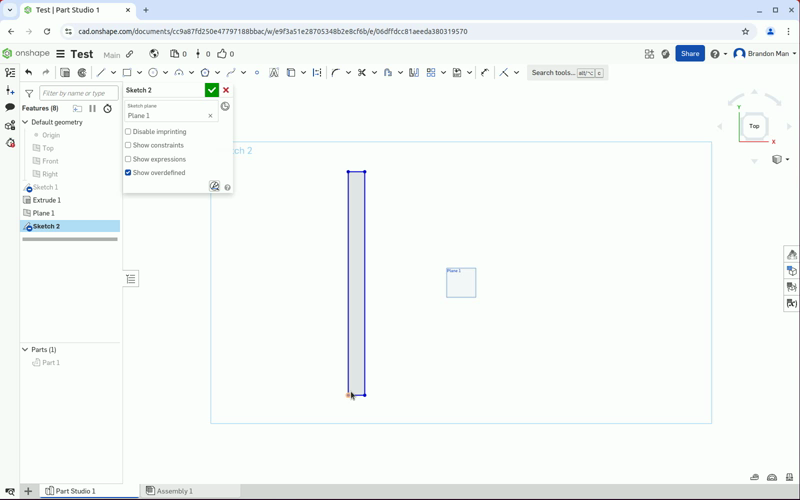
click(351, 391)
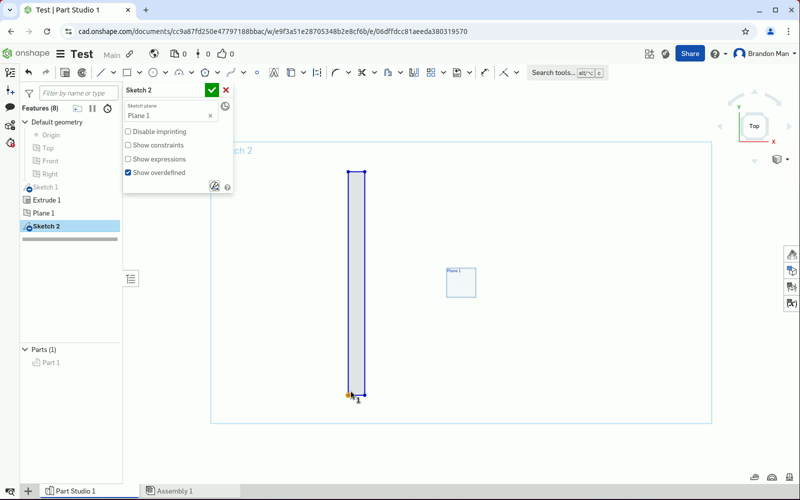
mouse_move(73, 352)
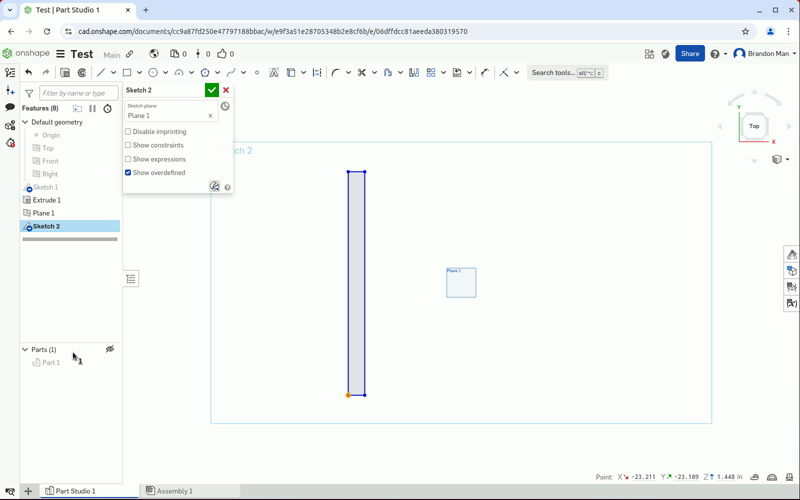
key(shift+y)
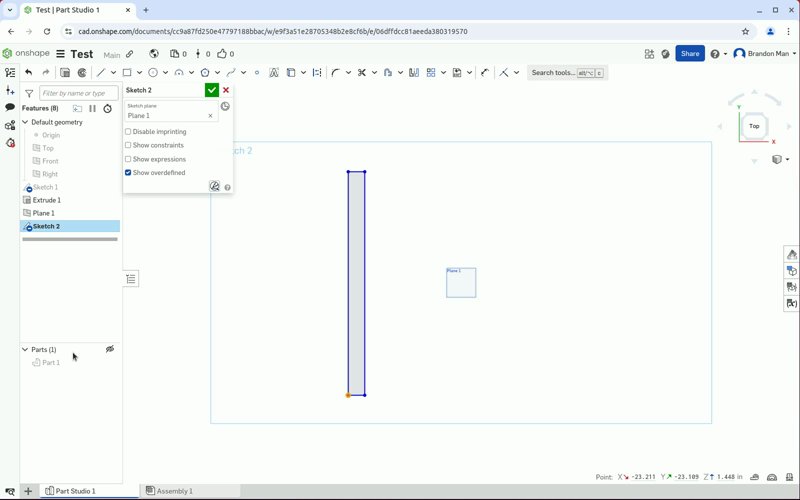
key(shift+e)
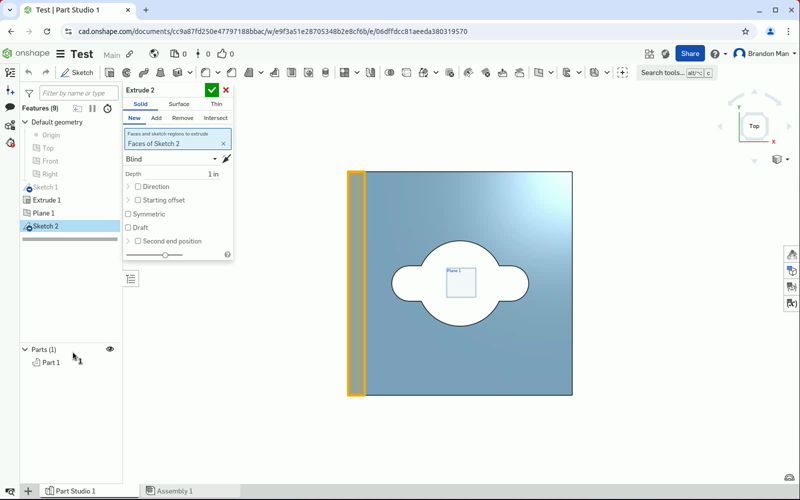
mouse_move(143, 106)
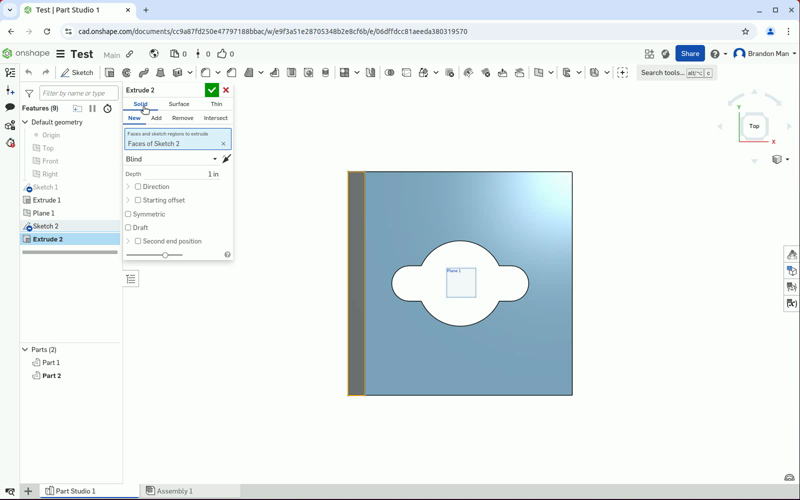
click(143, 106)
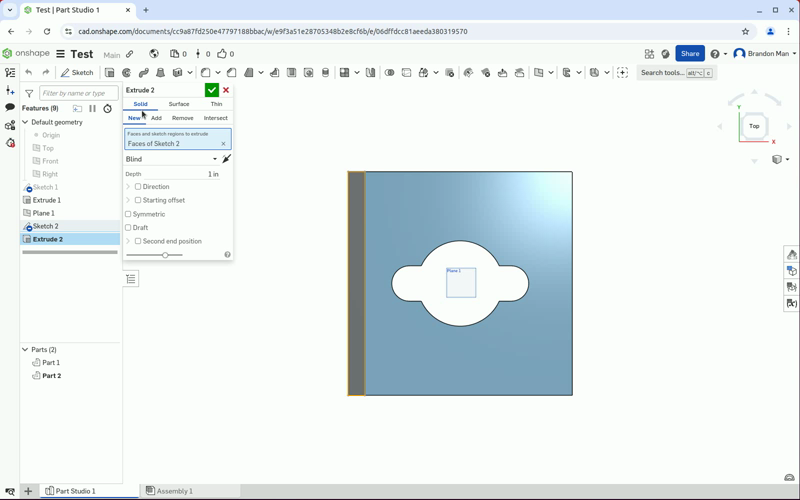
mouse_move(137, 120)
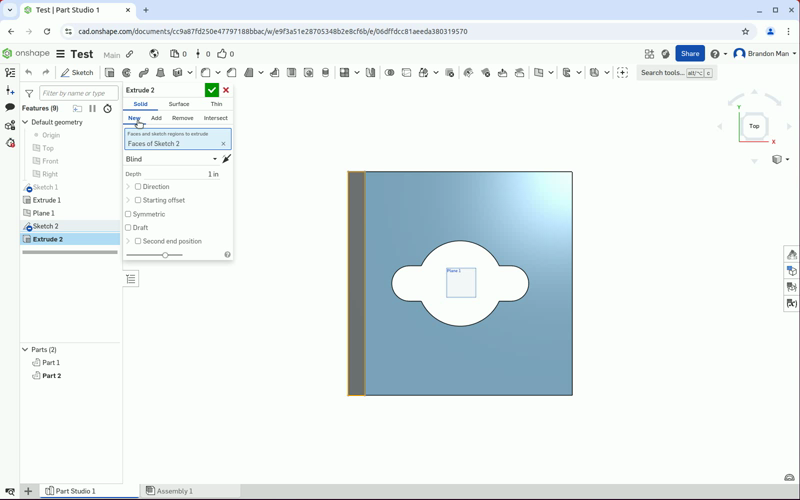
click(137, 120)
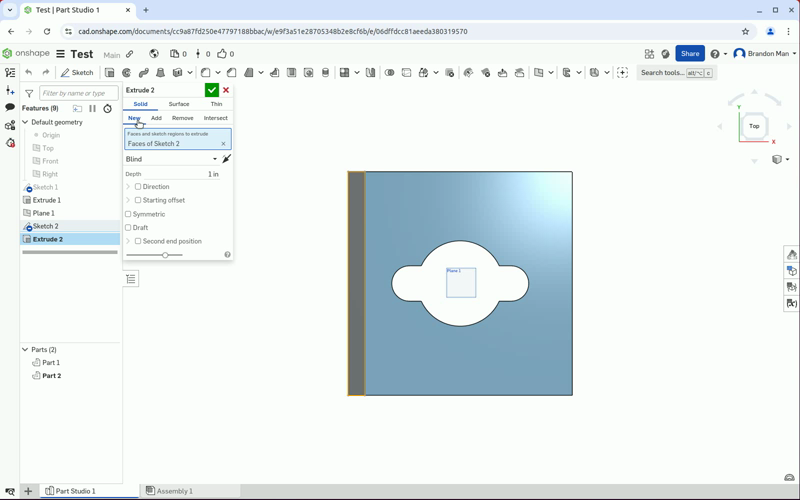
key(tab, 4)
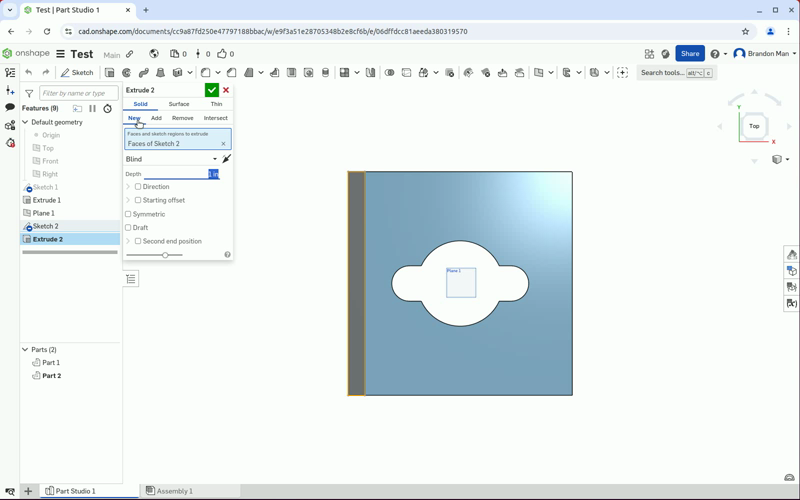
text(3.129)
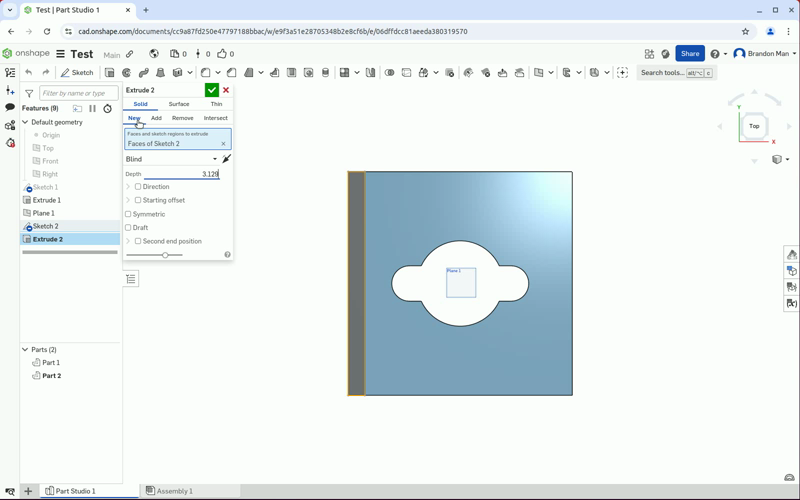
key(enter)
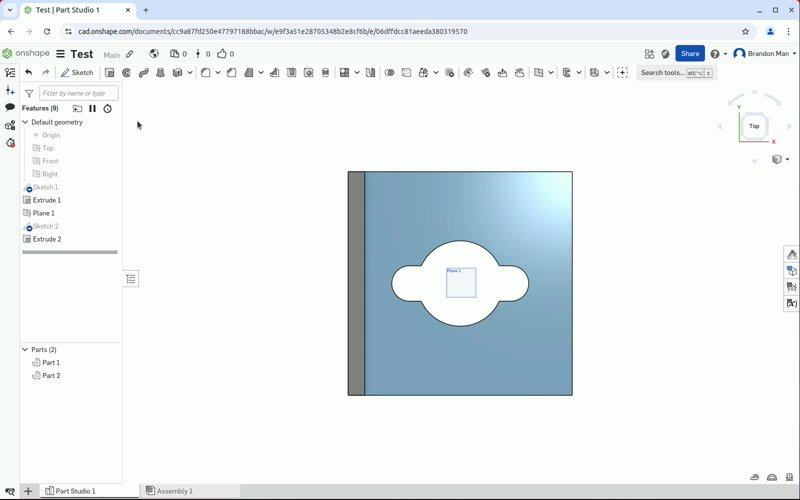
key(shift+h)
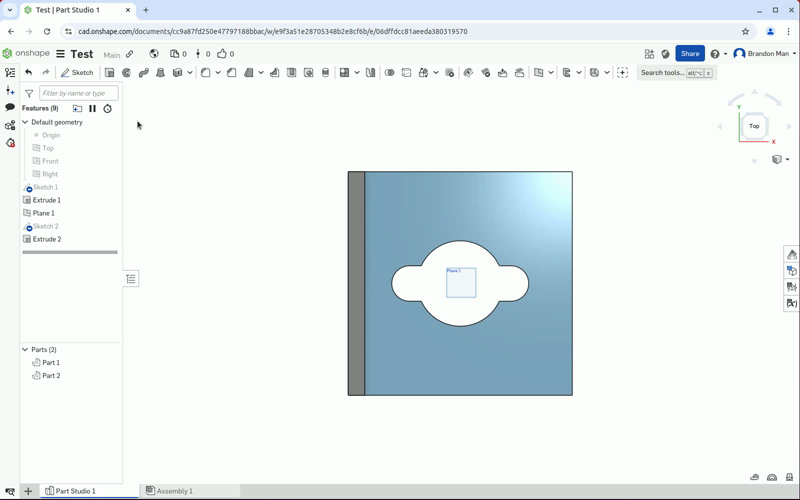
key(shift+h)
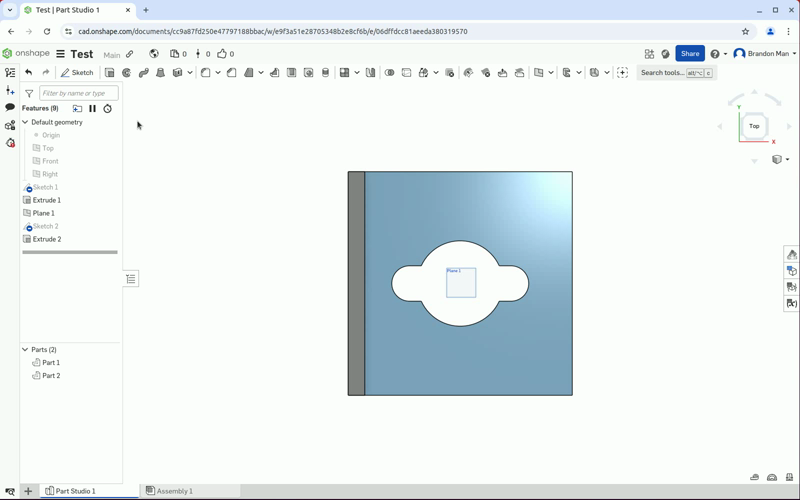
mouse_move(73, 189)
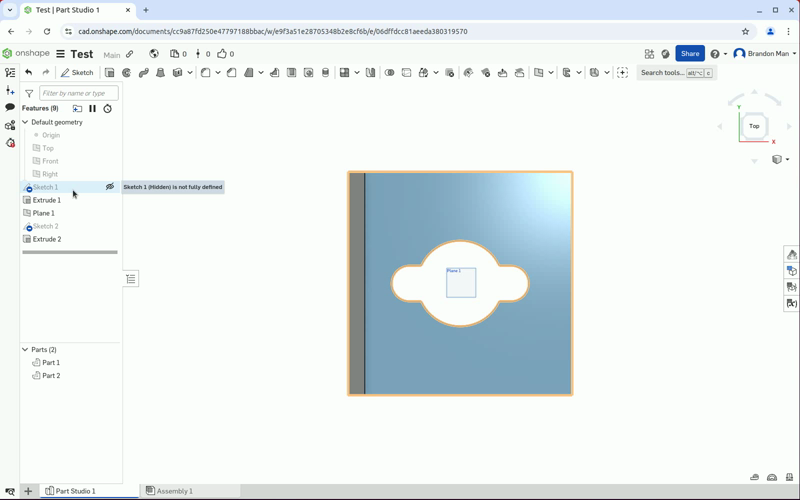
click(73, 189)
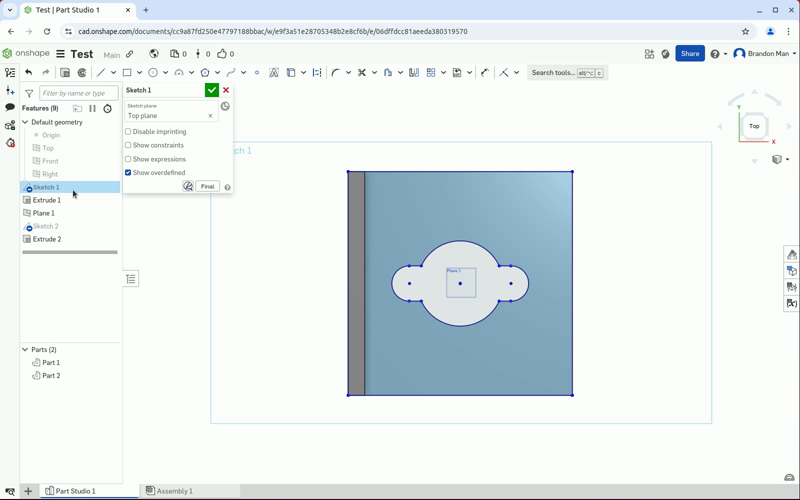
mouse_move(229, 92)
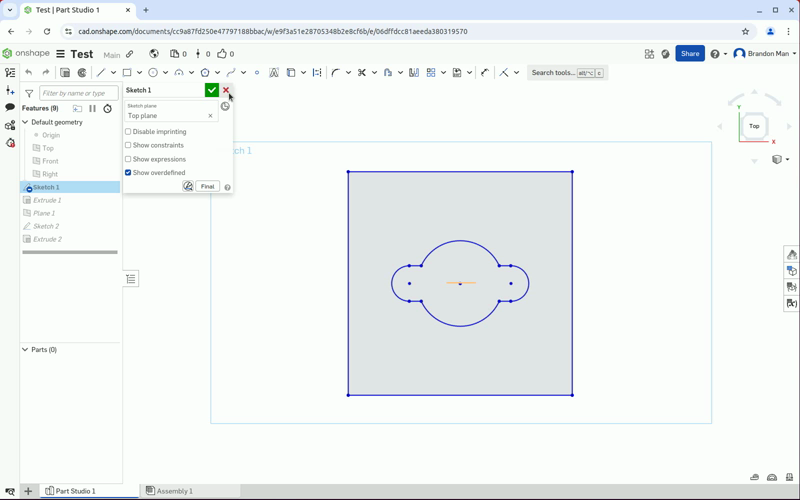
click(229, 92)
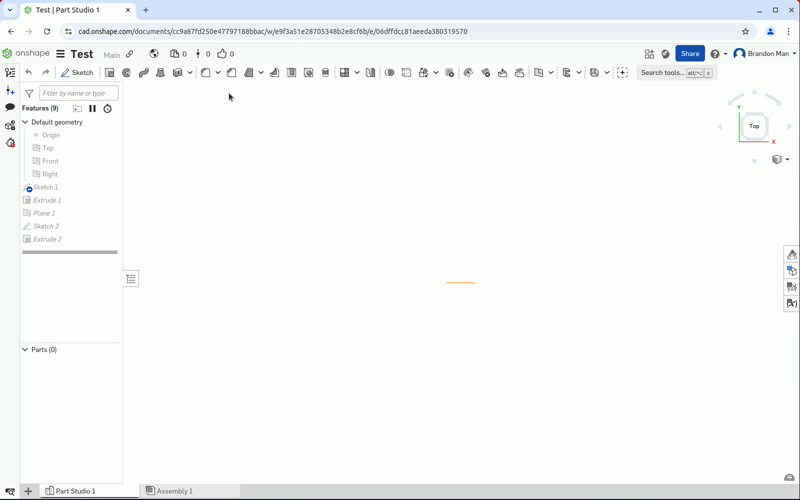
key(shift+s)
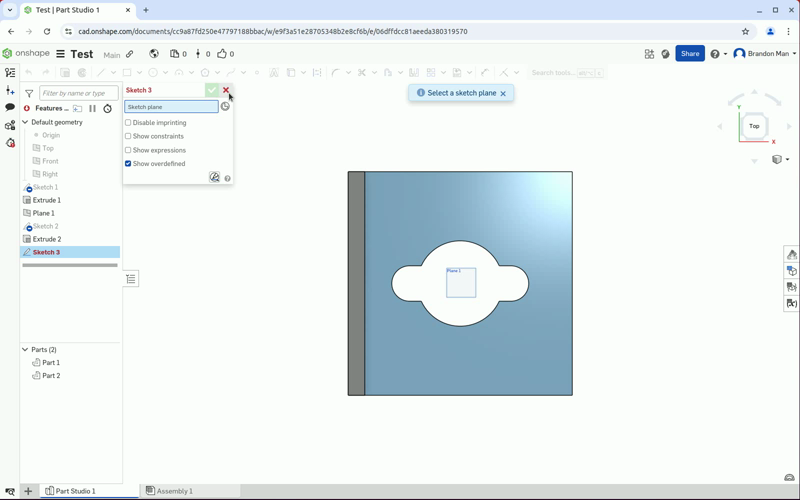
mouse_move(73, 215)
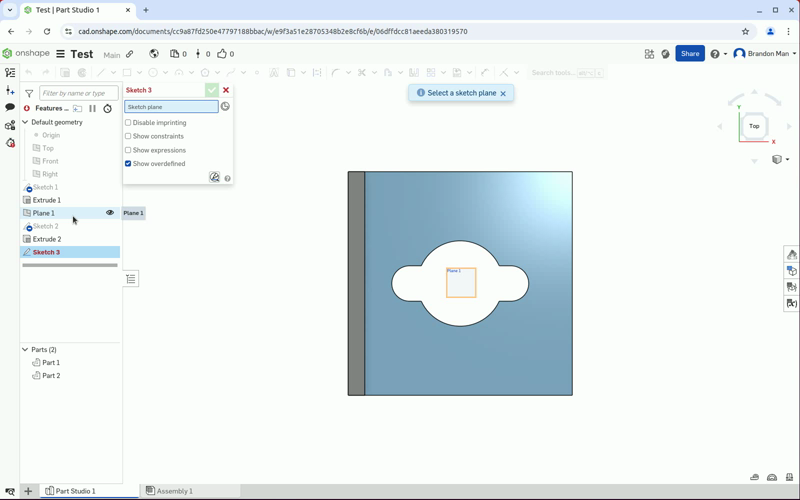
click(73, 215)
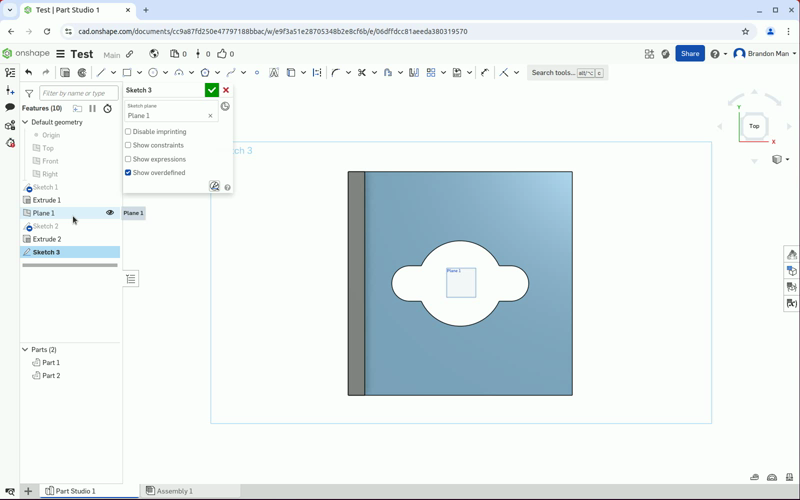
mouse_move(73, 352)
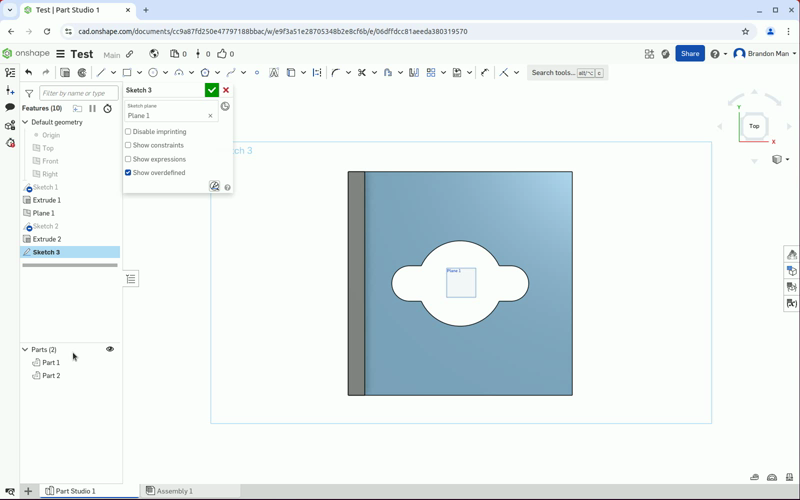
key(y)
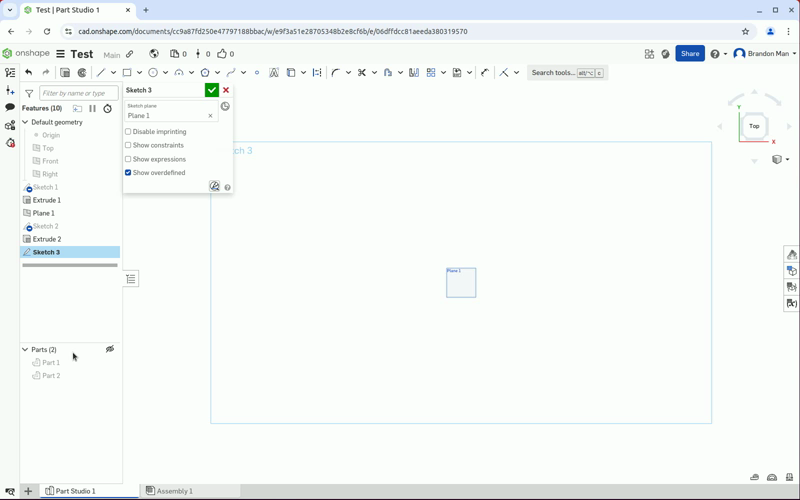
key(l)
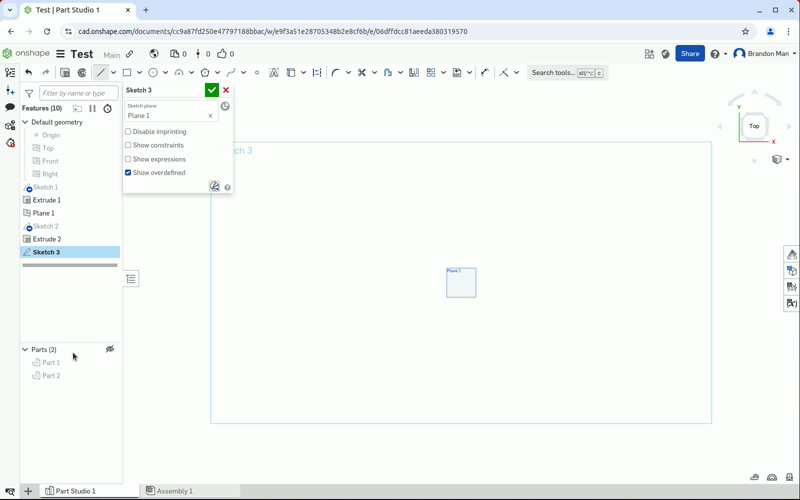
key_down(shift)
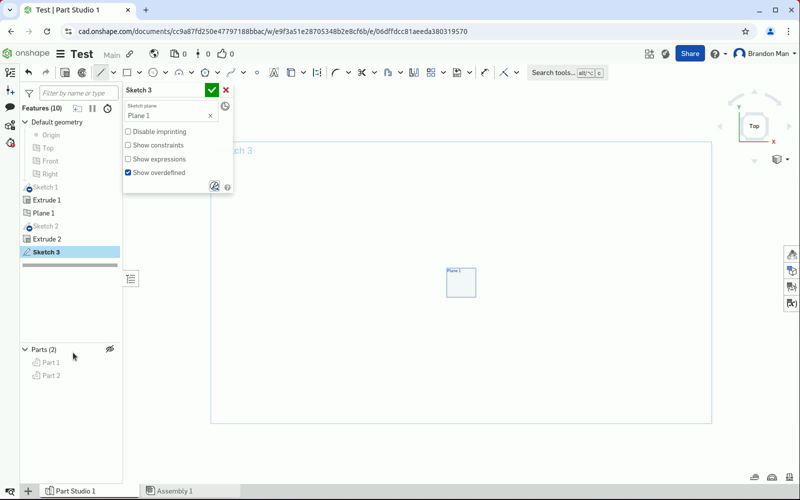
mouse_move(558, 395)
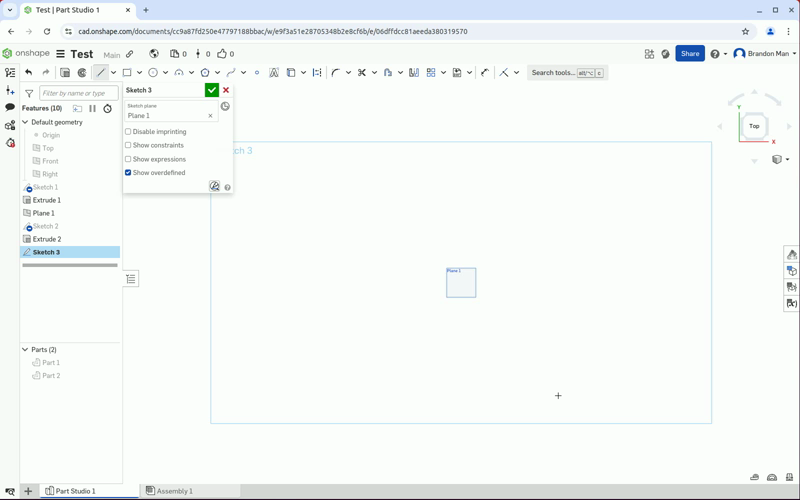
click(558, 395)
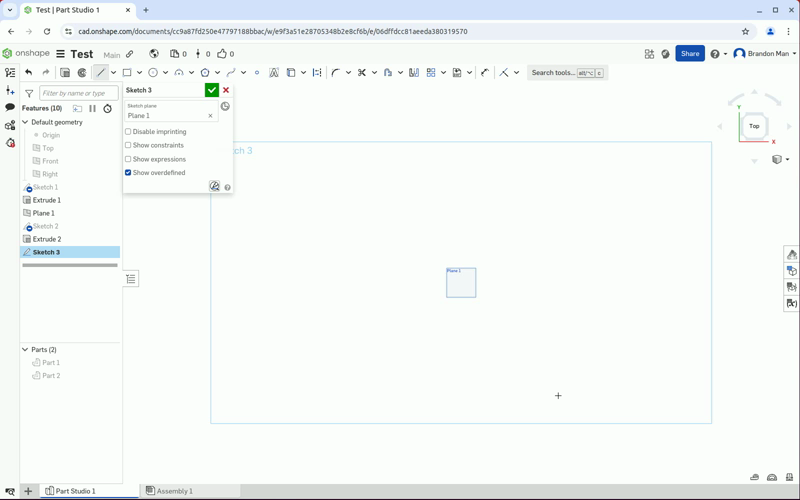
key_up(shift)
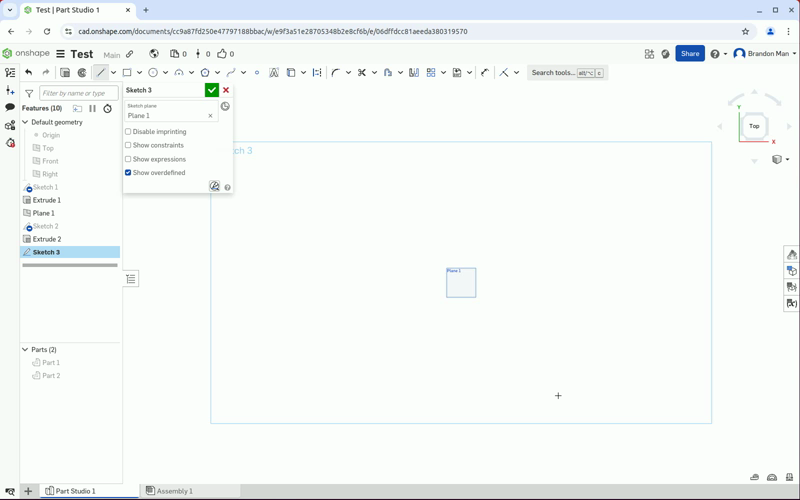
key_down(shift)
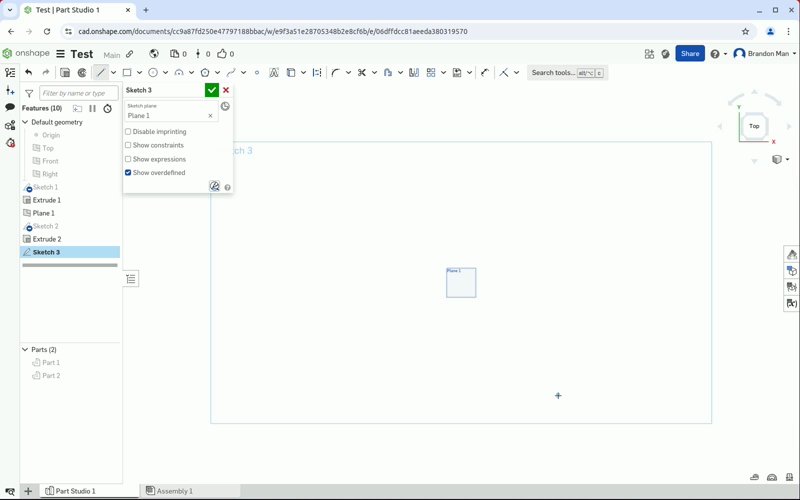
mouse_move(588, 395)
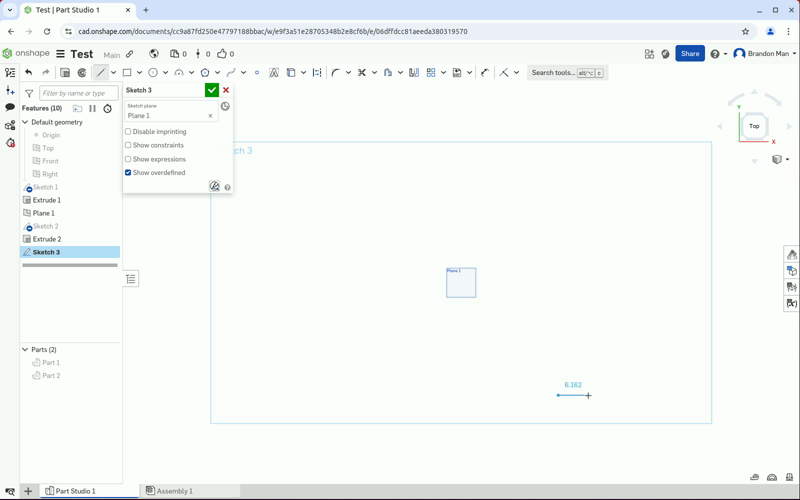
mouse_move(574, 395)
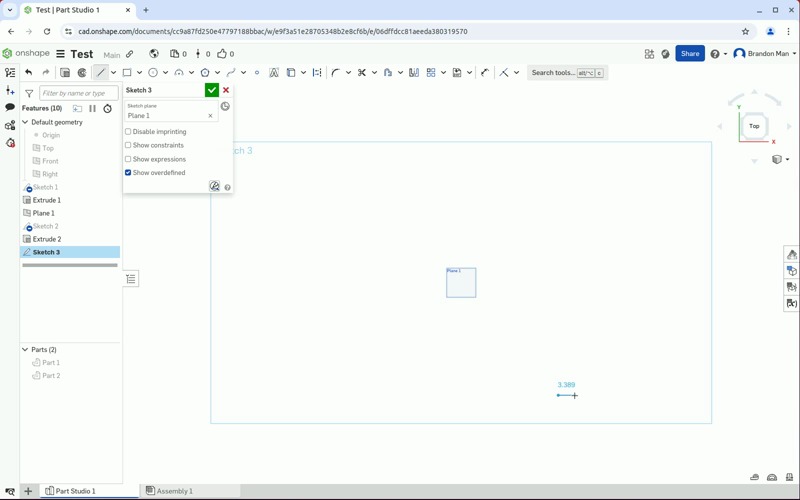
click(574, 395)
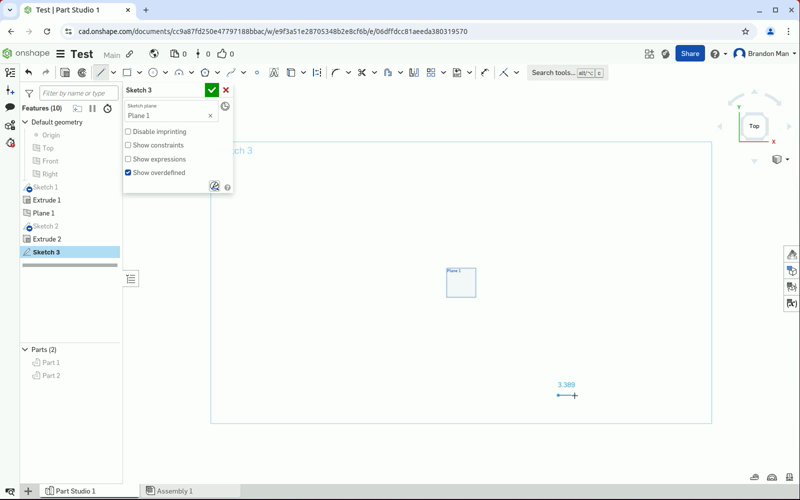
key_up(shift)
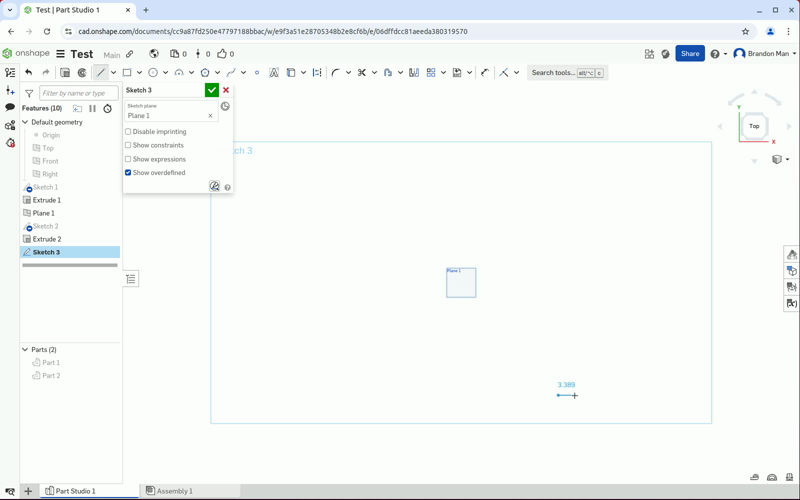
key_down(shift)
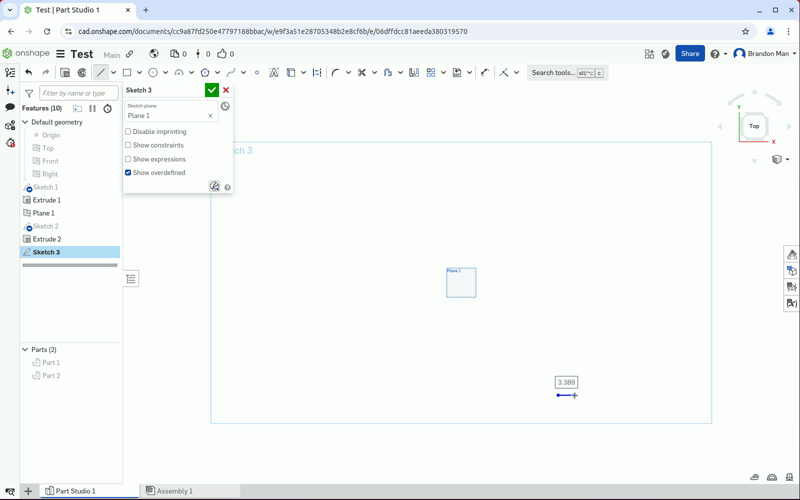
mouse_move(574, 171)
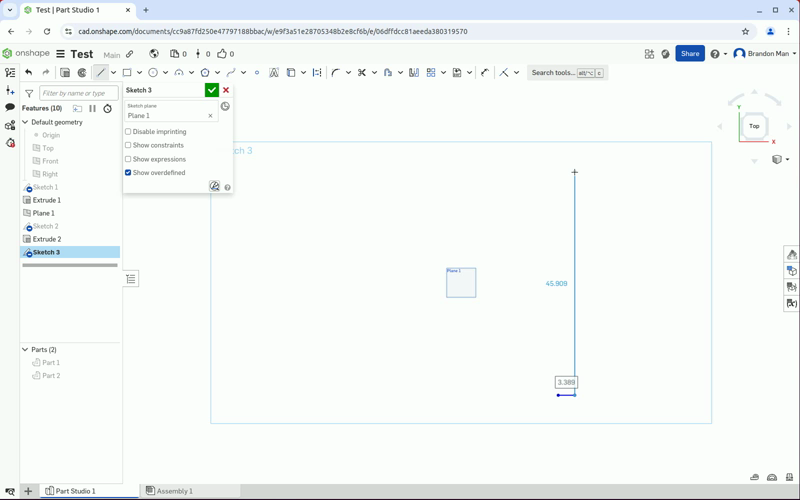
click(574, 171)
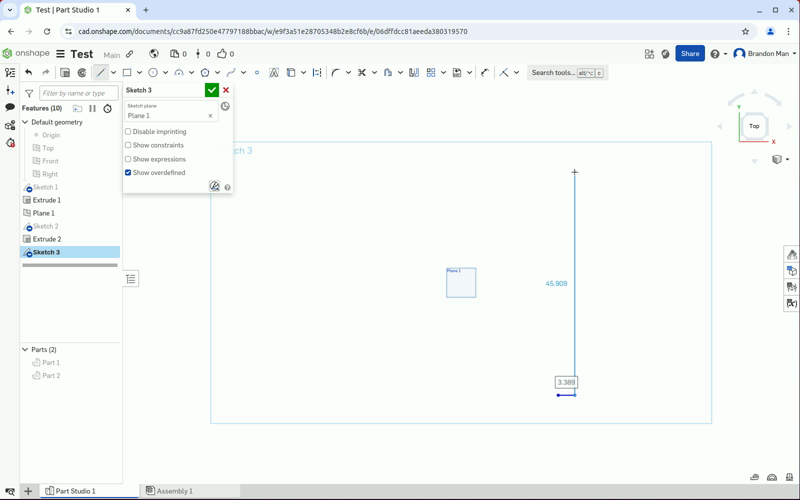
key_up(shift)
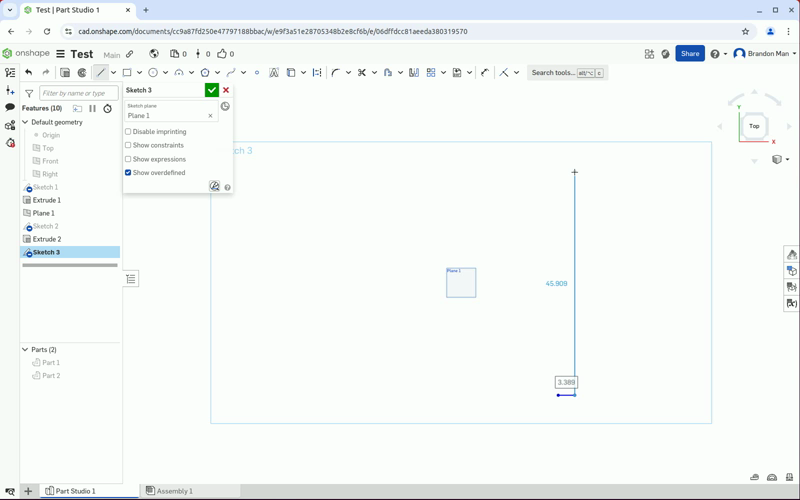
key_down(shift)
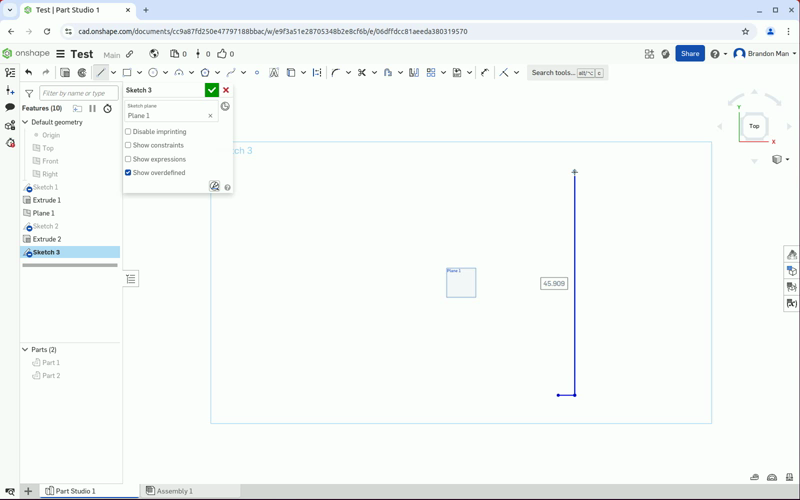
mouse_move(589, 171)
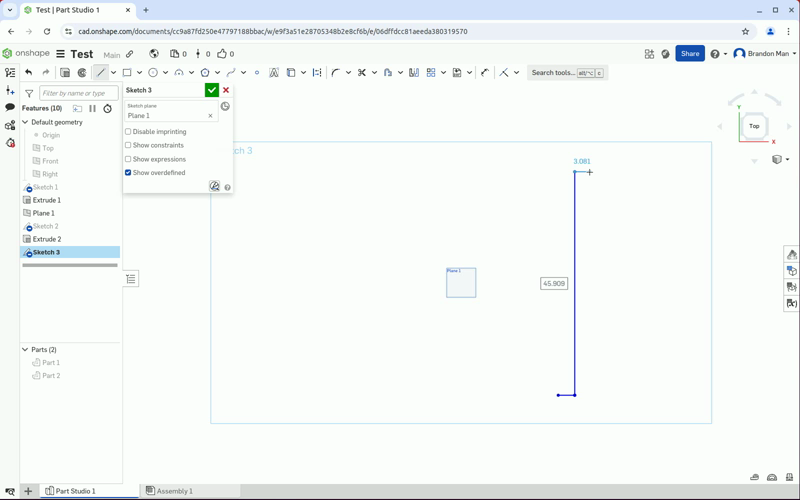
mouse_move(558, 171)
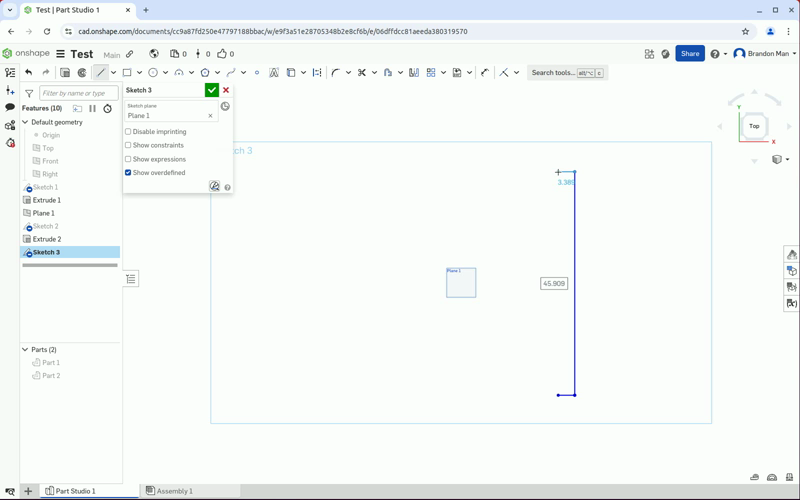
click(558, 171)
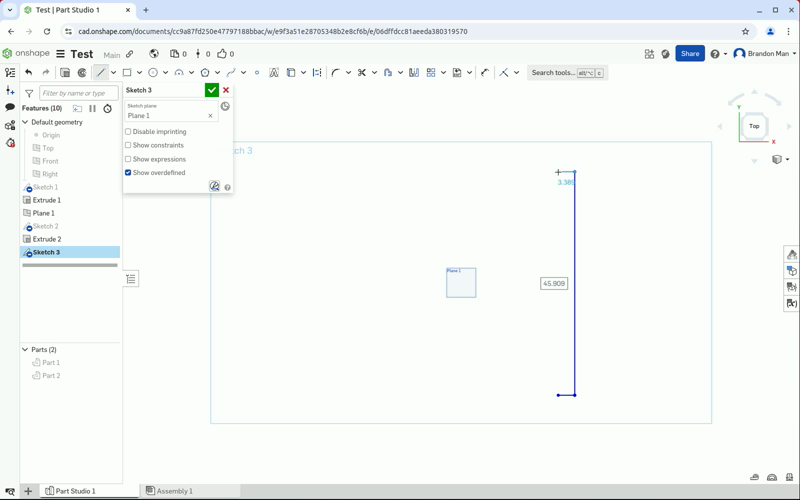
key_up(shift)
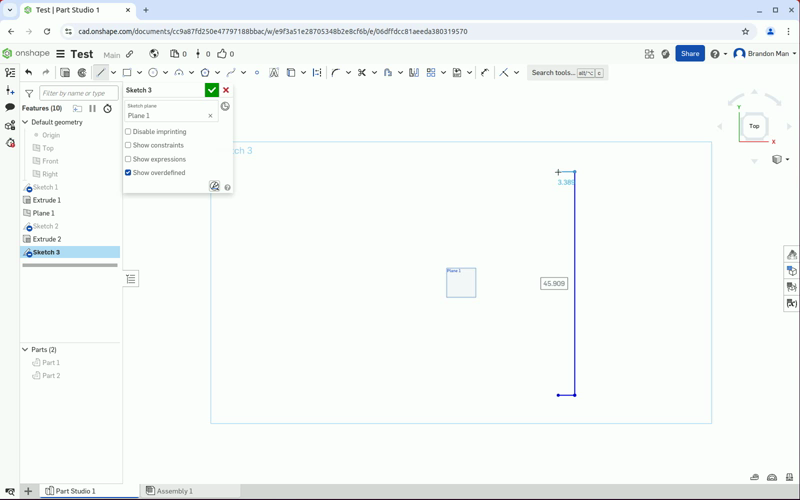
key_down(shift)
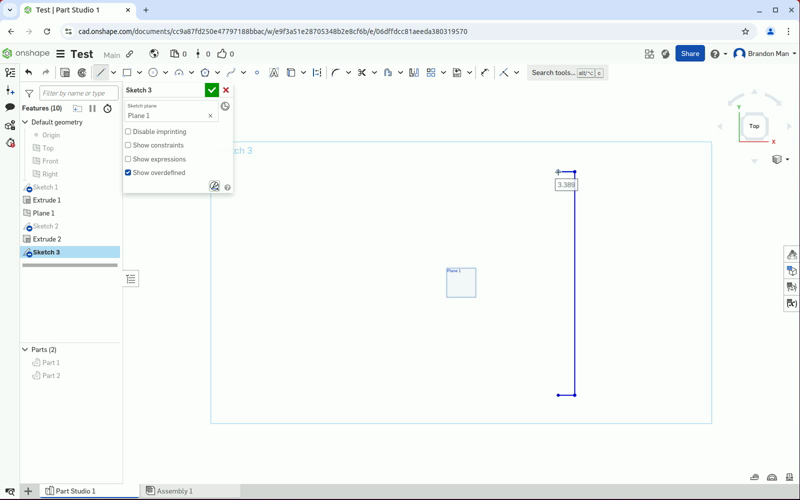
mouse_move(558, 395)
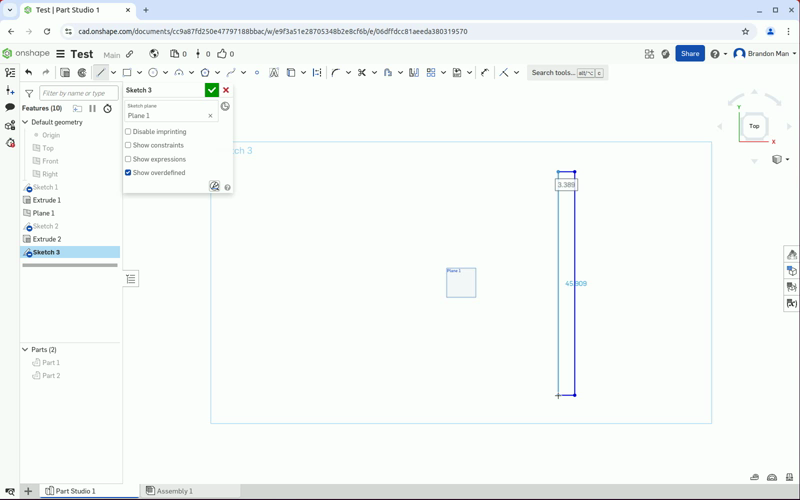
key_up(shift)
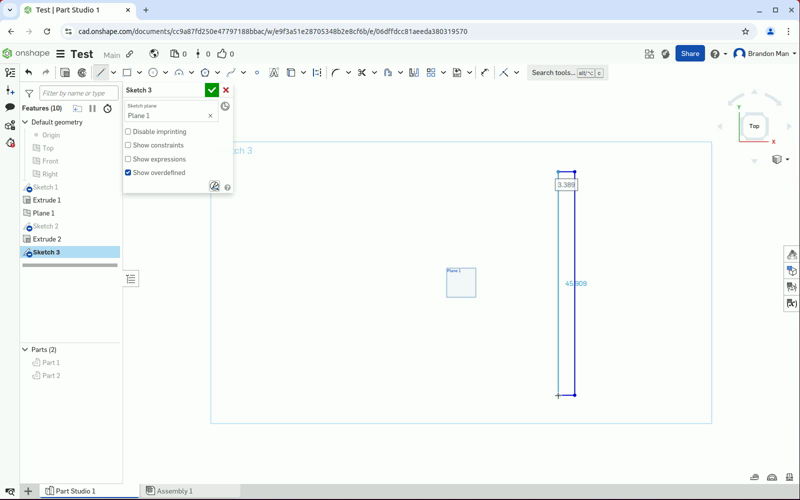
click(558, 395)
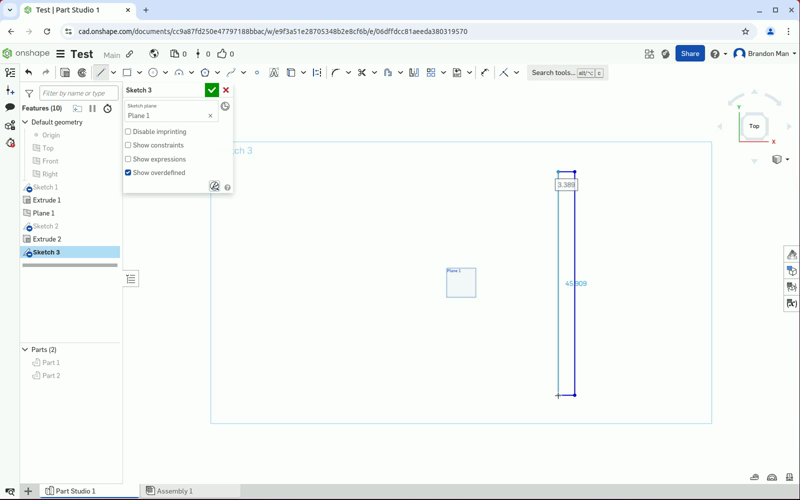
key(esc)
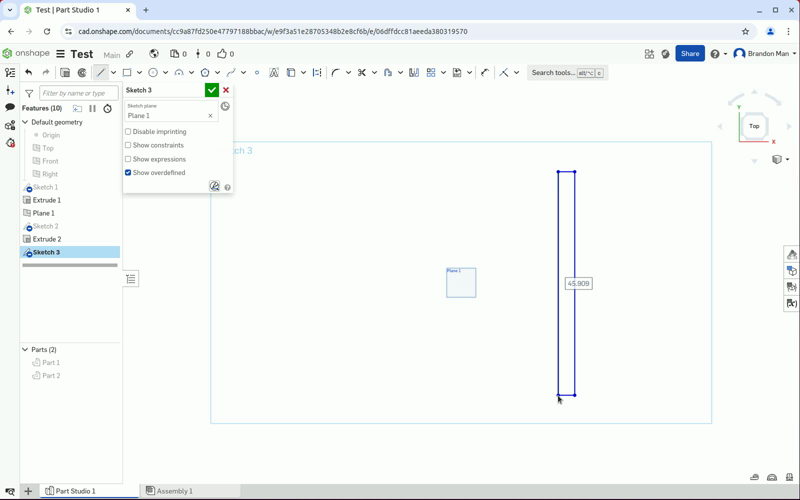
mouse_move(568, 297)
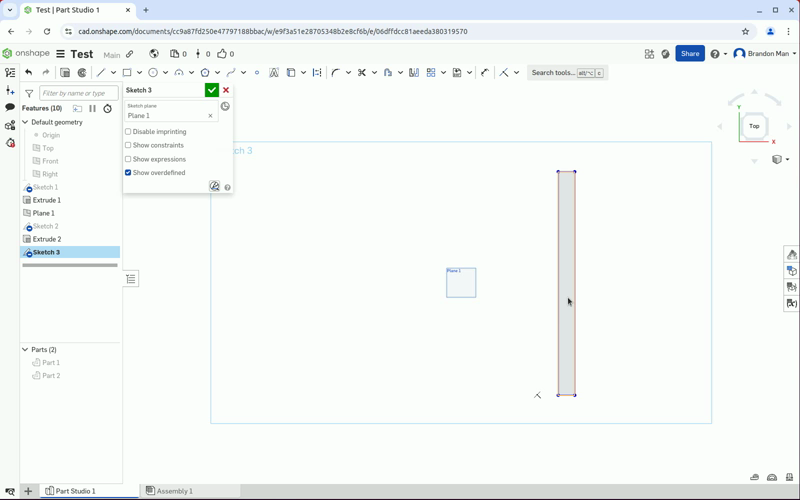
click(568, 297)
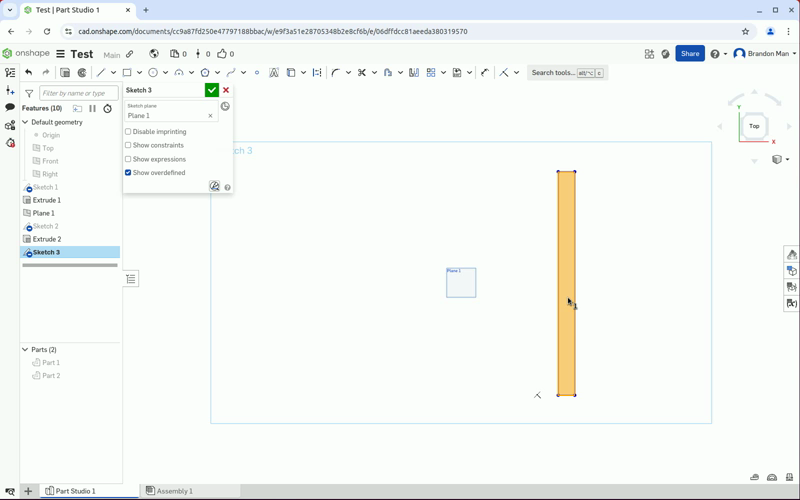
mouse_move(73, 352)
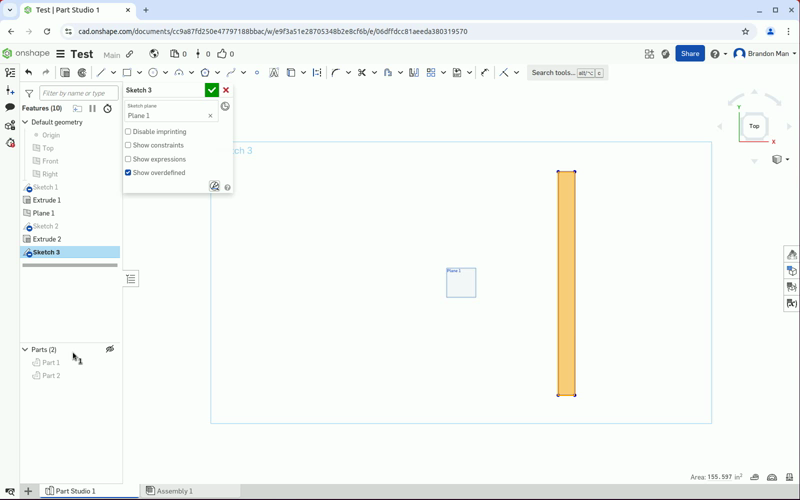
key(shift+y)
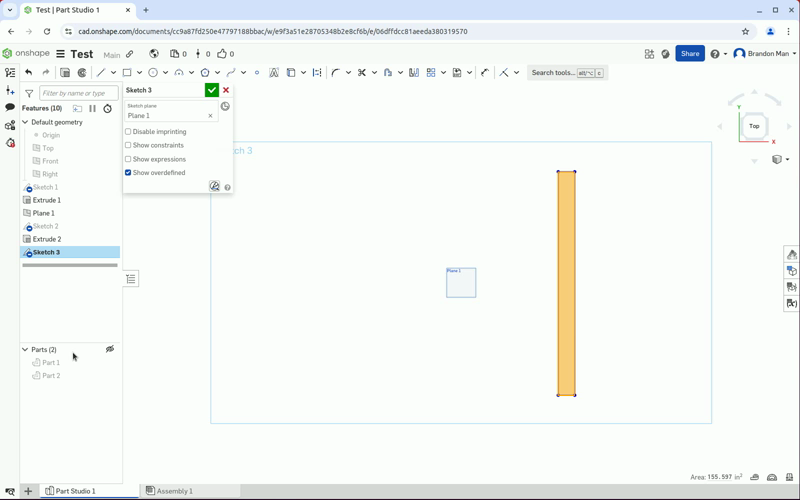
key(shift+e)
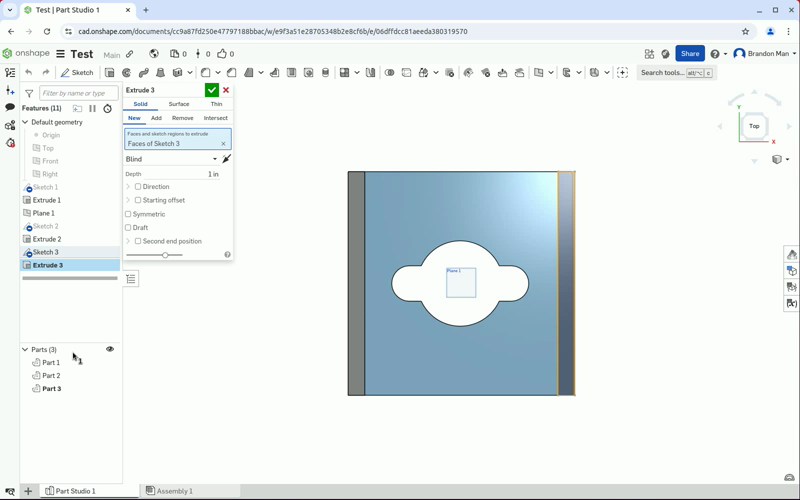
mouse_move(143, 106)
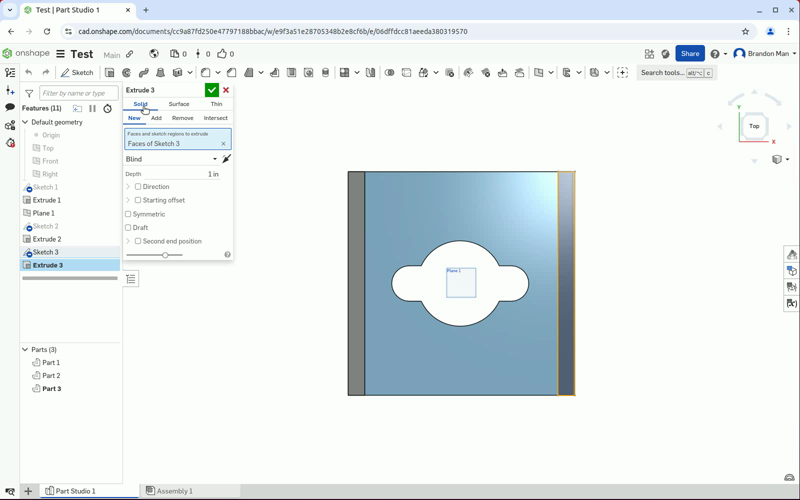
click(143, 106)
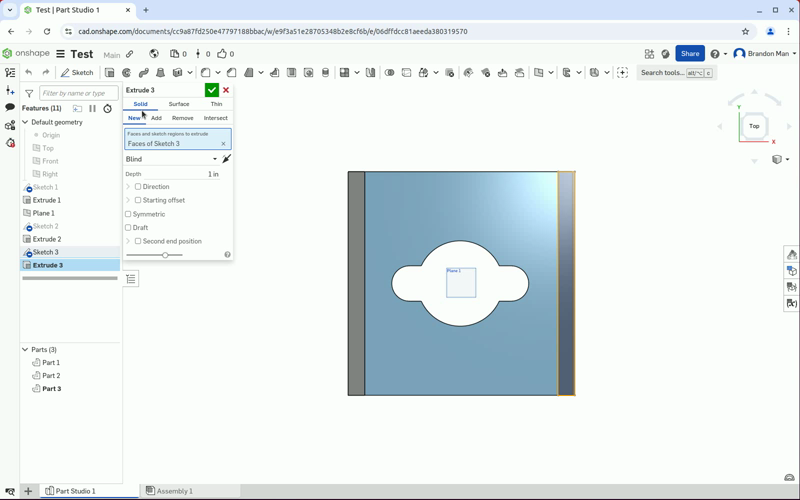
mouse_move(137, 120)
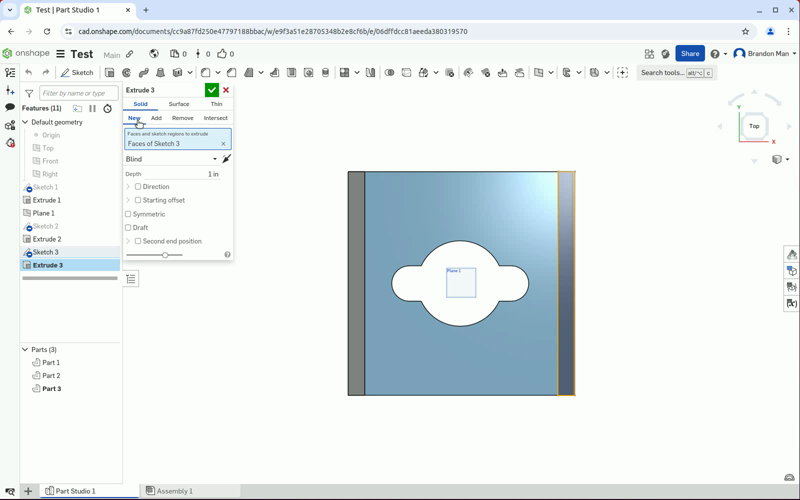
click(137, 120)
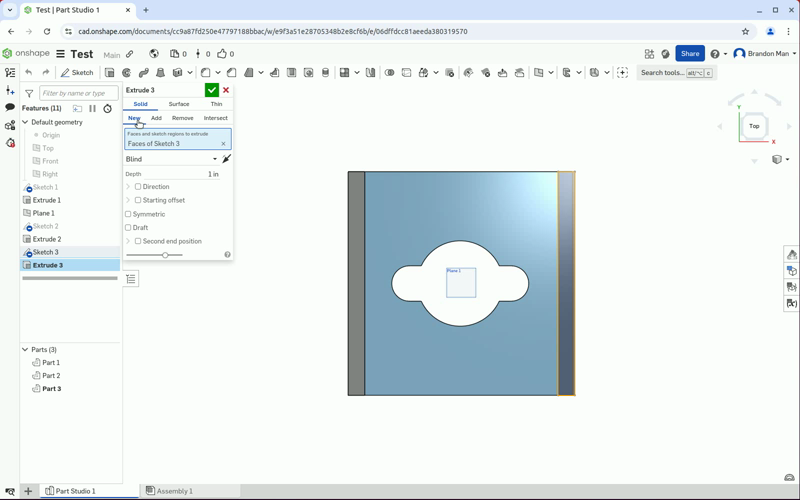
key(tab, 4)
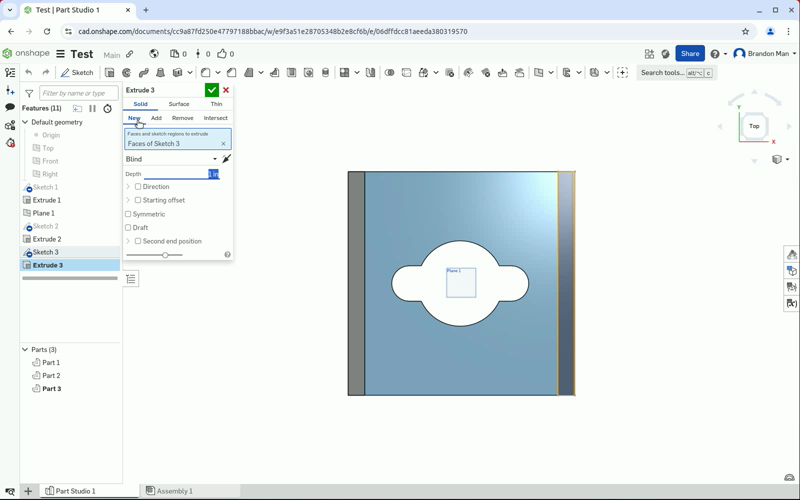
text(3.129)
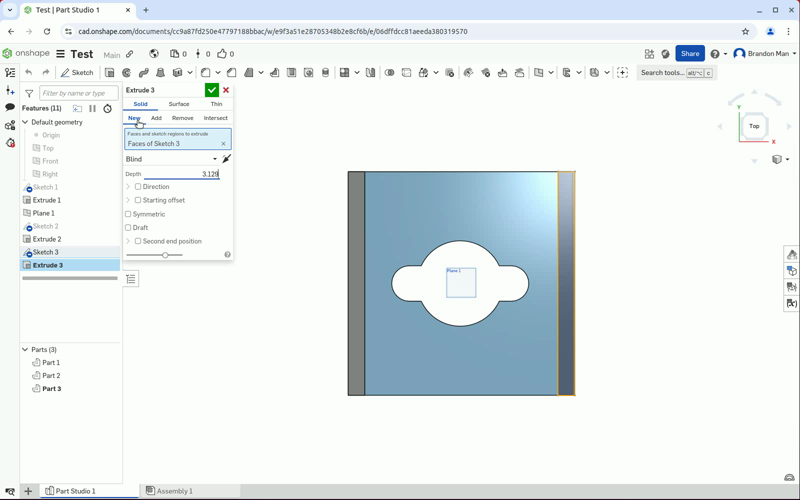
key(enter)
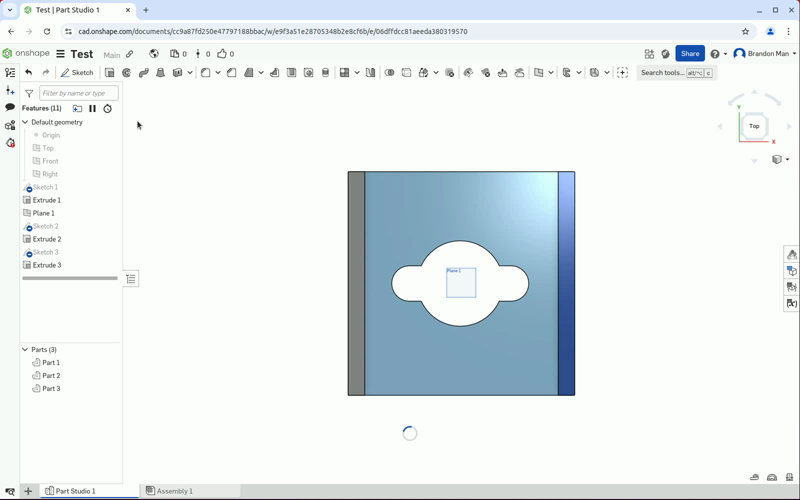
key(shift+h)
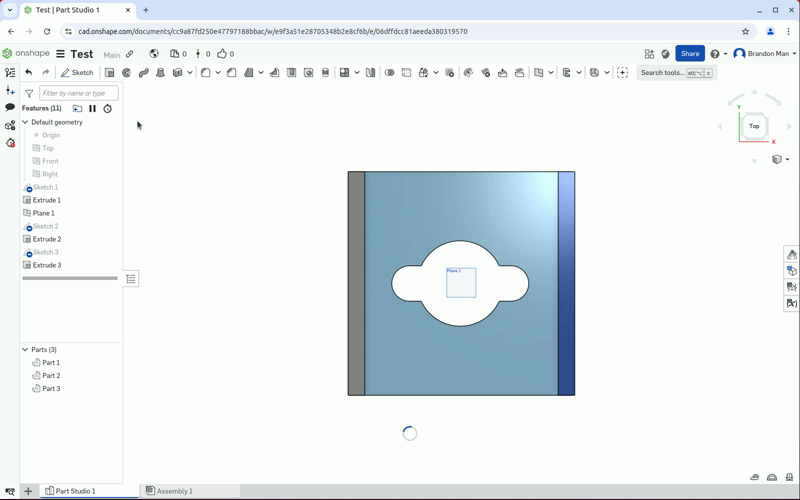
key(shift+h)
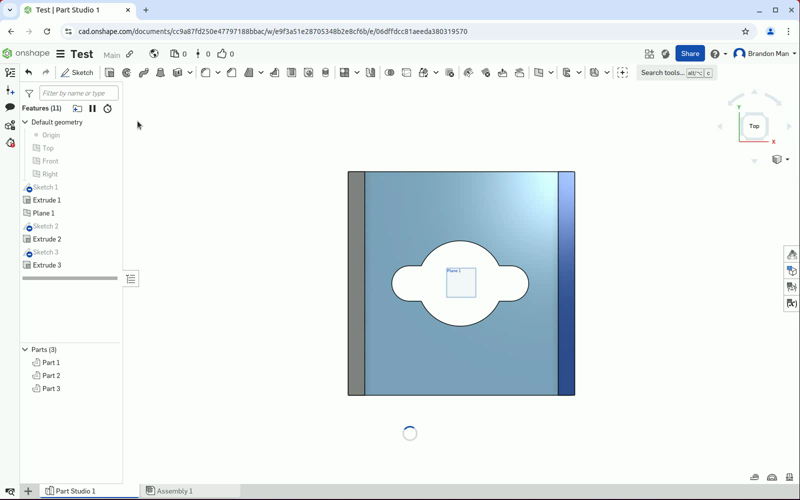
key(shift+7)
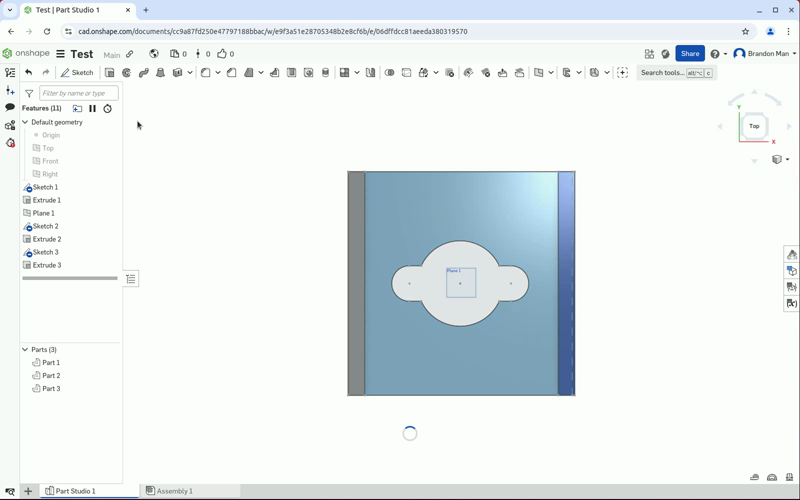
key(up, 3)
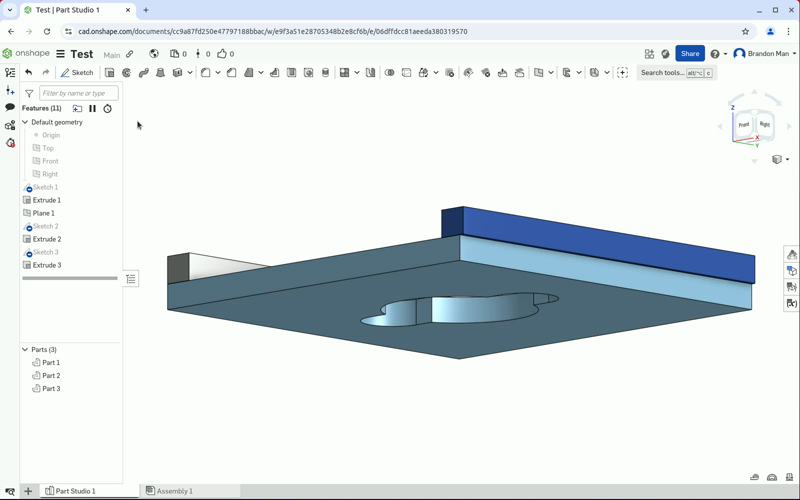
key(left, 3)
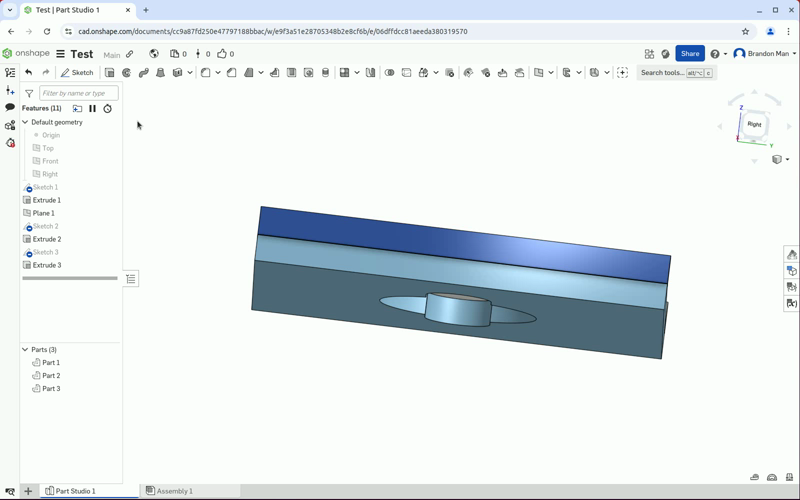
key(right, 3)
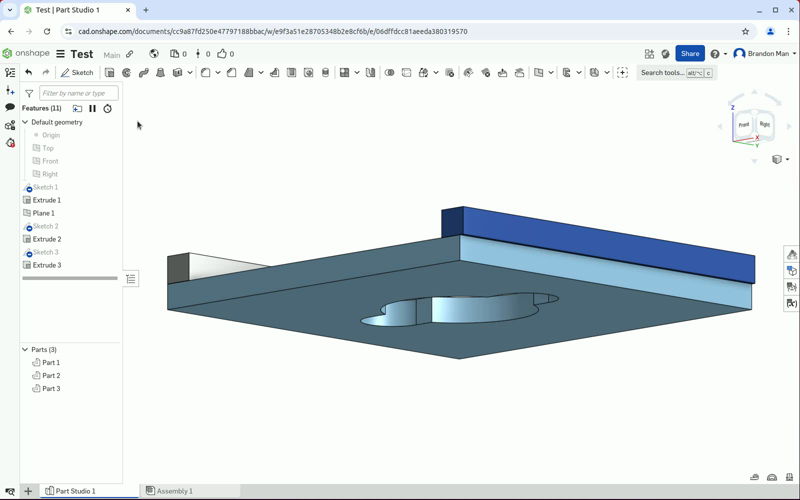
key(down, 3)
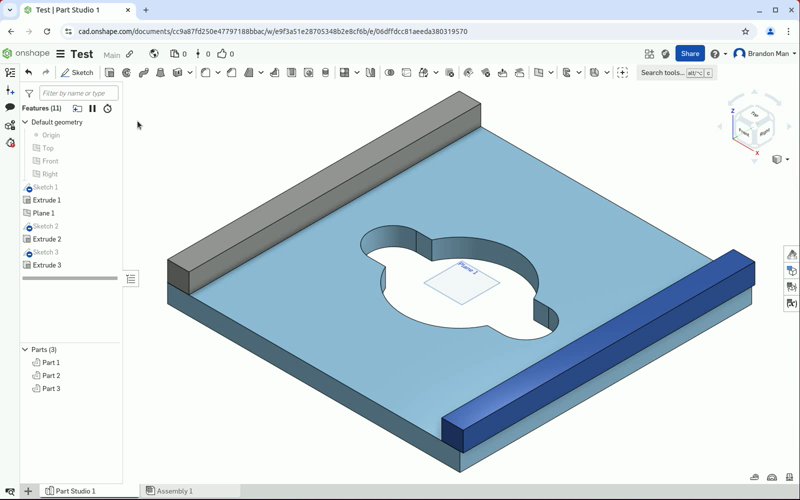
mouse_move(73, 189)
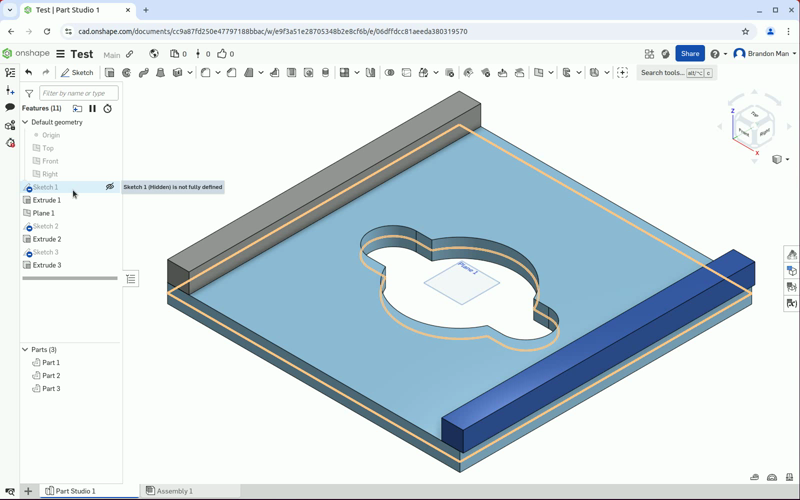
click(73, 189)